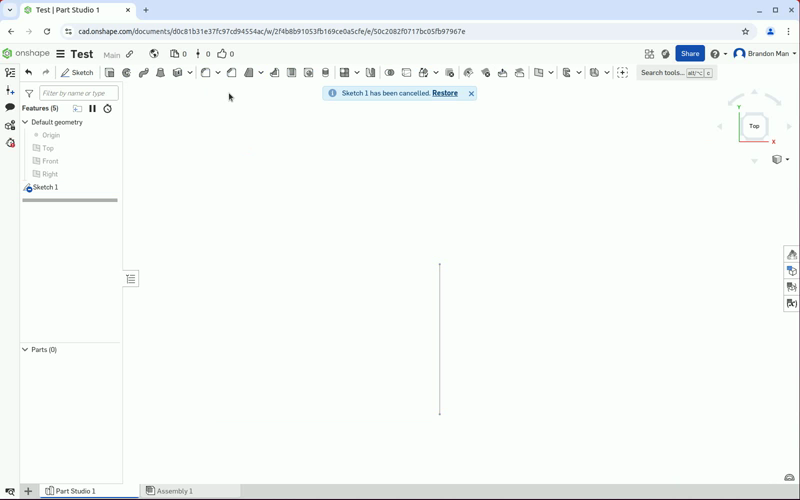
key(shift+h)
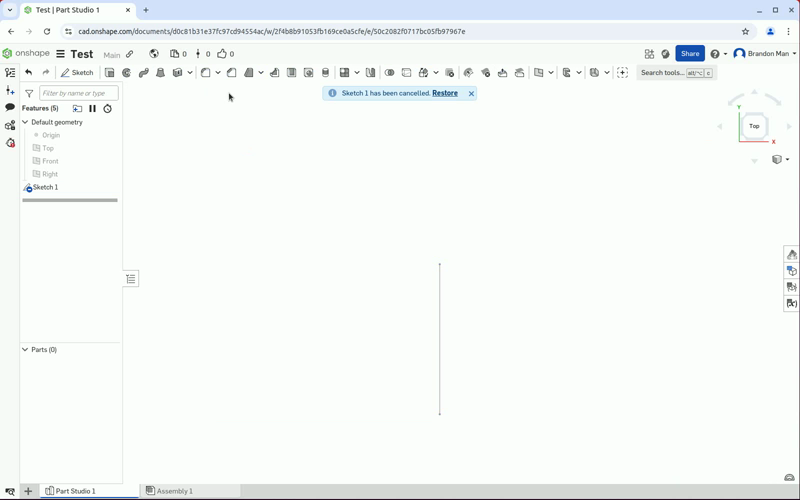
key(shift+s)
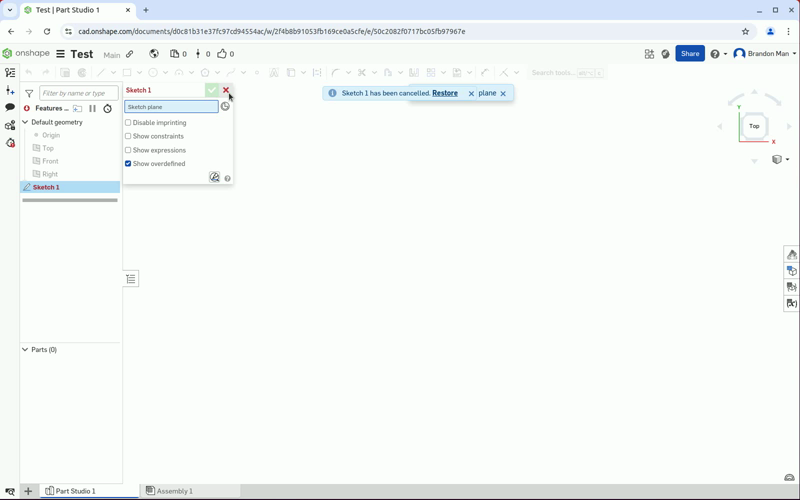
mouse_move(73, 150)
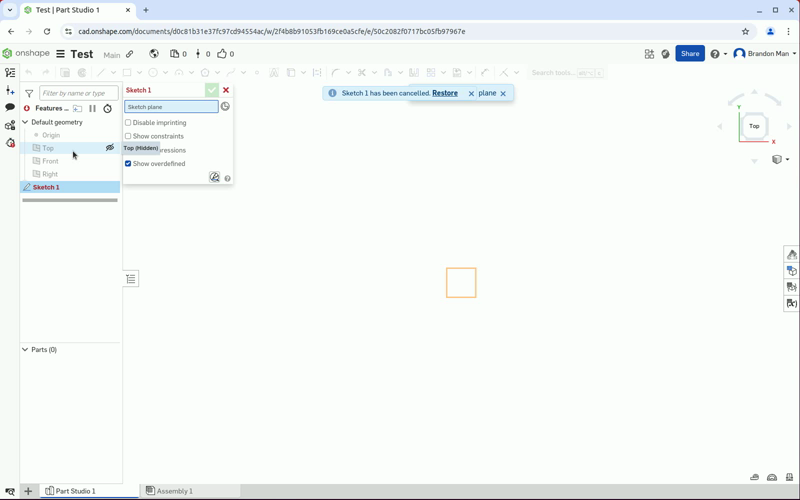
click(73, 150)
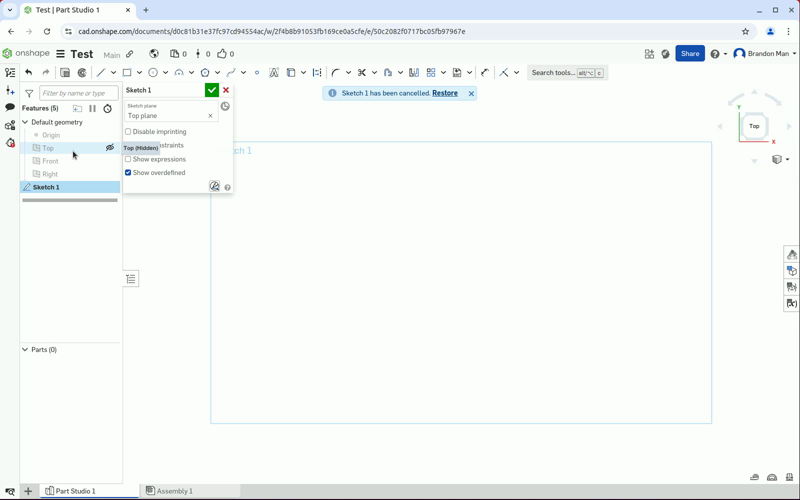
mouse_move(73, 352)
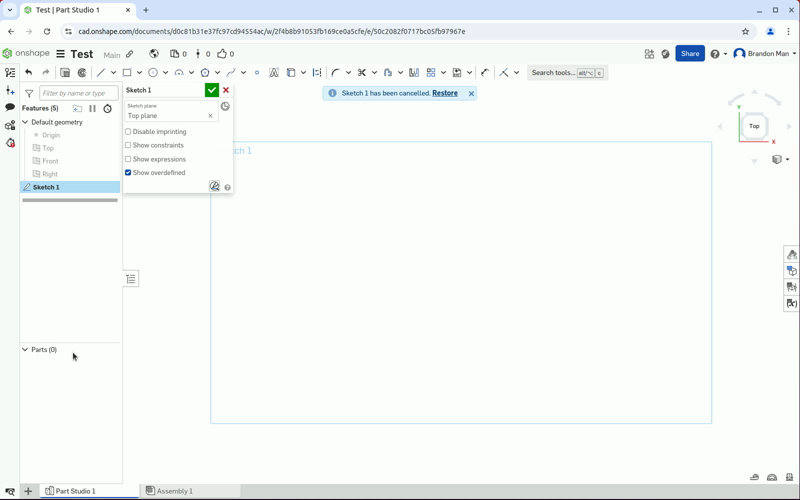
key(y)
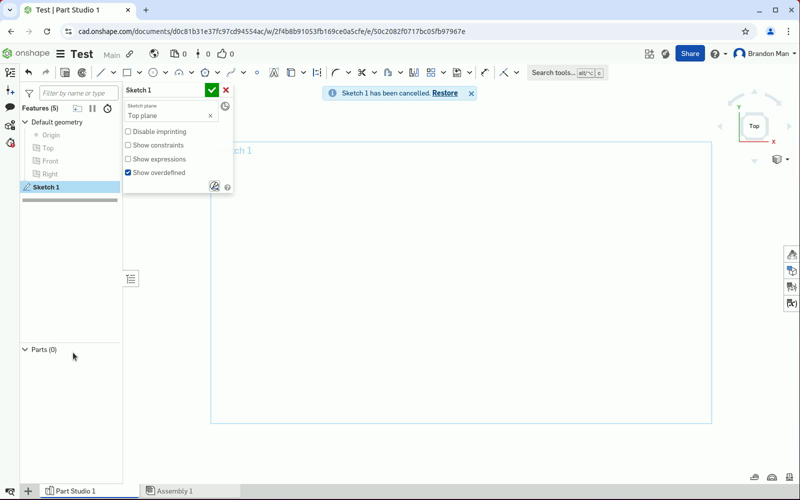
key(l)
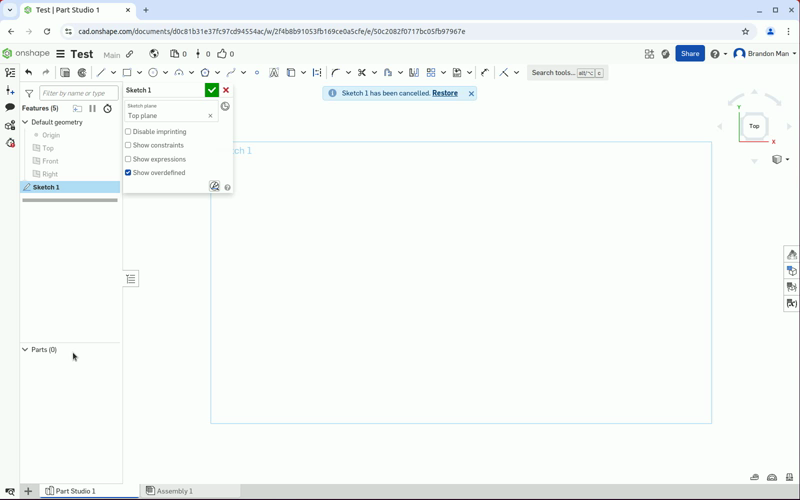
key_down(shift)
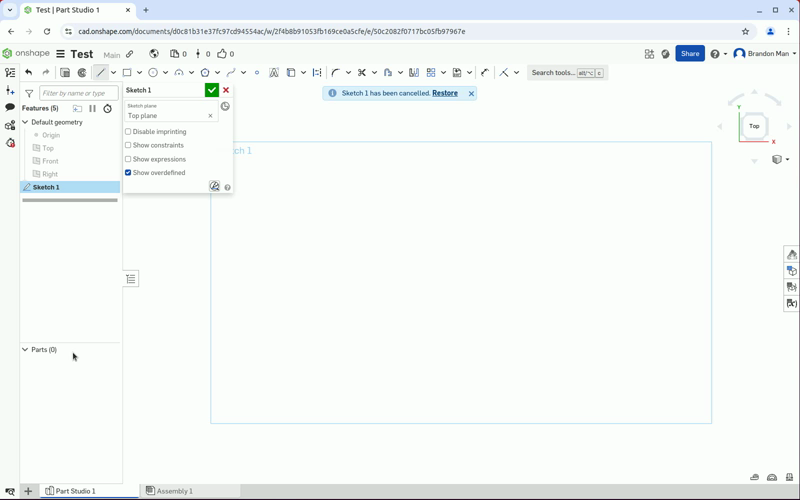
mouse_move(356, 367)
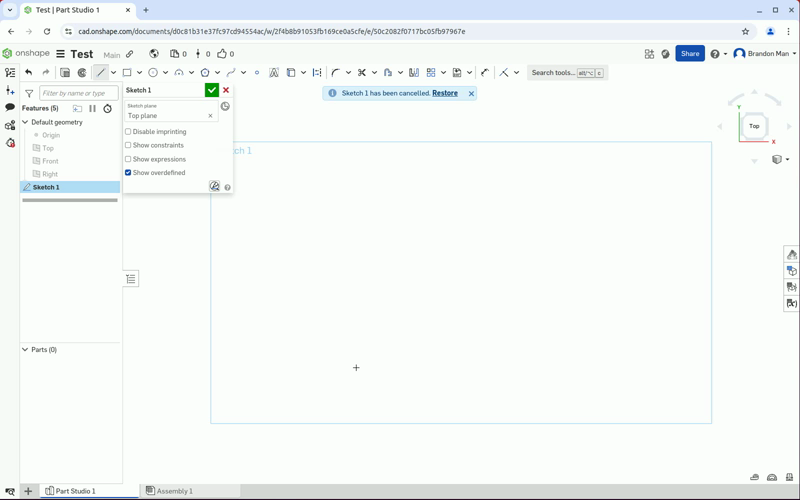
click(356, 367)
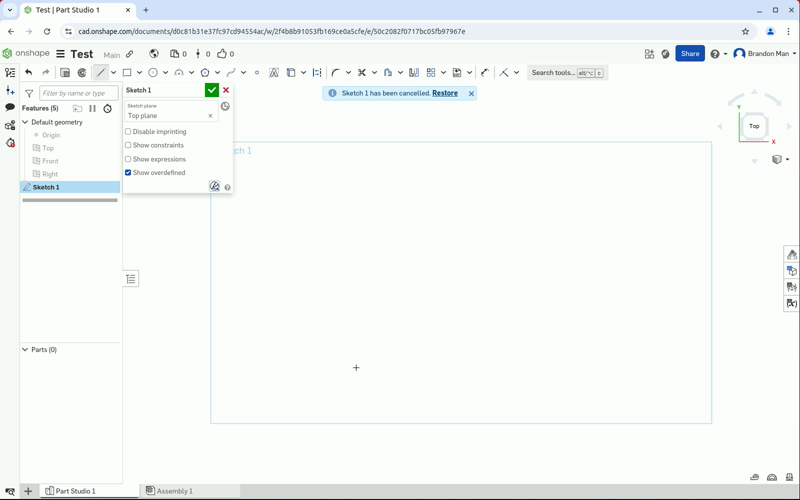
key_up(shift)
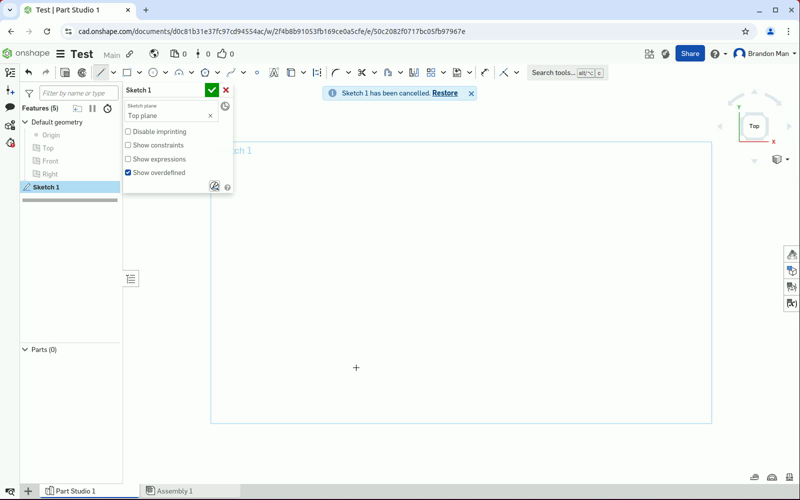
key_down(shift)
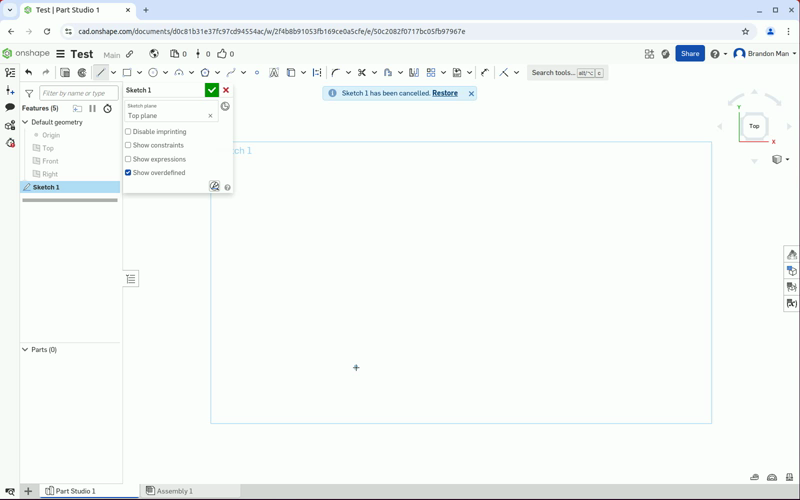
mouse_move(563, 367)
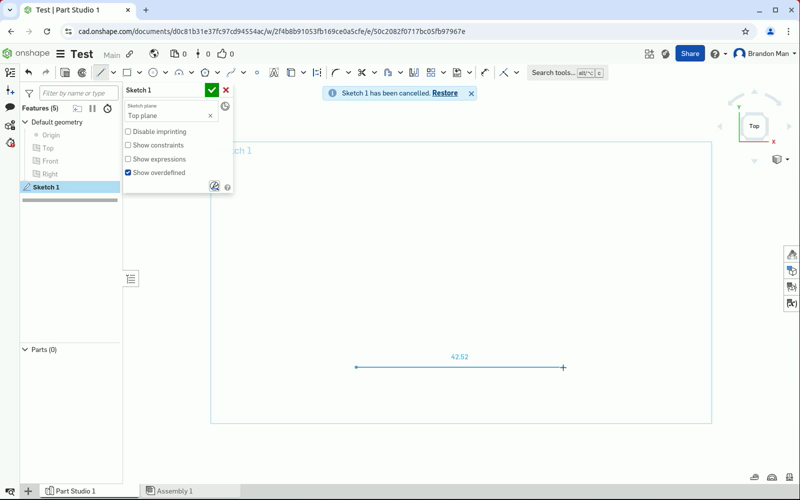
click(563, 367)
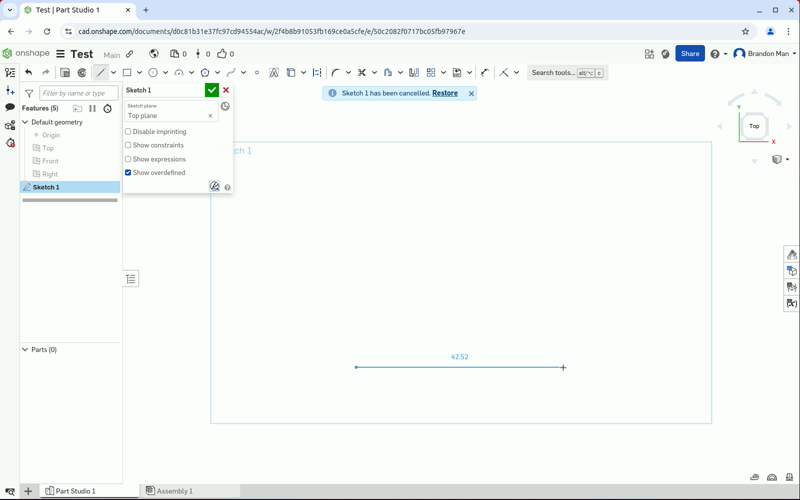
key_up(shift)
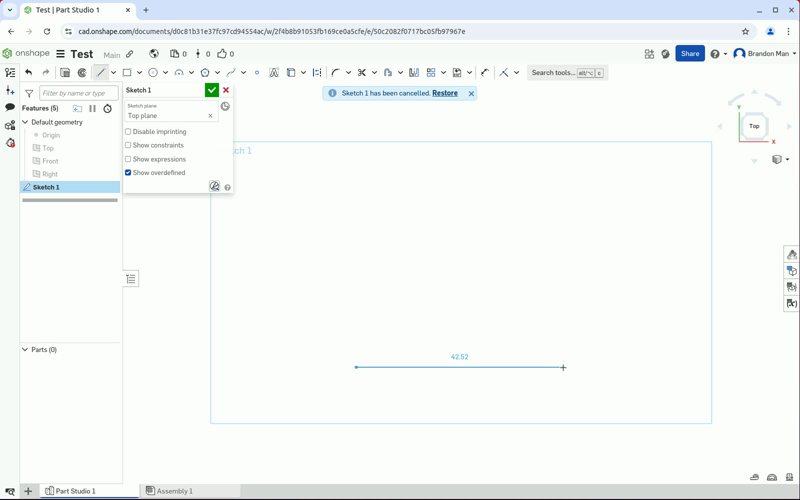
key_down(shift)
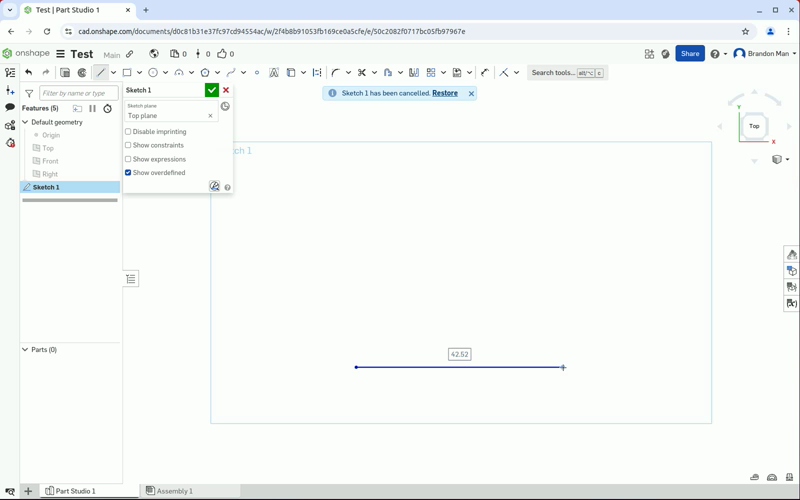
mouse_move(589, 367)
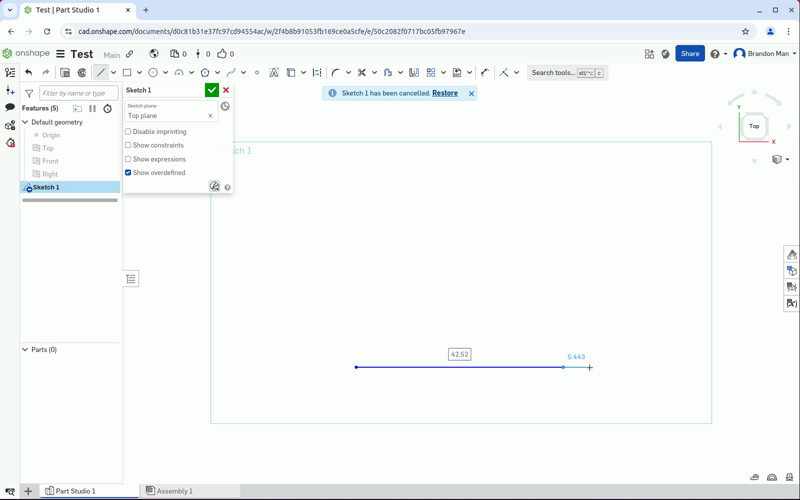
mouse_move(563, 358)
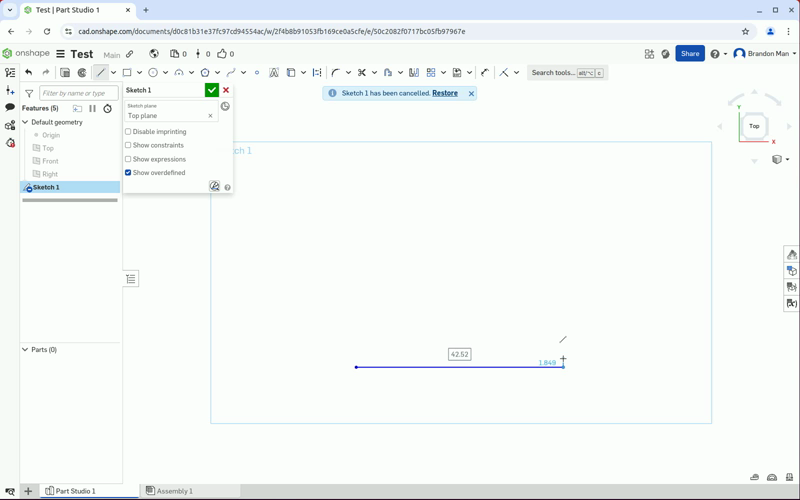
click(563, 358)
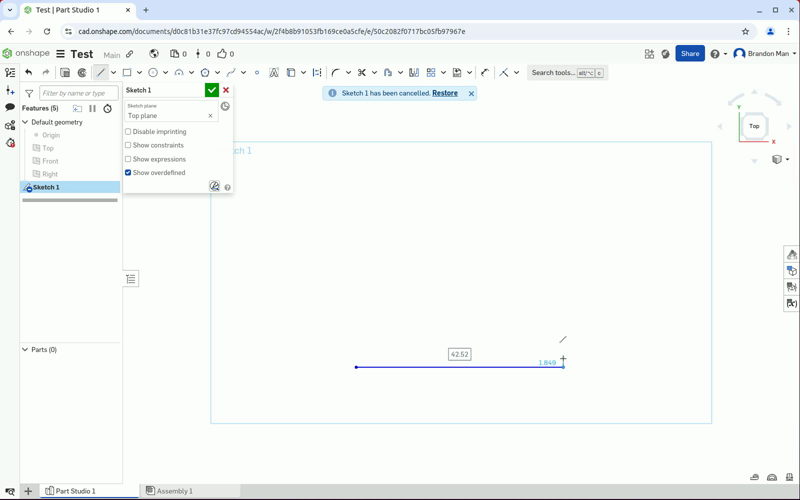
key_up(shift)
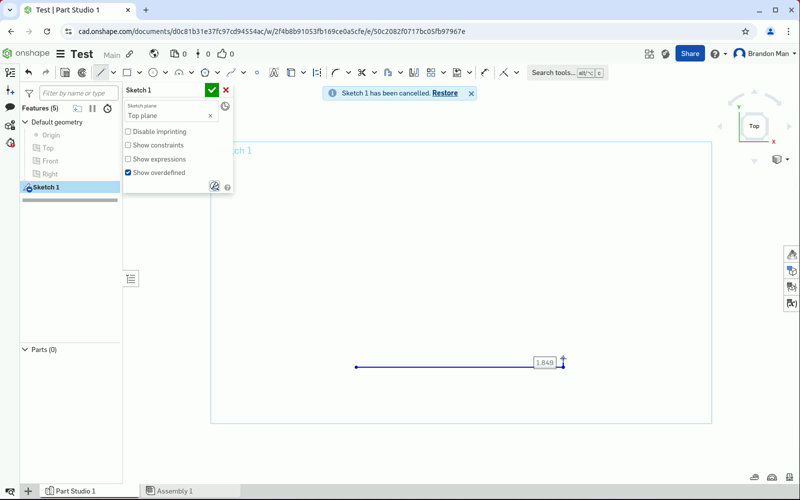
key_down(shift)
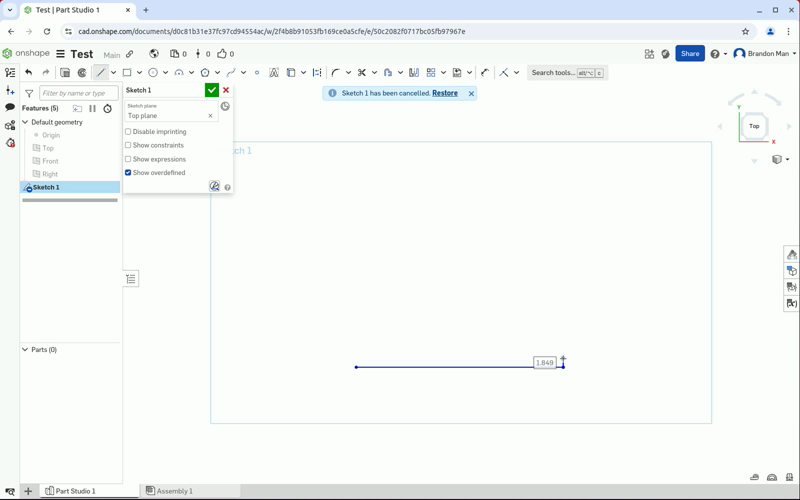
mouse_move(589, 358)
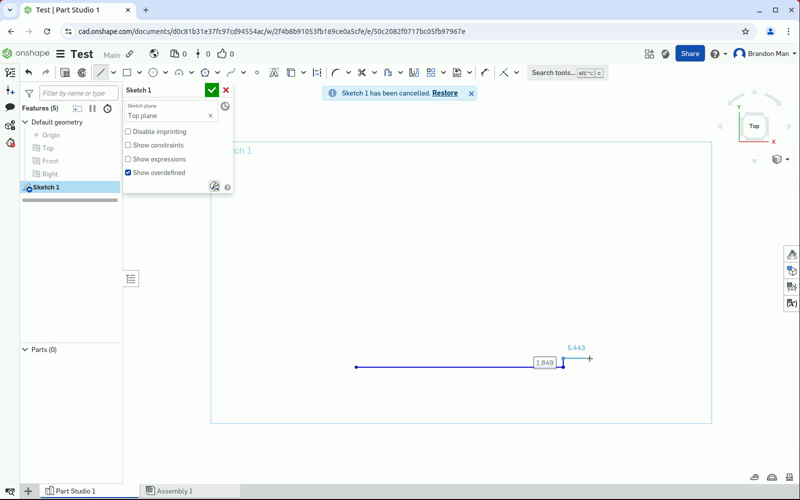
mouse_move(572, 351)
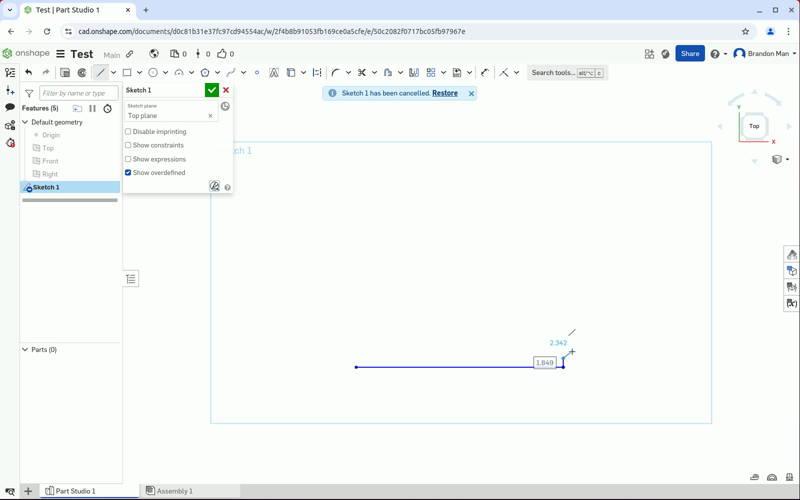
click(572, 351)
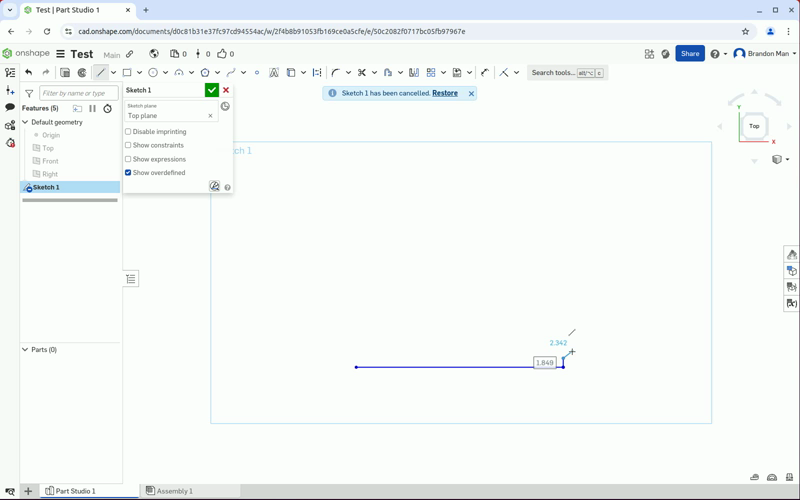
key_up(shift)
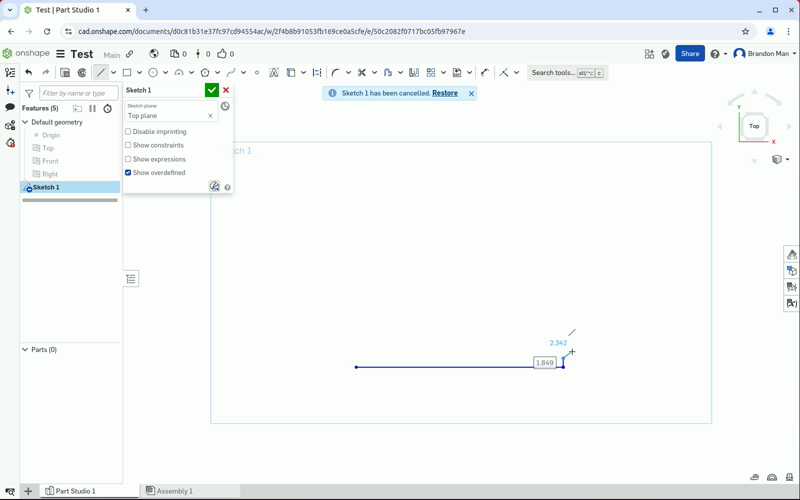
key_down(shift)
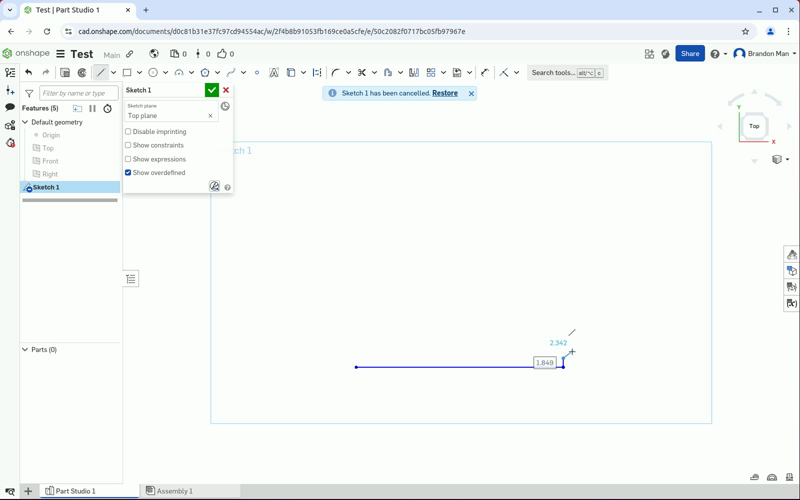
mouse_move(572, 246)
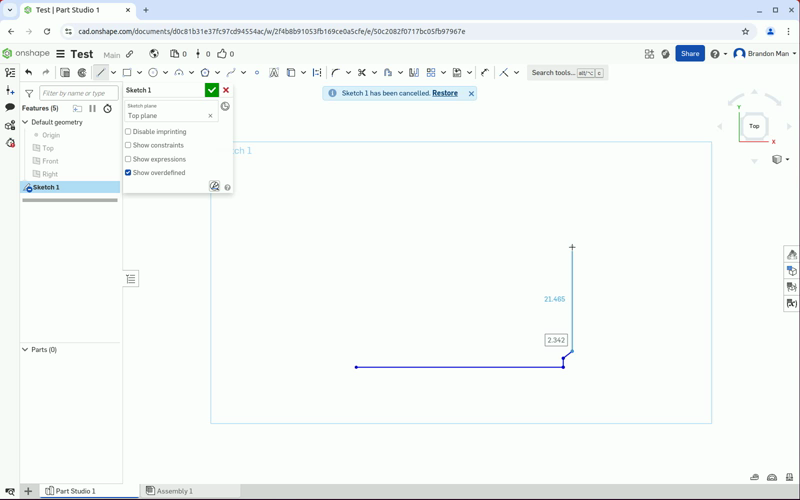
click(572, 246)
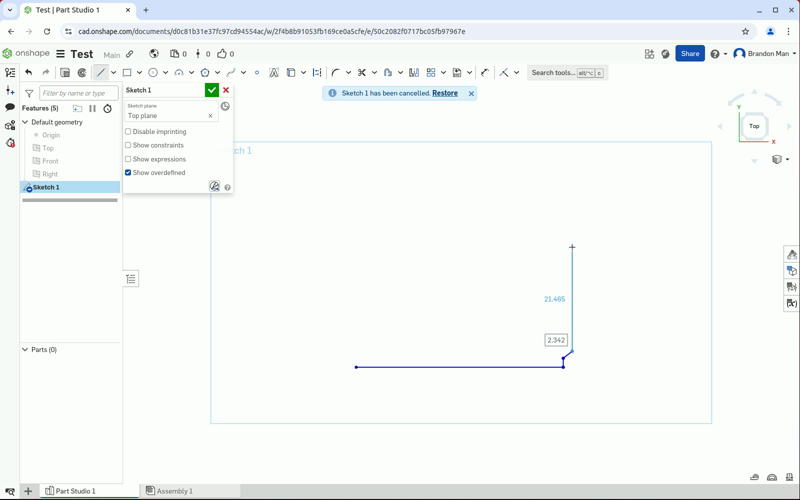
key_up(shift)
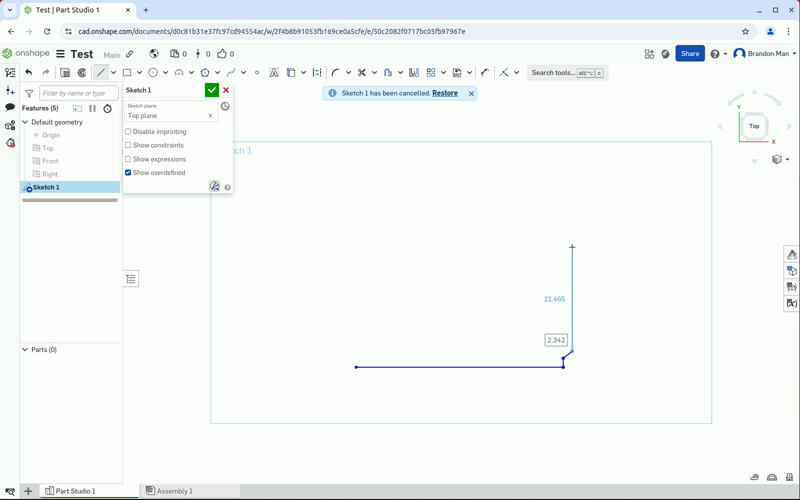
key_down(shift)
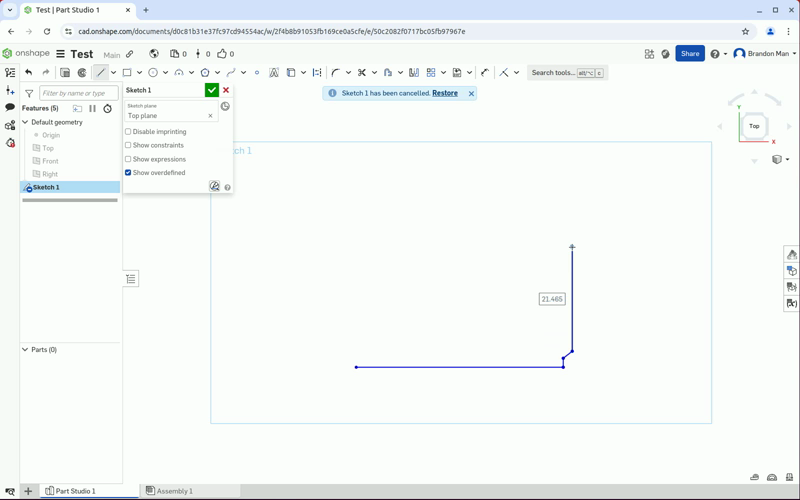
mouse_move(589, 246)
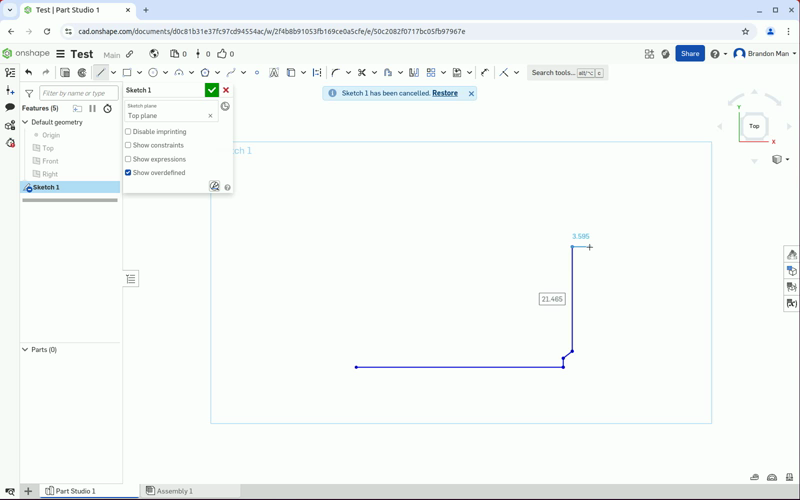
mouse_move(563, 240)
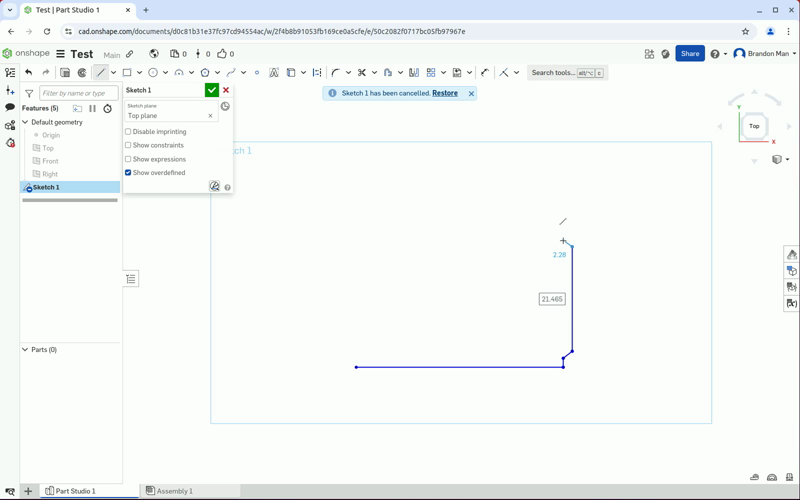
click(563, 240)
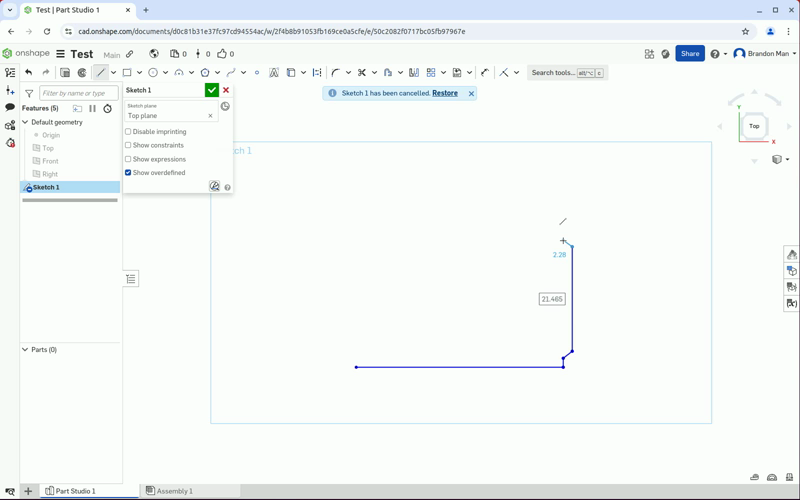
key_up(shift)
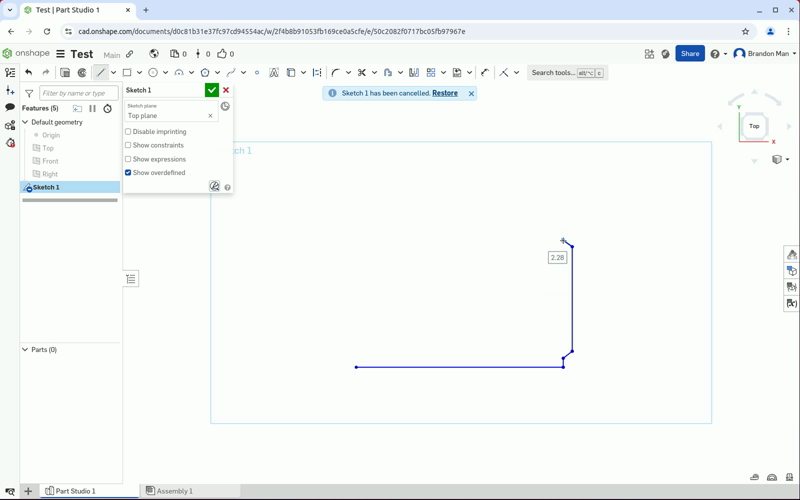
key_down(shift)
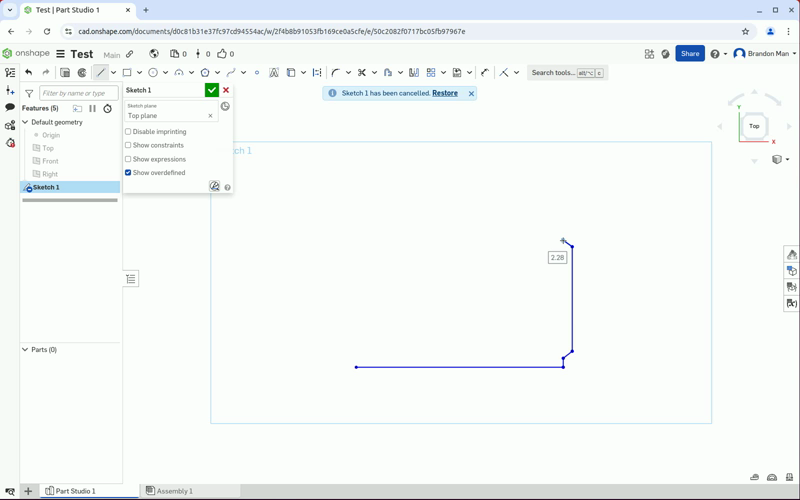
mouse_move(589, 240)
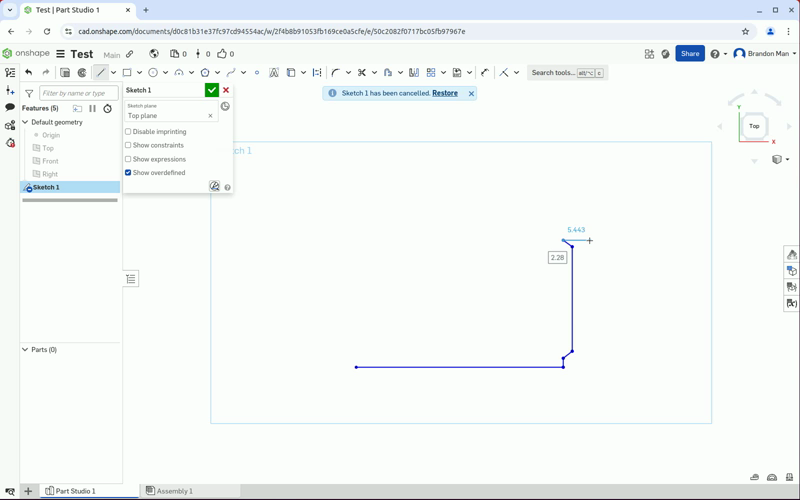
mouse_move(563, 199)
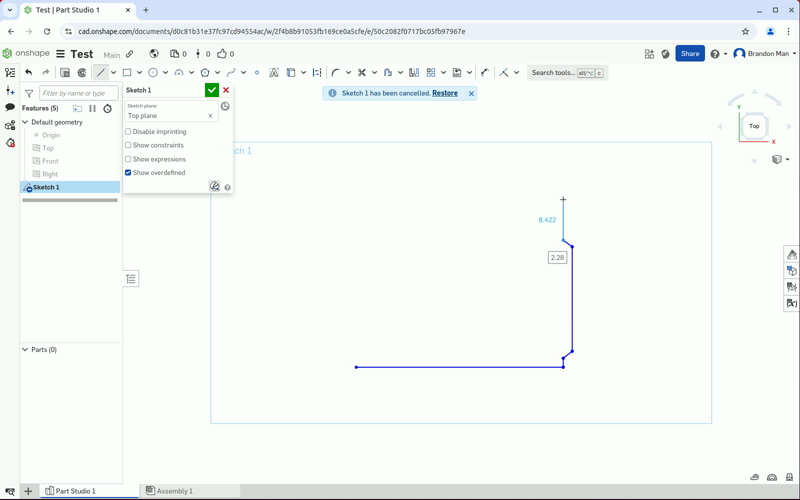
click(563, 199)
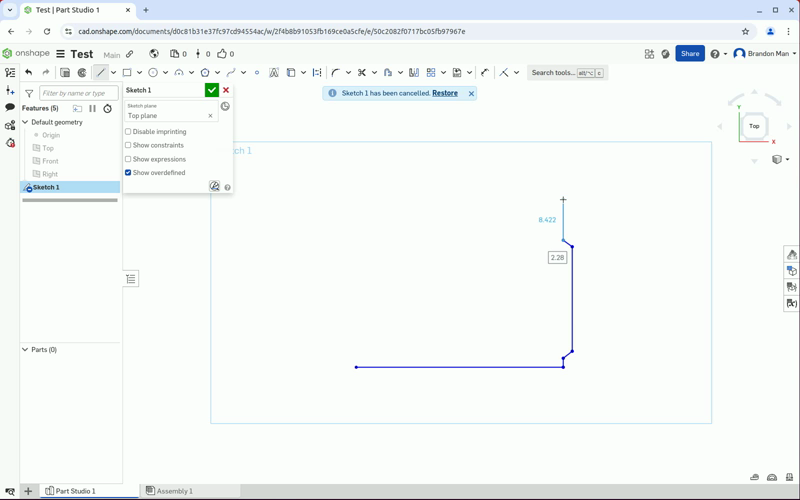
key_up(shift)
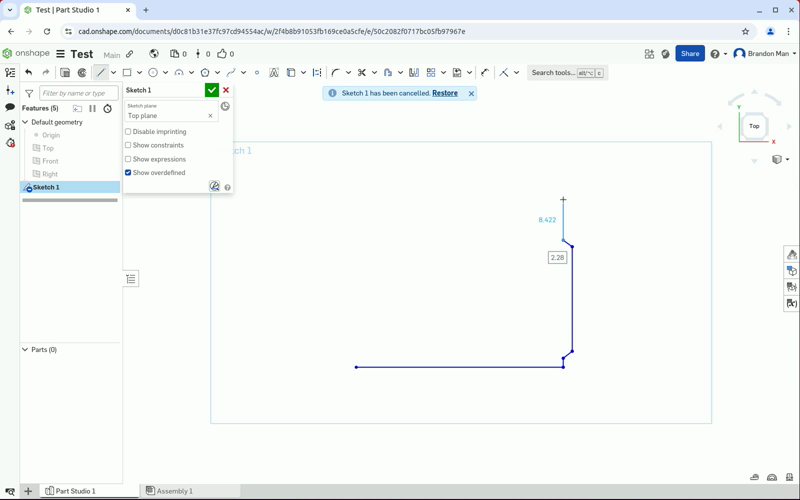
key_down(shift)
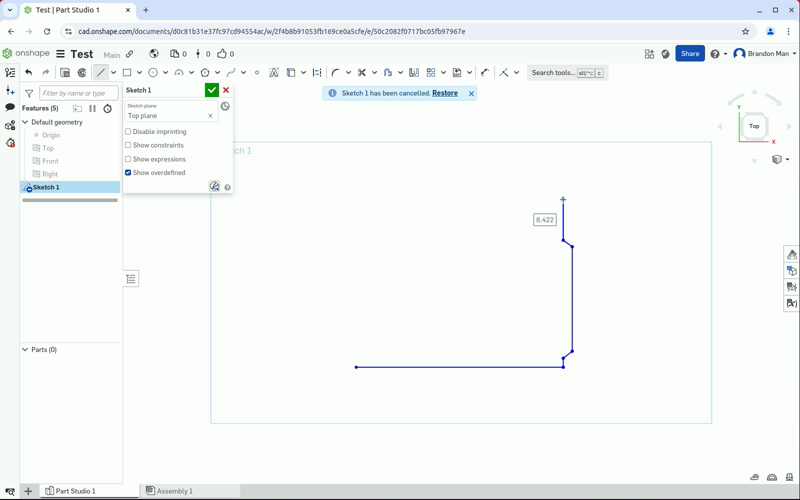
mouse_move(356, 199)
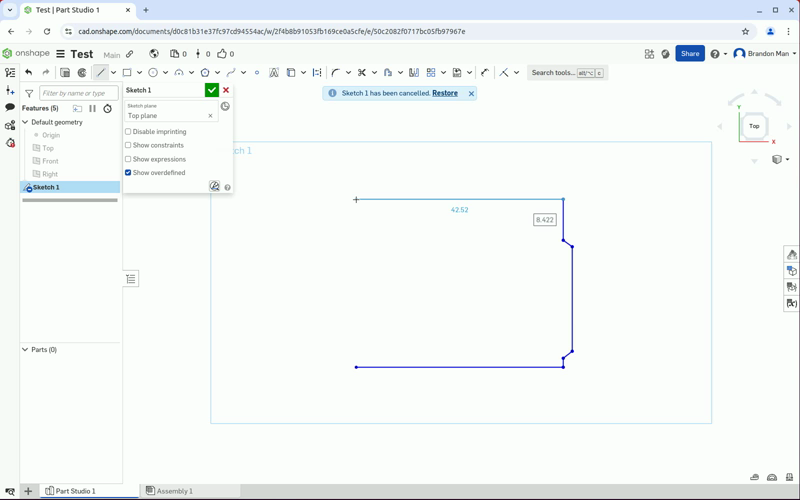
click(356, 199)
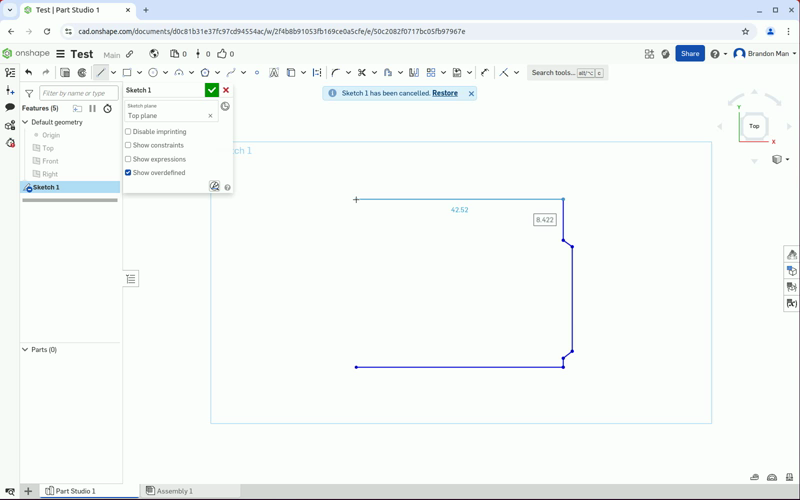
key_up(shift)
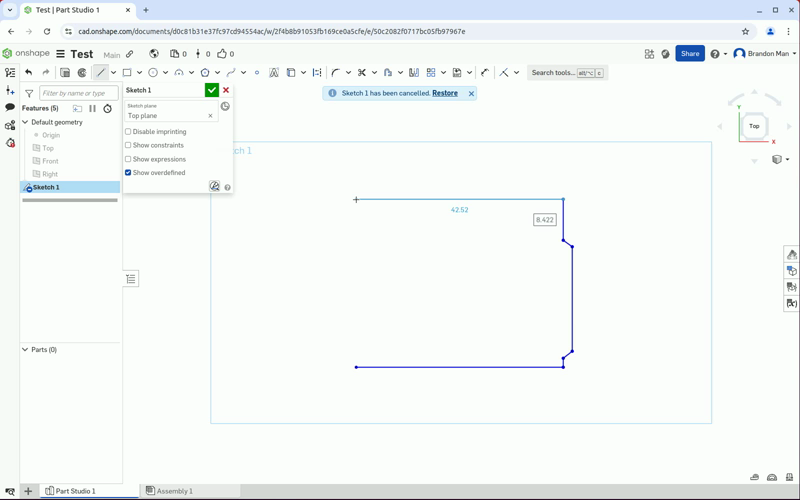
key_down(shift)
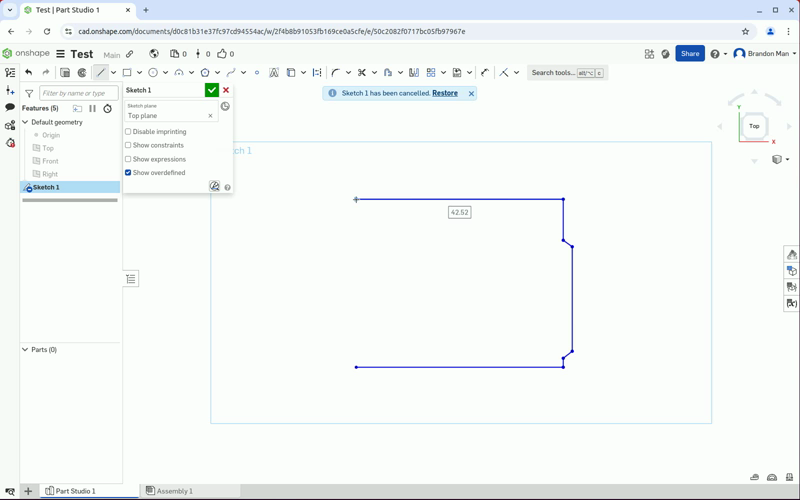
mouse_move(356, 367)
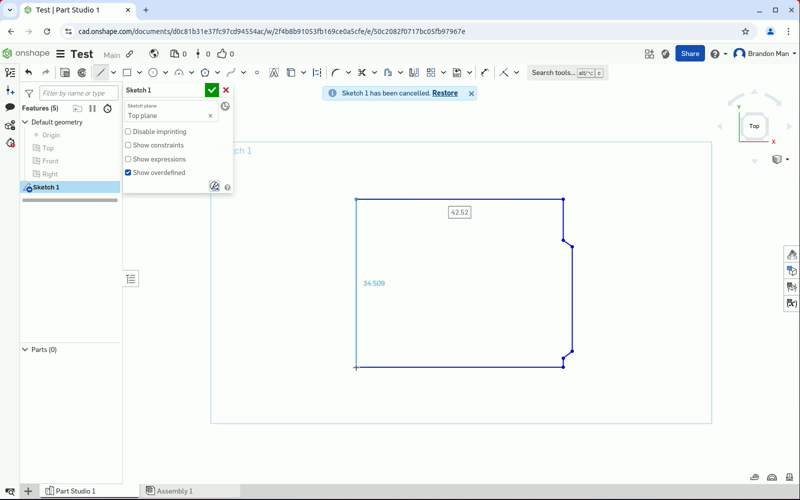
key_up(shift)
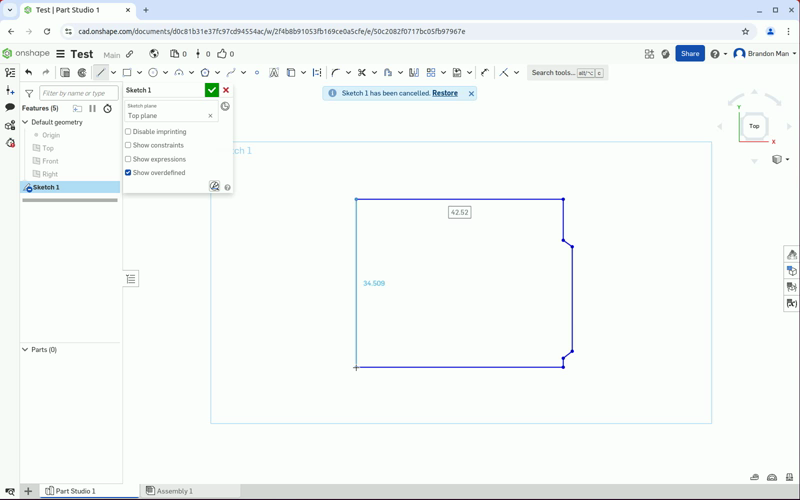
click(356, 367)
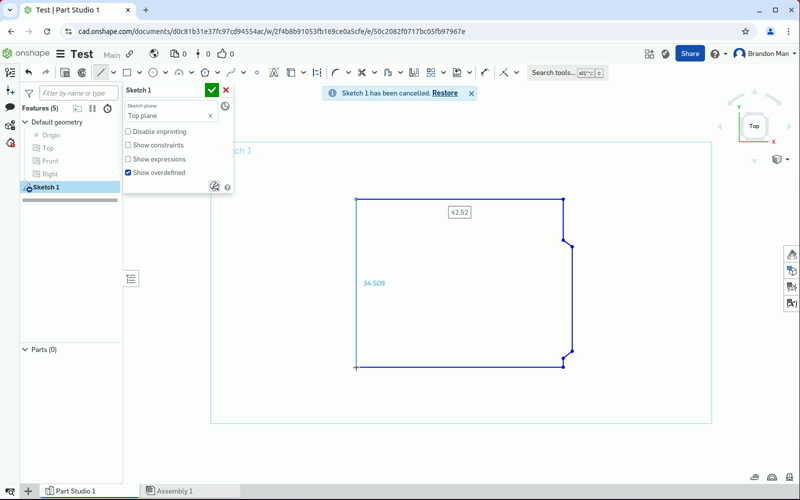
key(esc)
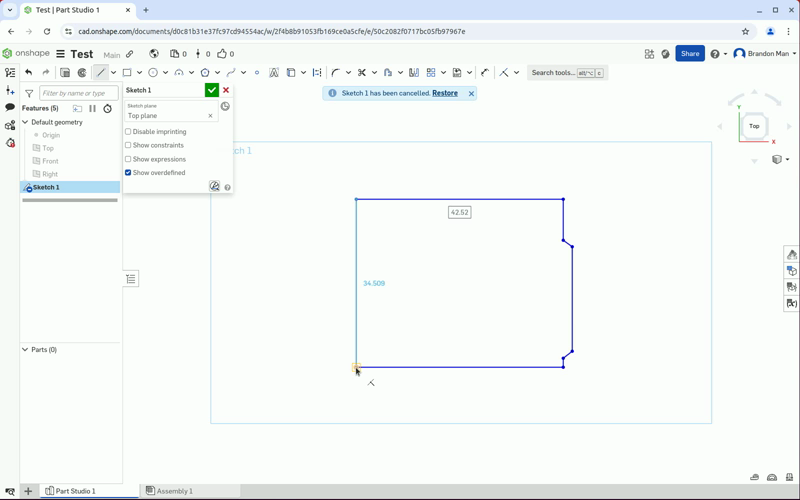
mouse_move(510, 312)
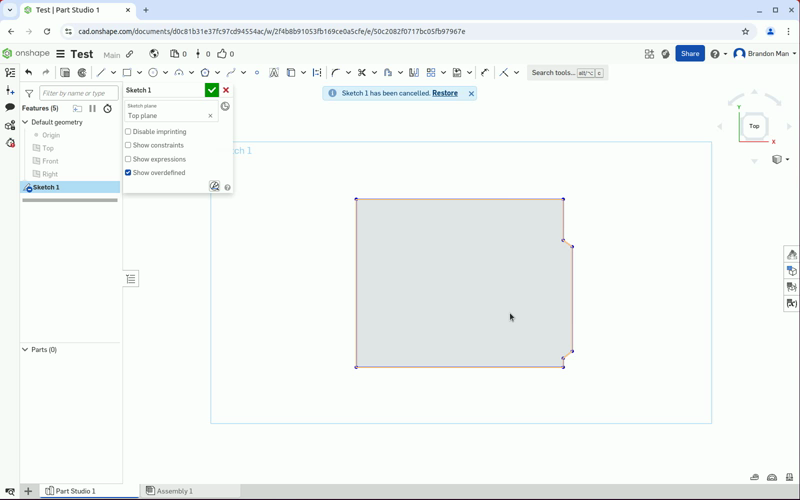
click(510, 312)
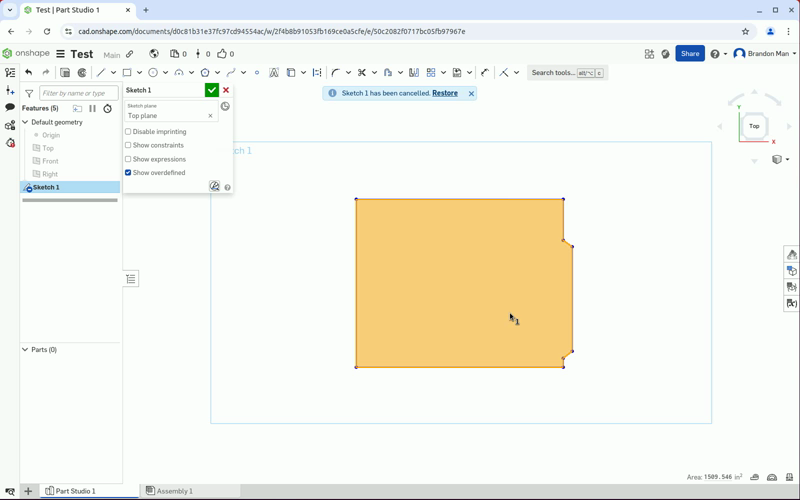
mouse_move(73, 352)
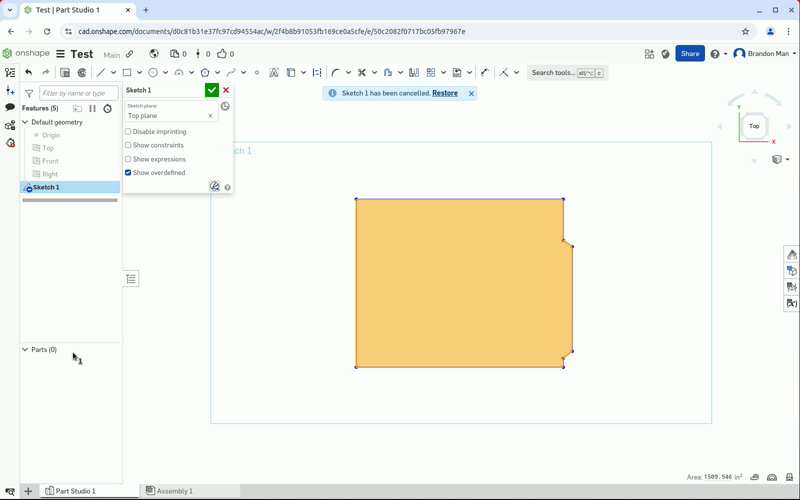
key(shift+y)
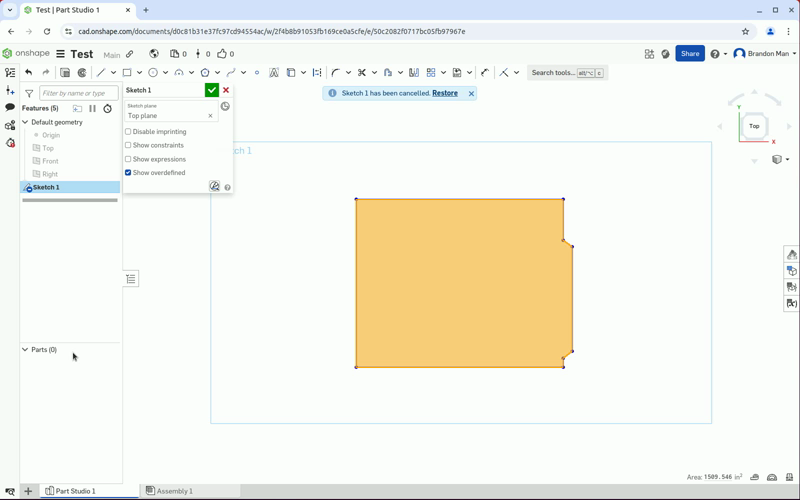
key(shift+e)
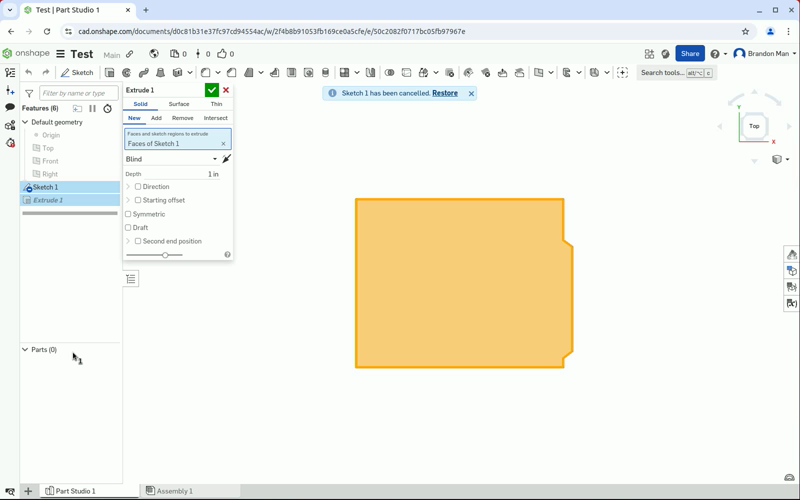
mouse_move(143, 106)
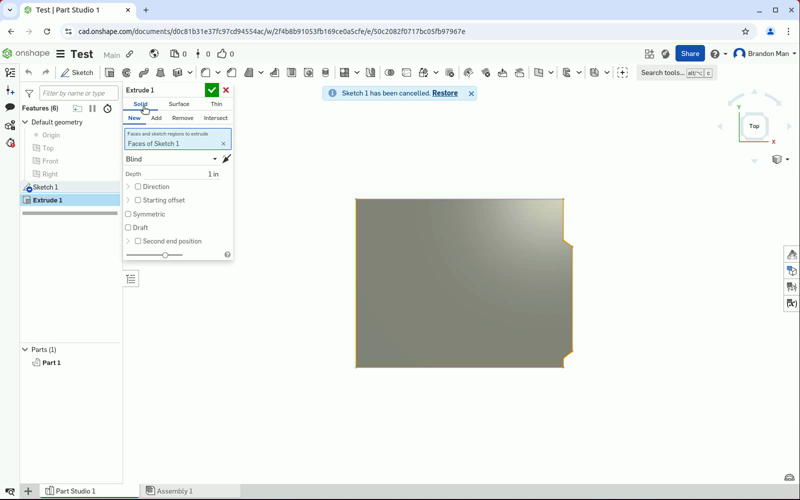
click(143, 106)
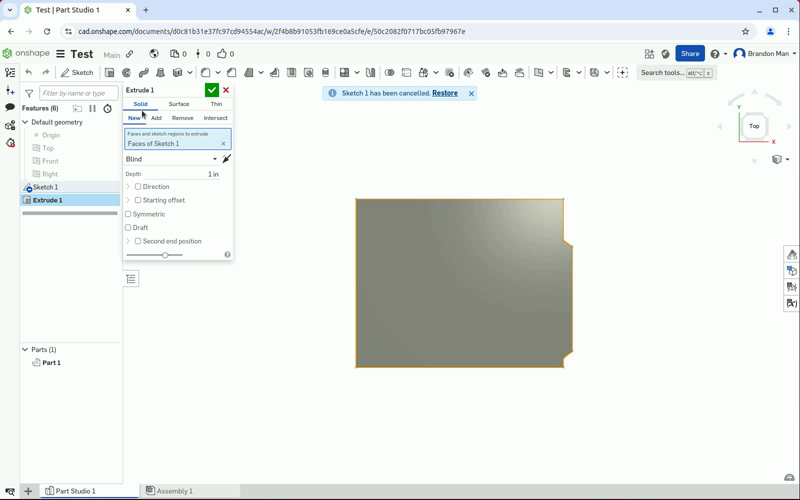
mouse_move(137, 120)
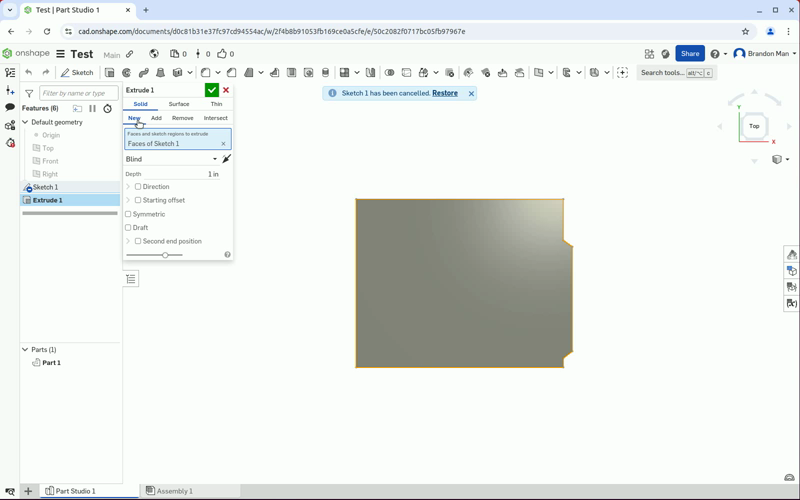
click(137, 120)
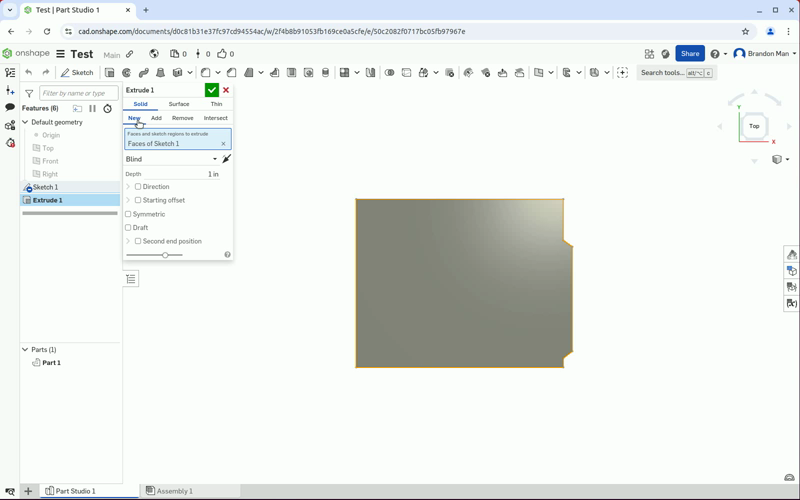
key(tab, 4)
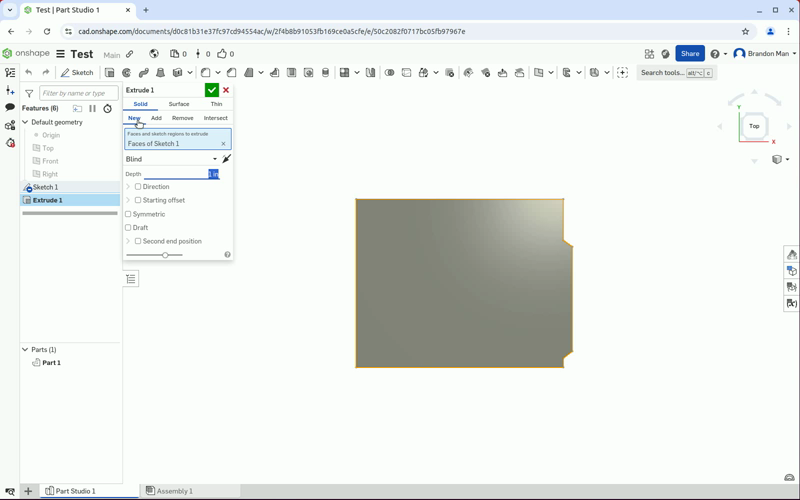
text(0.963)
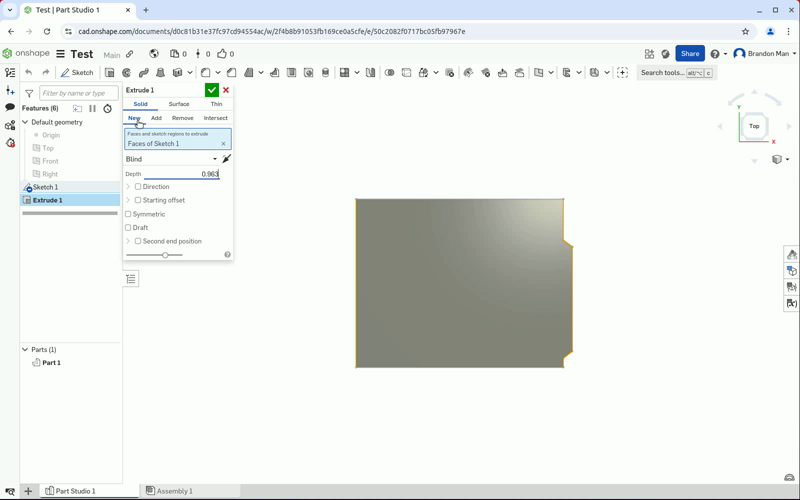
key(enter)
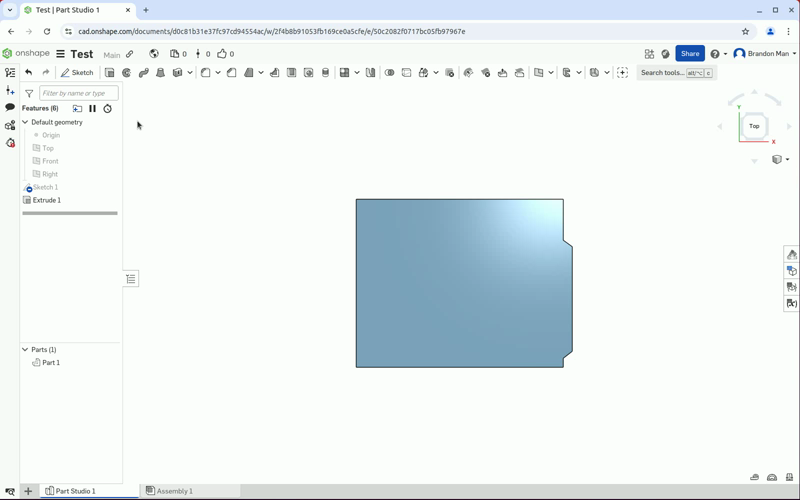
key(shift+h)
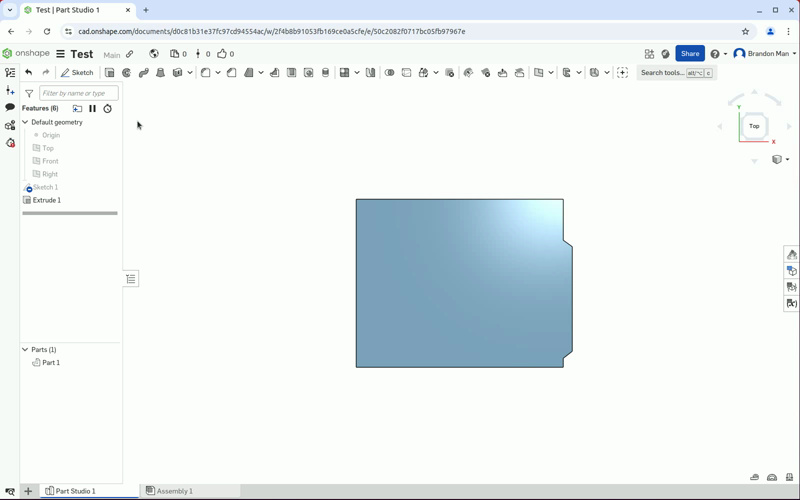
key(shift+h)
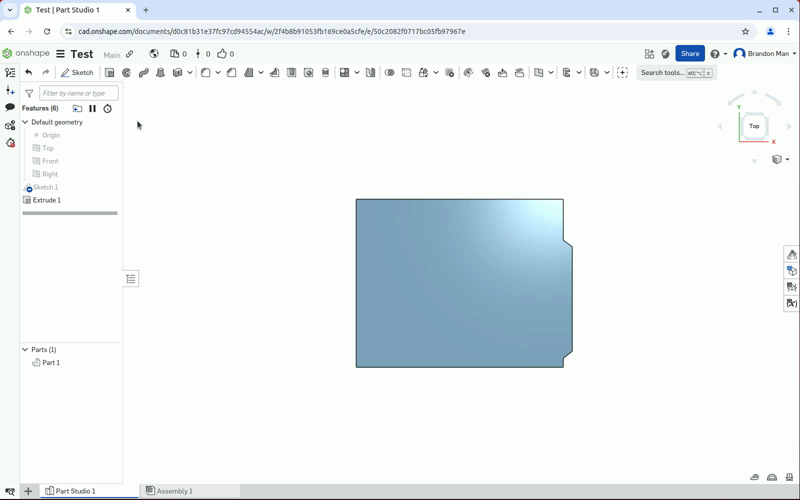
mouse_move(73, 189)
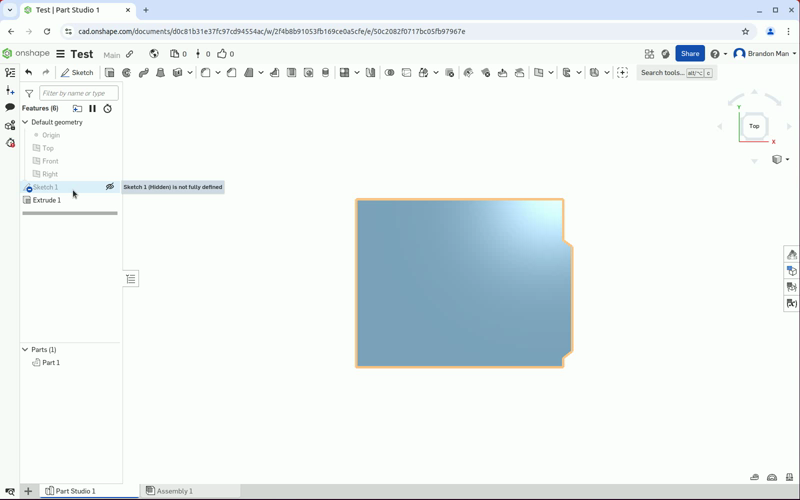
click(73, 189)
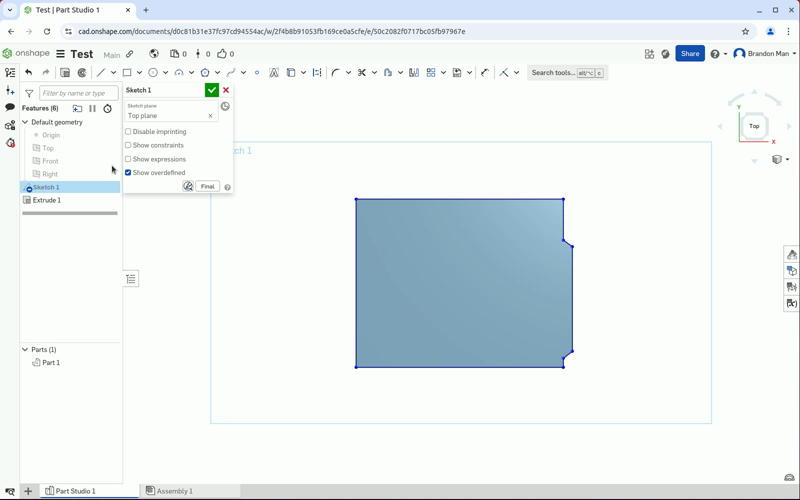
mouse_move(229, 92)
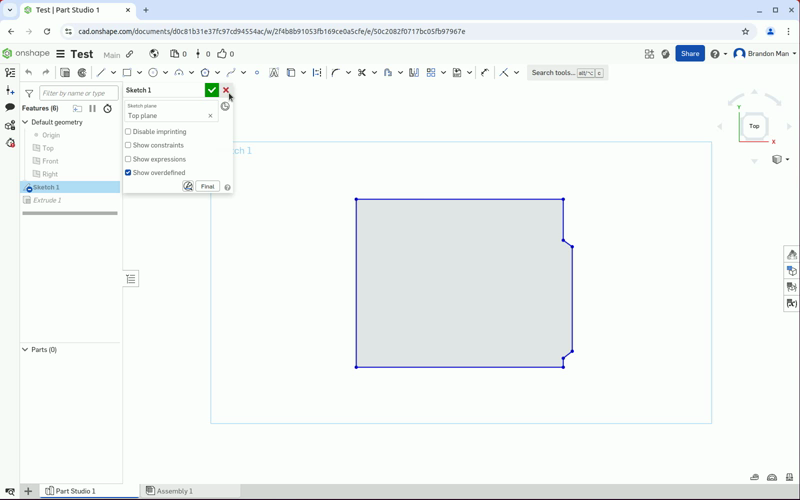
click(229, 92)
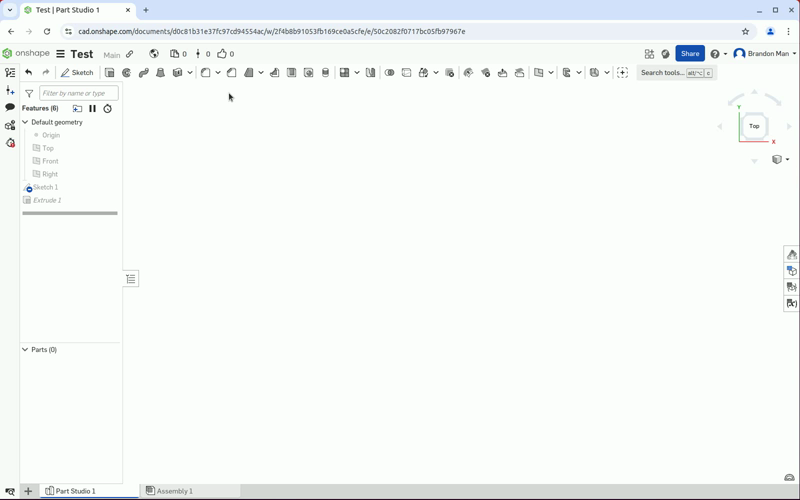
mouse_move(541, 75)
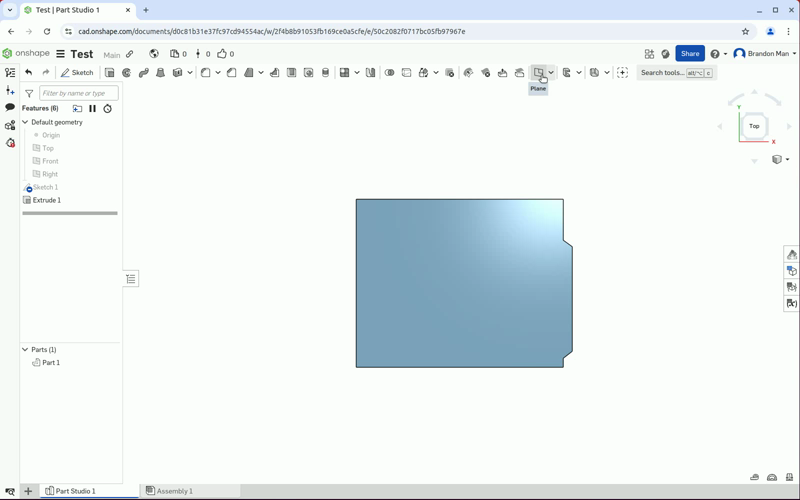
click(541, 75)
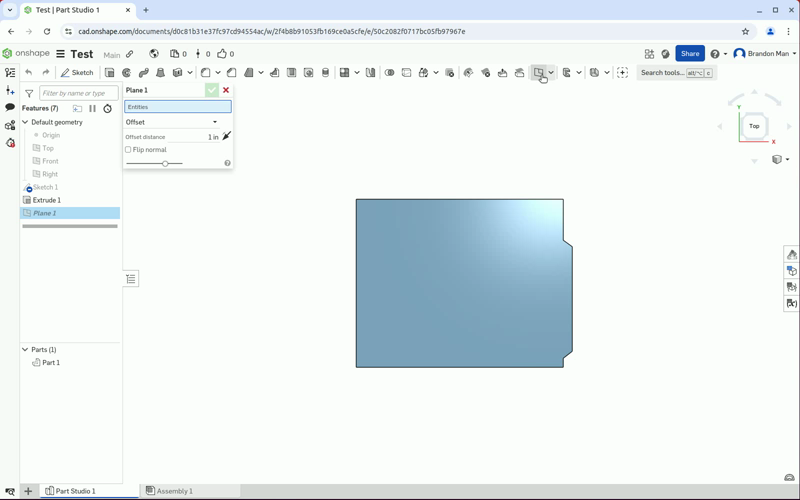
mouse_move(73, 150)
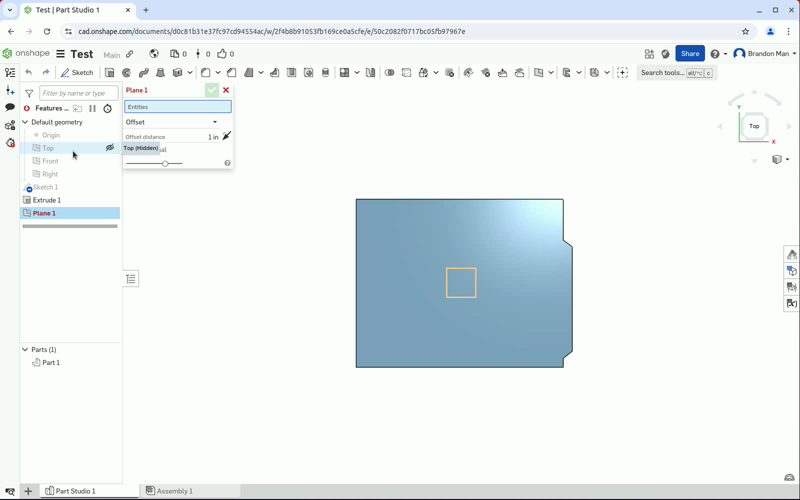
click(73, 150)
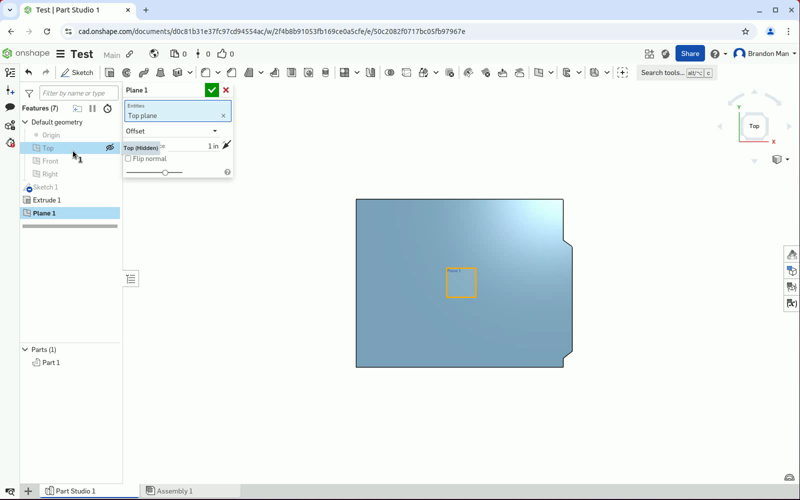
key(tab, 2)
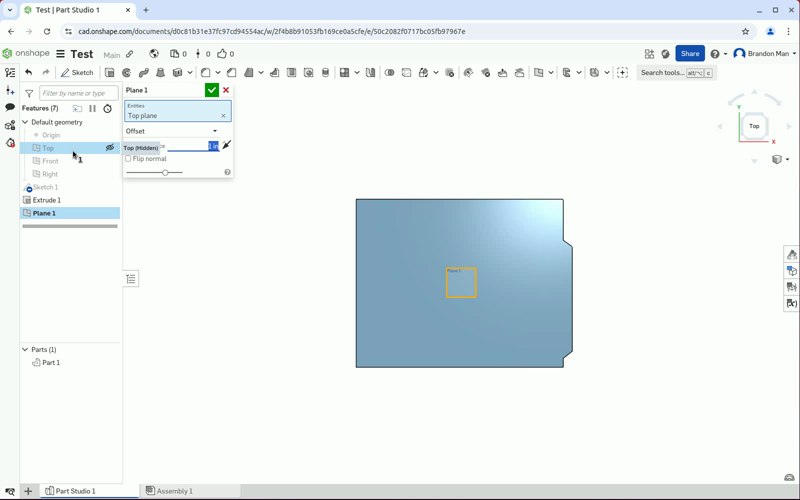
text(0.955)
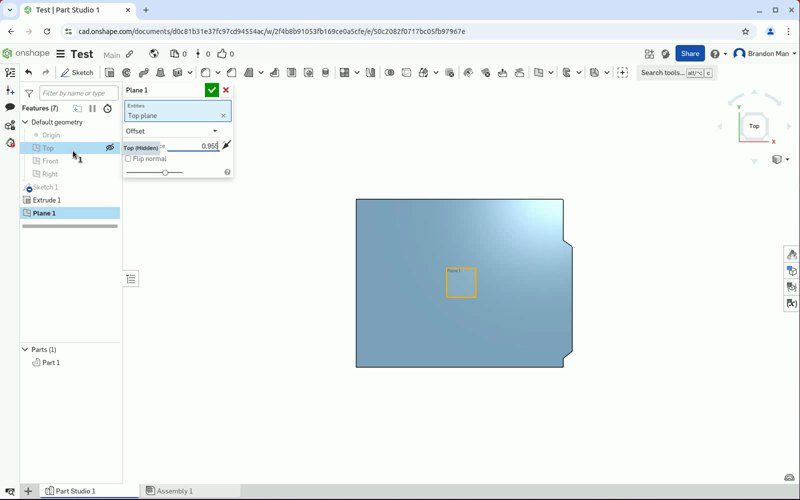
key(enter, 2)
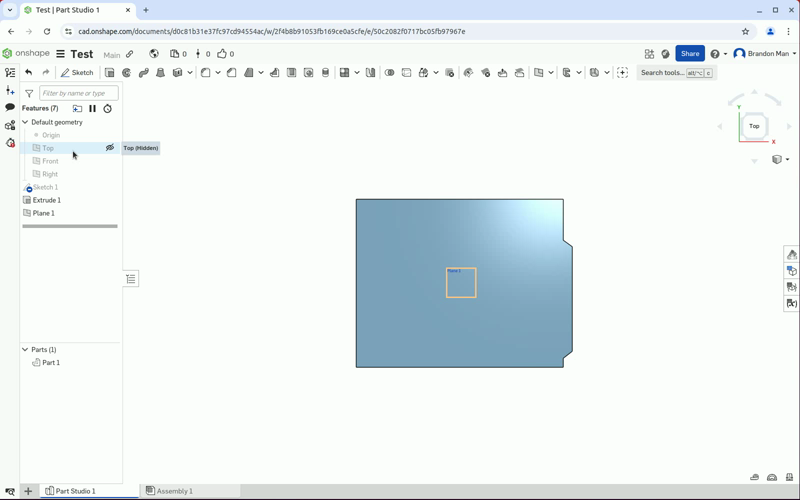
key(shift+s)
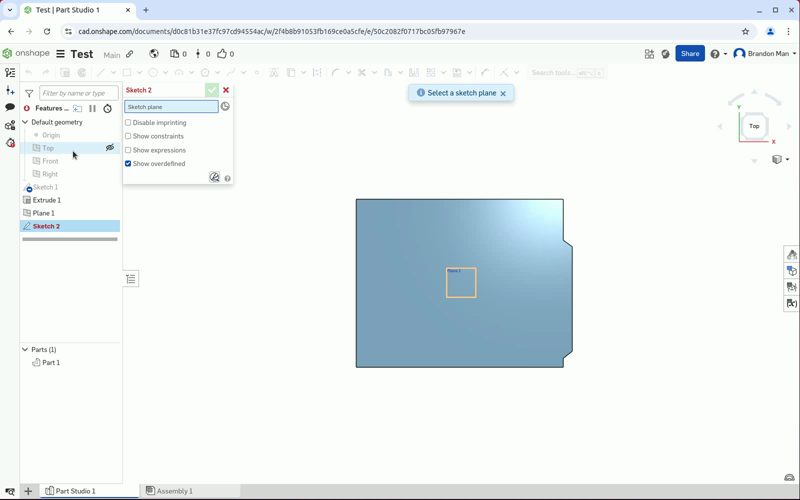
mouse_move(73, 215)
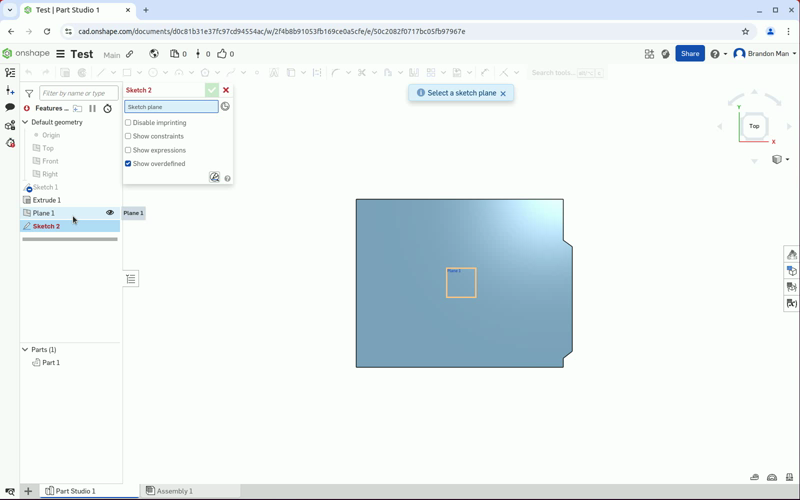
click(73, 215)
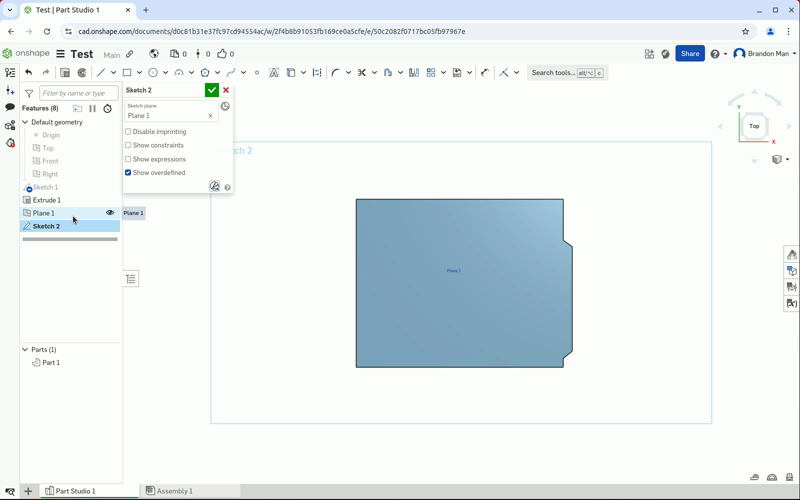
mouse_move(73, 352)
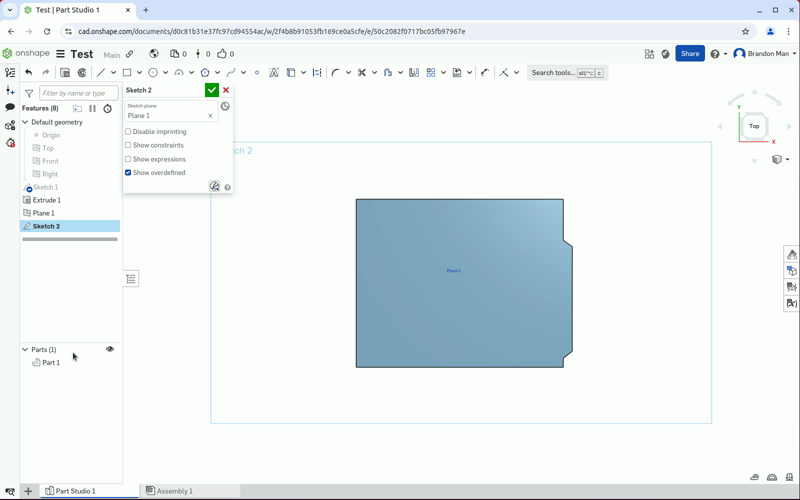
key(y)
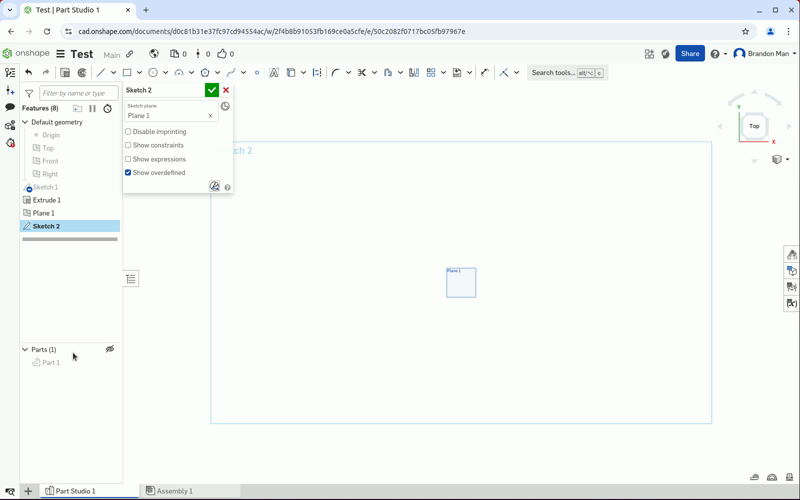
key(c)
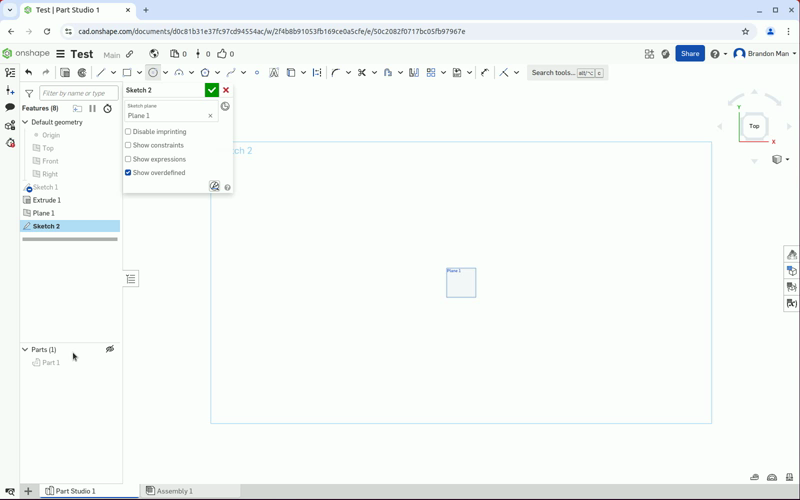
key_down(shift)
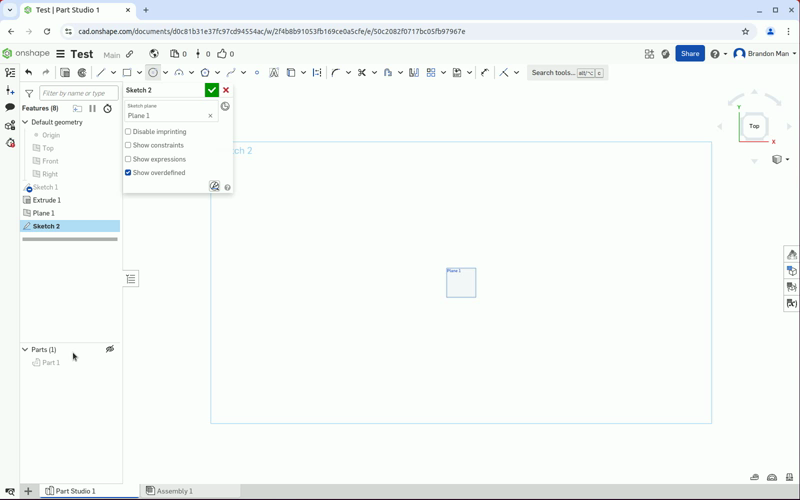
mouse_move(401, 359)
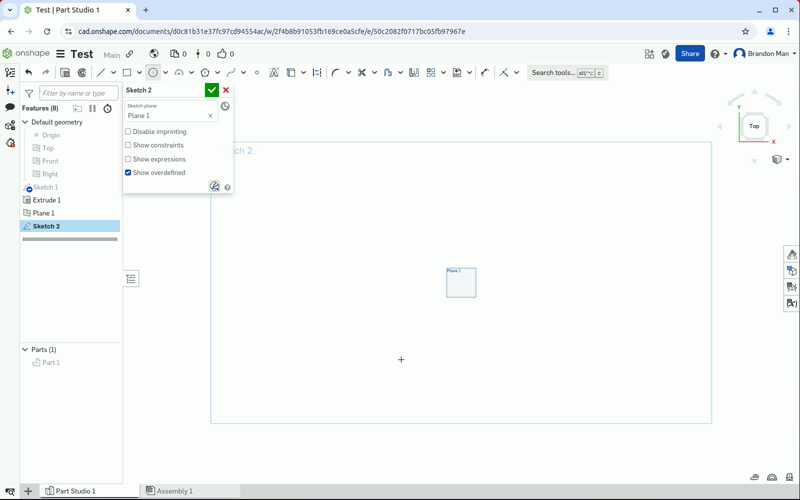
click(401, 359)
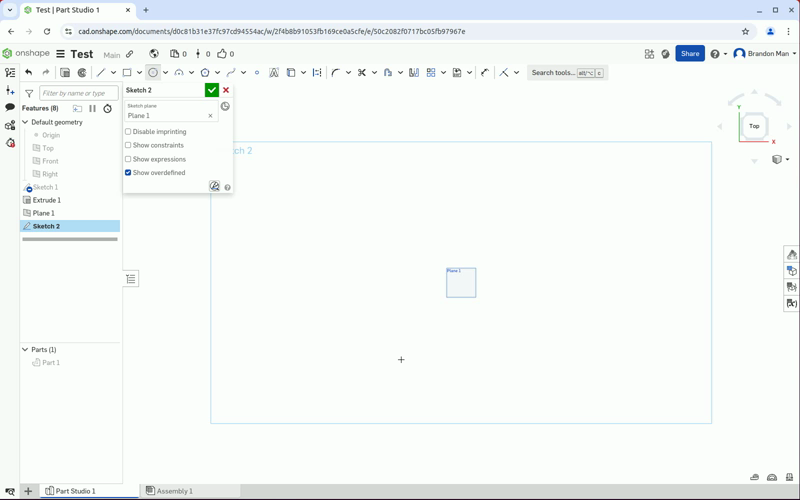
key_up(shift)
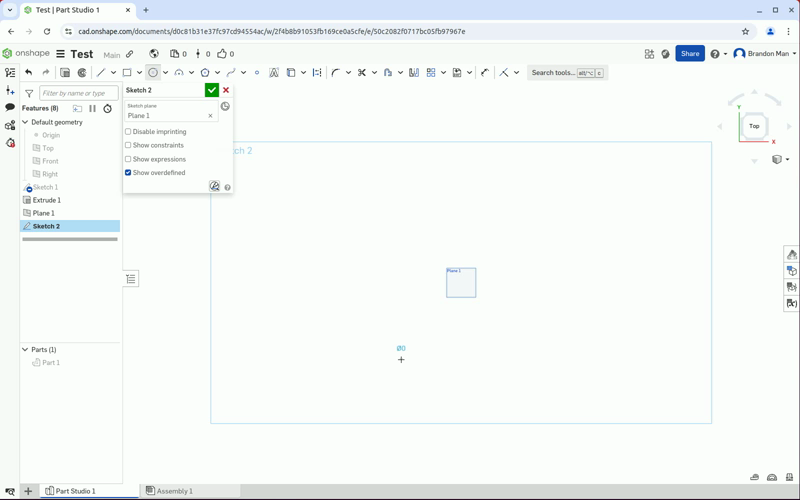
mouse_move(407, 359)
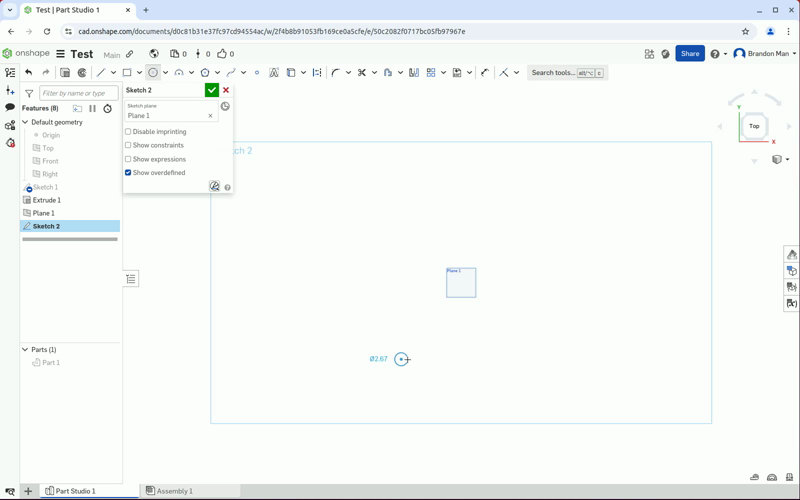
click(407, 359)
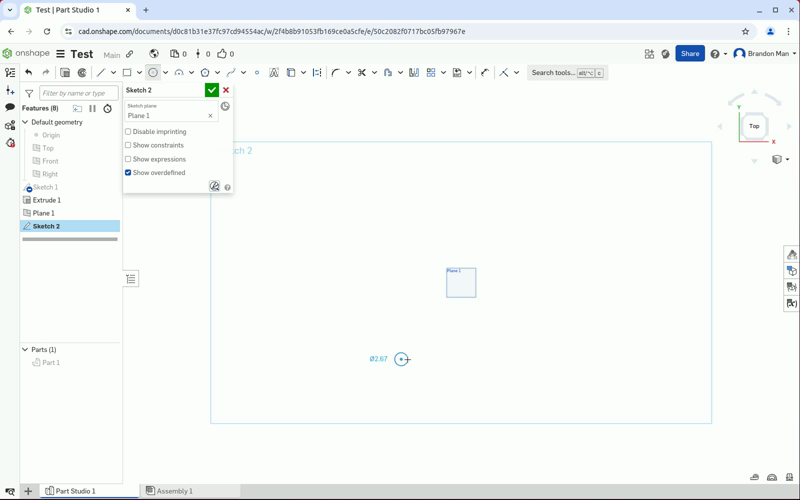
key(esc)
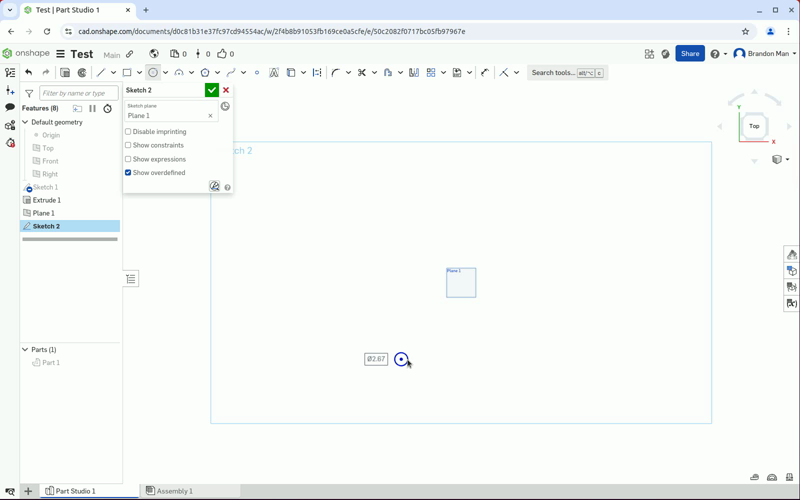
mouse_move(399, 353)
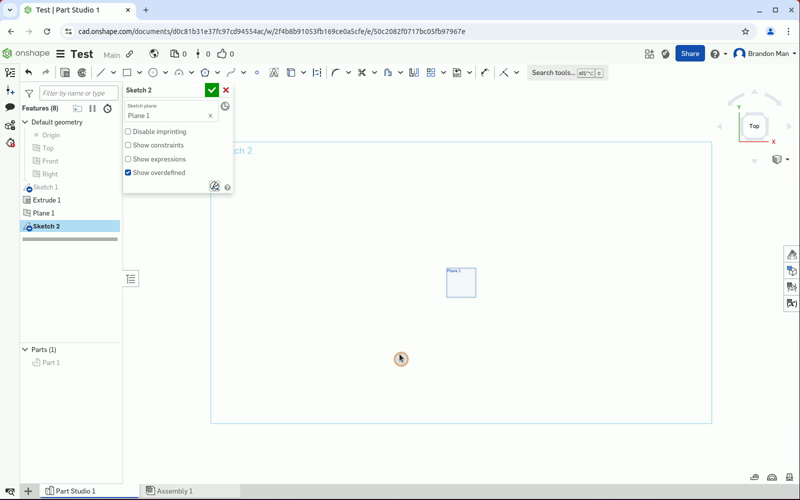
scroll(6)
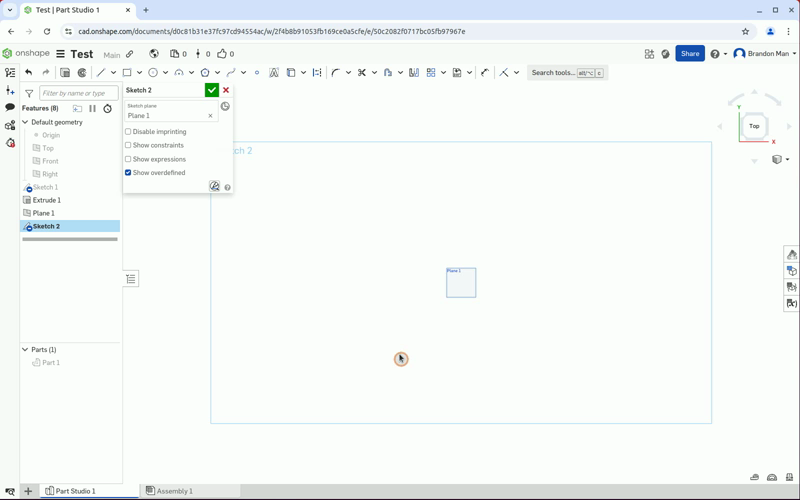
scroll(6)
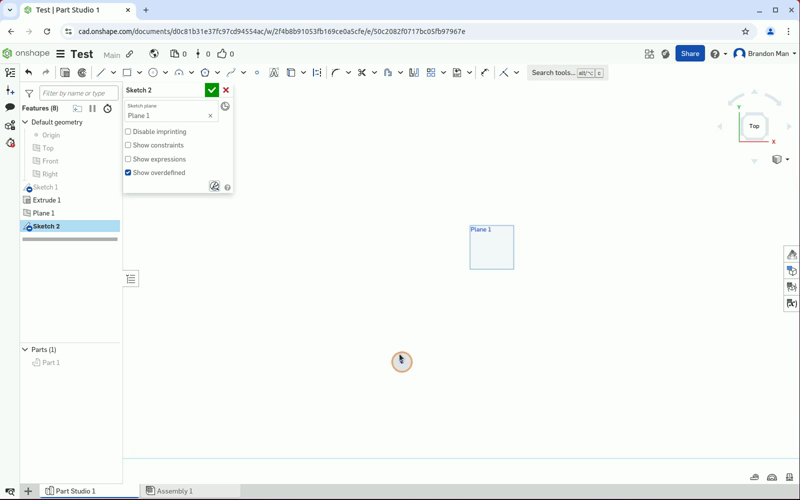
scroll(6)
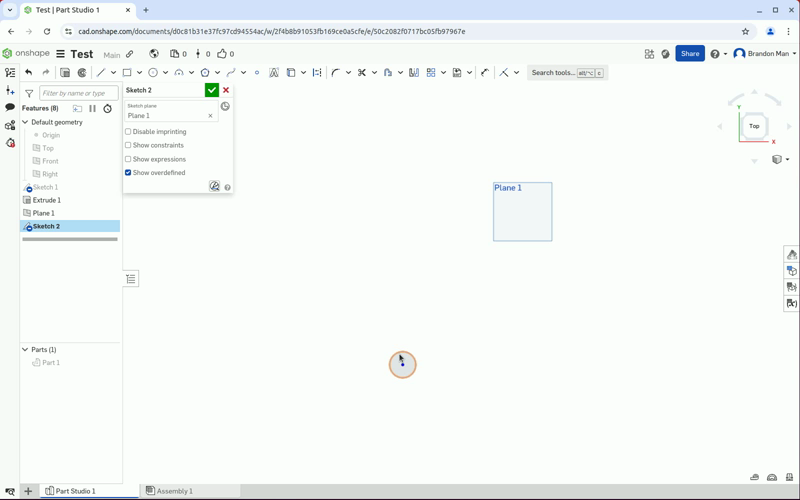
scroll(6)
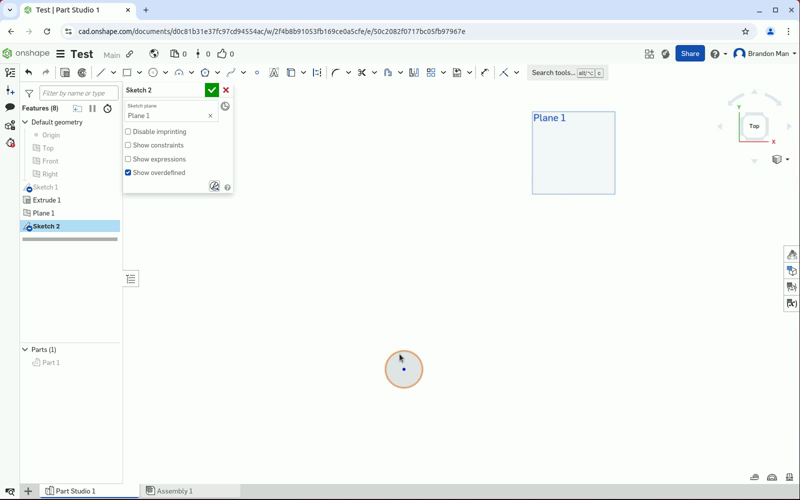
scroll(6)
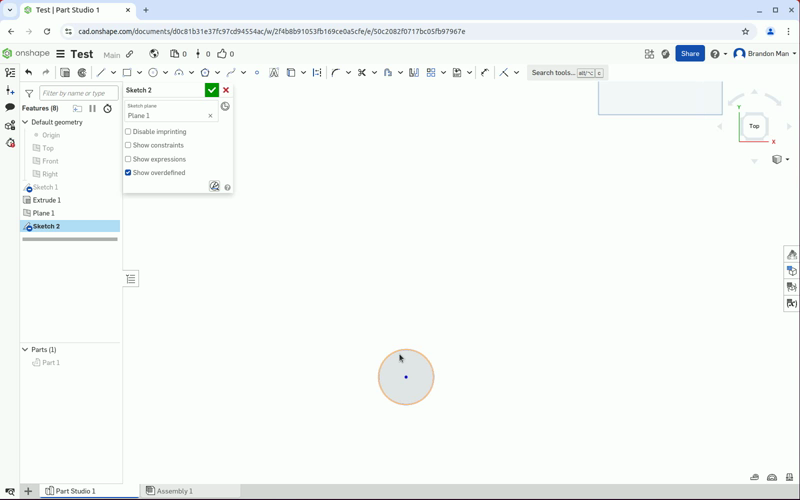
scroll(6)
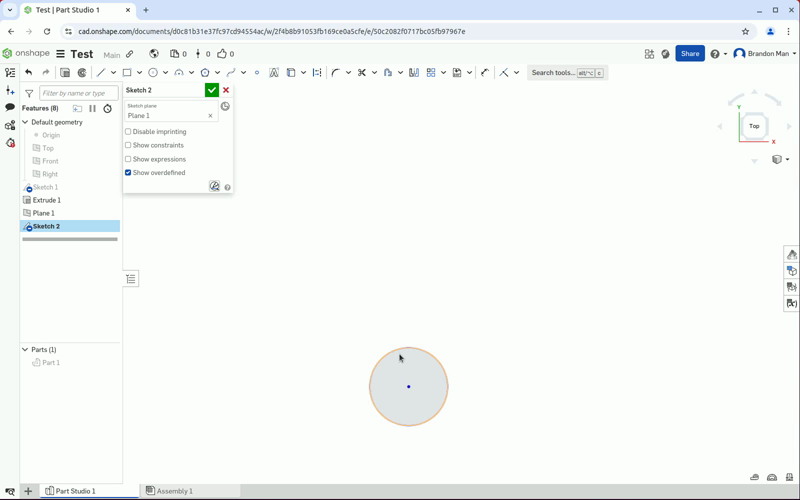
scroll(6)
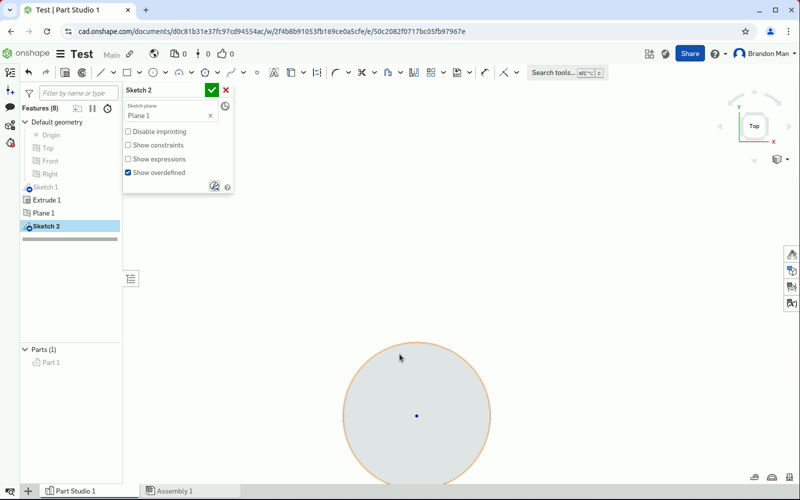
click(399, 353)
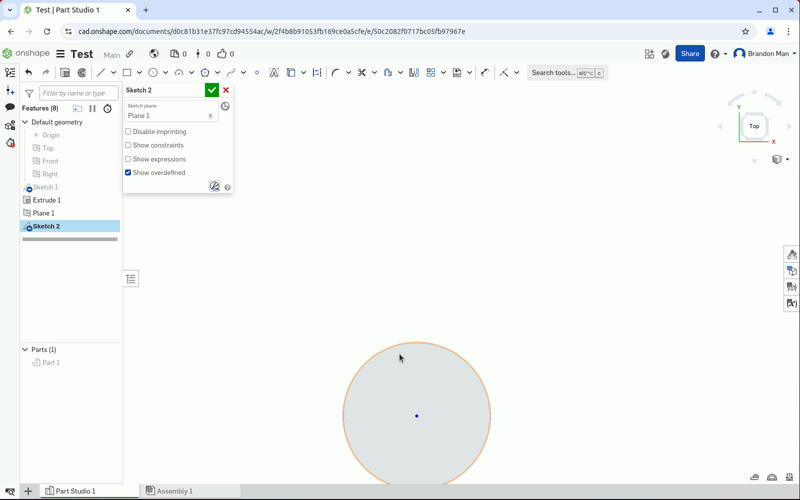
scroll(-6)
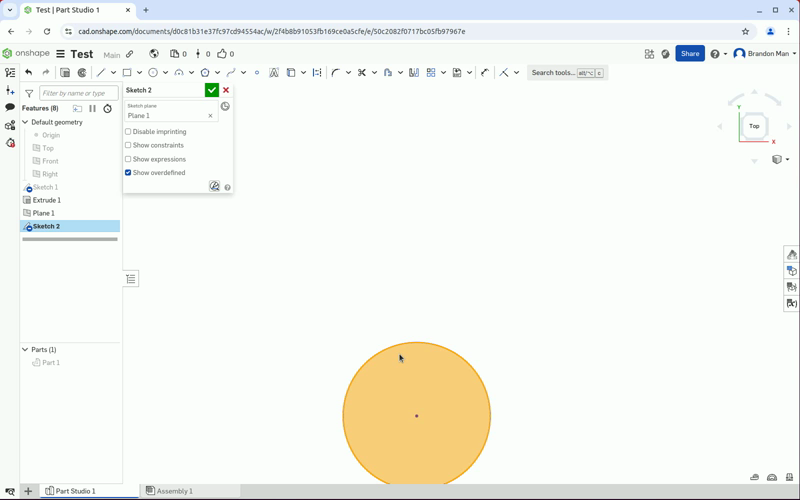
scroll(-6)
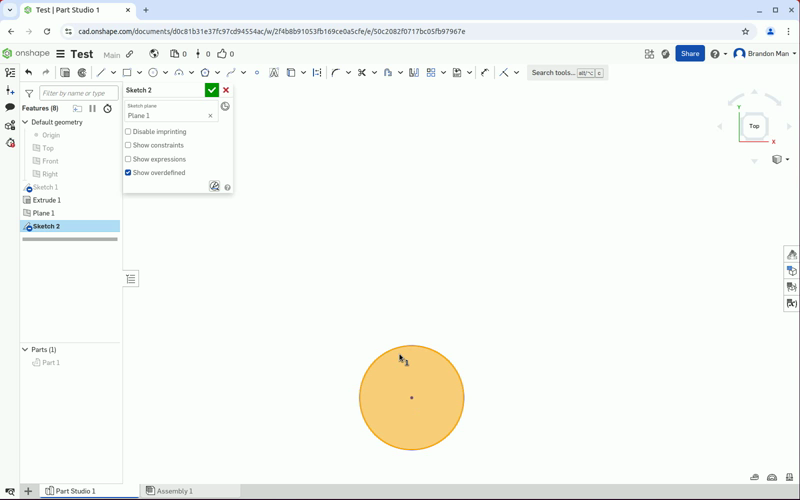
scroll(-6)
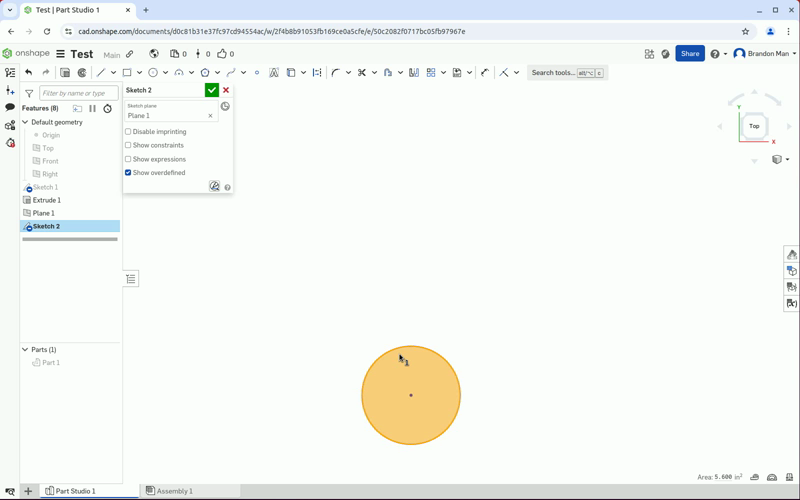
scroll(-6)
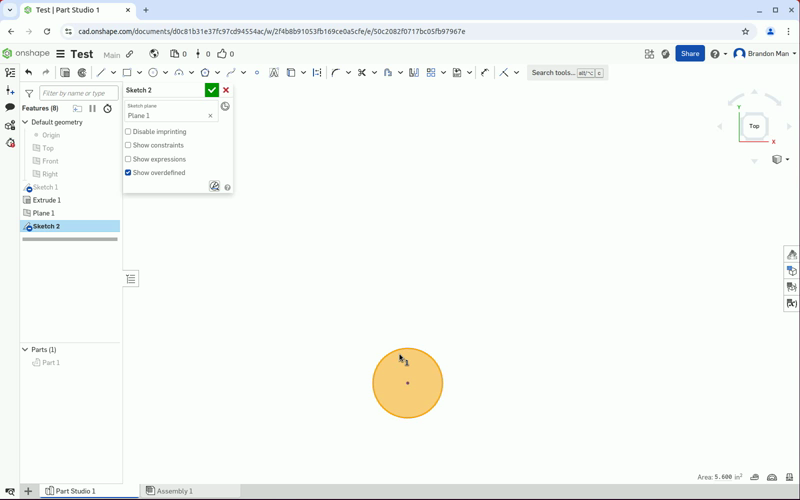
scroll(-6)
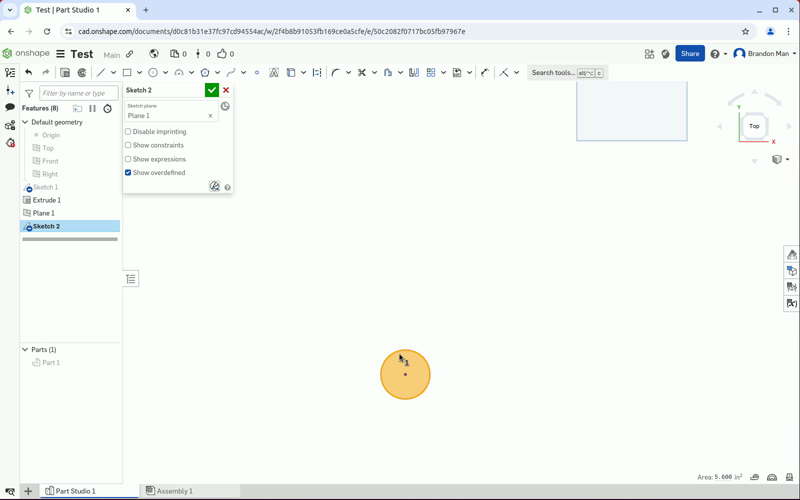
scroll(-6)
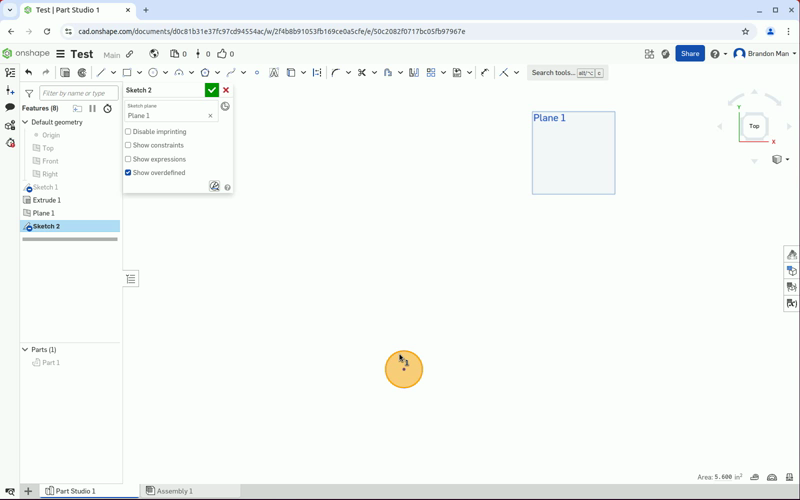
scroll(-6)
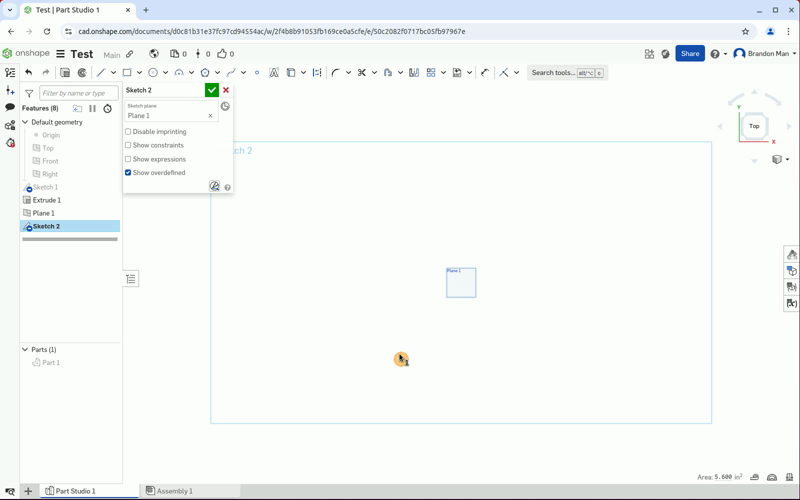
mouse_move(73, 352)
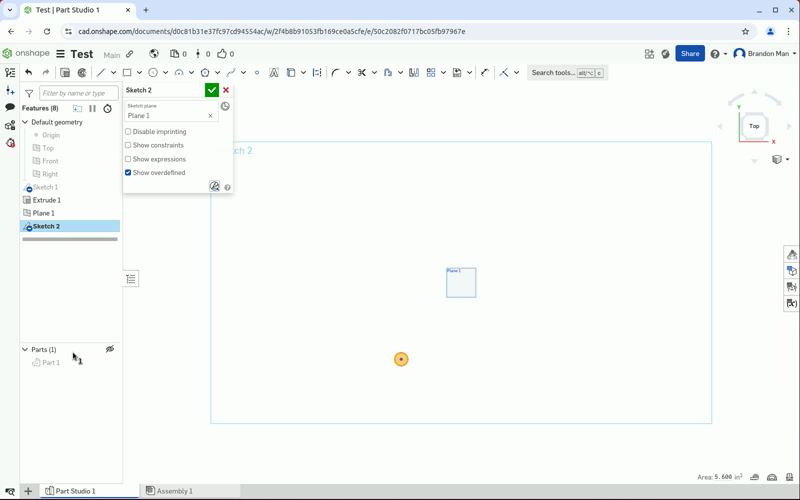
key(shift+y)
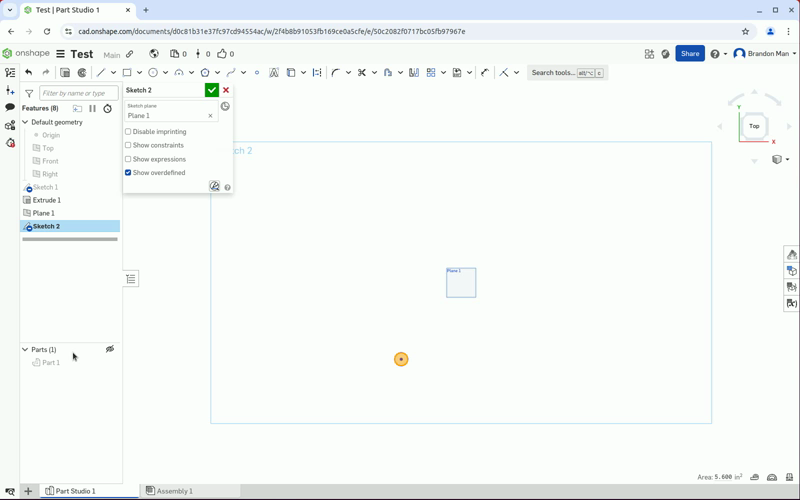
key(shift+e)
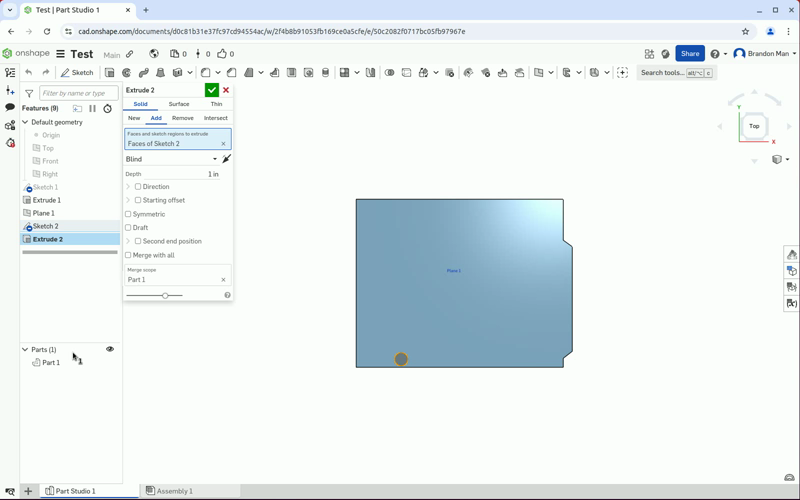
mouse_move(143, 106)
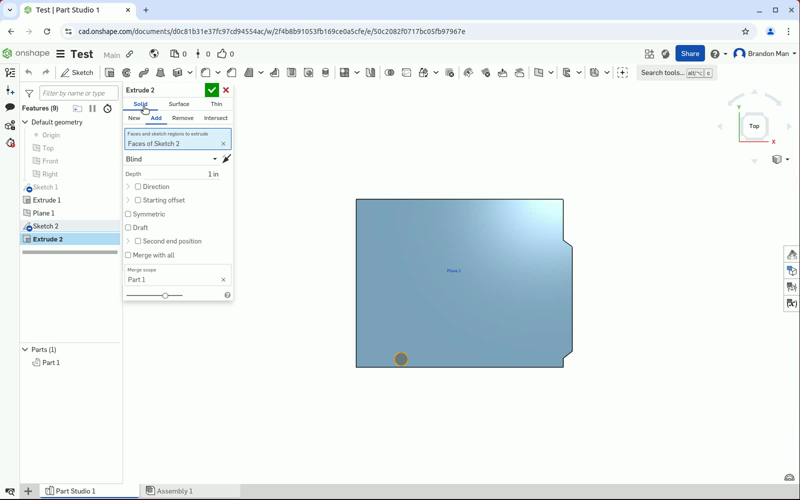
click(143, 106)
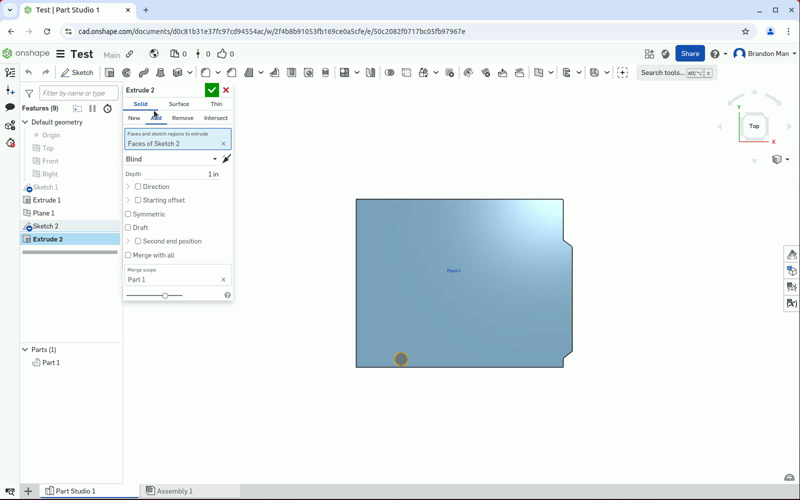
mouse_move(186, 120)
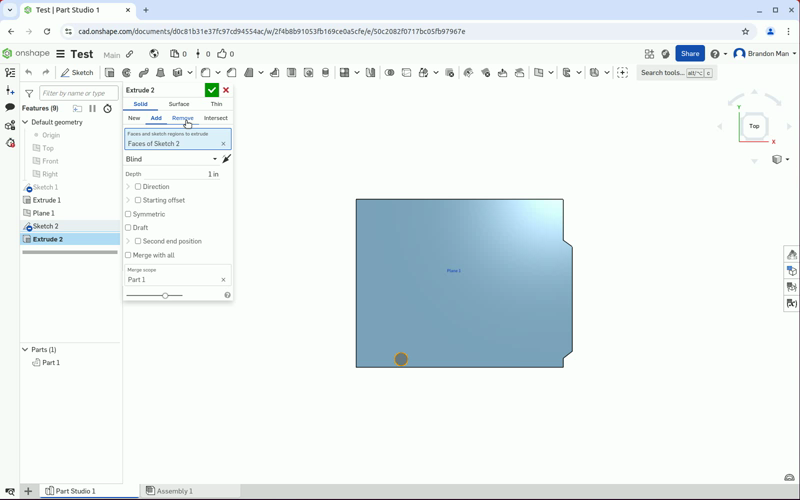
click(186, 120)
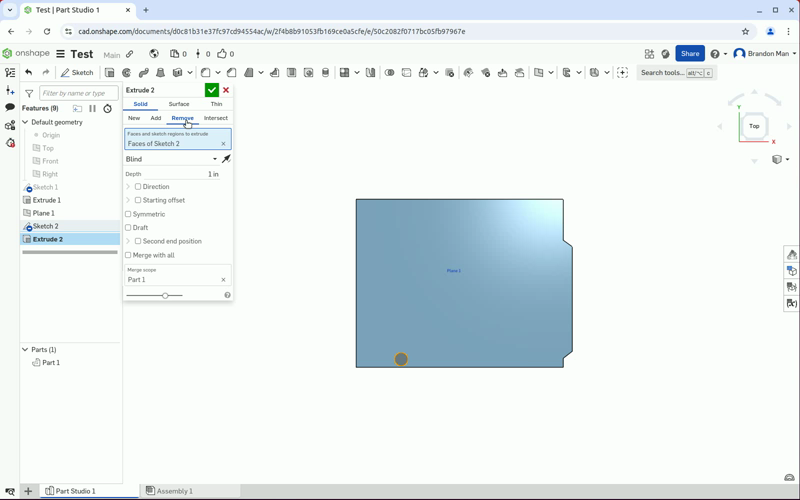
key(tab, 4)
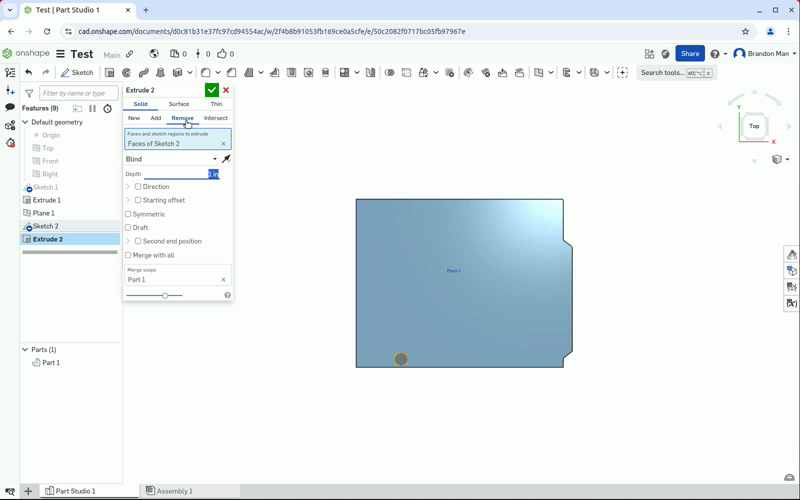
text(16.128)
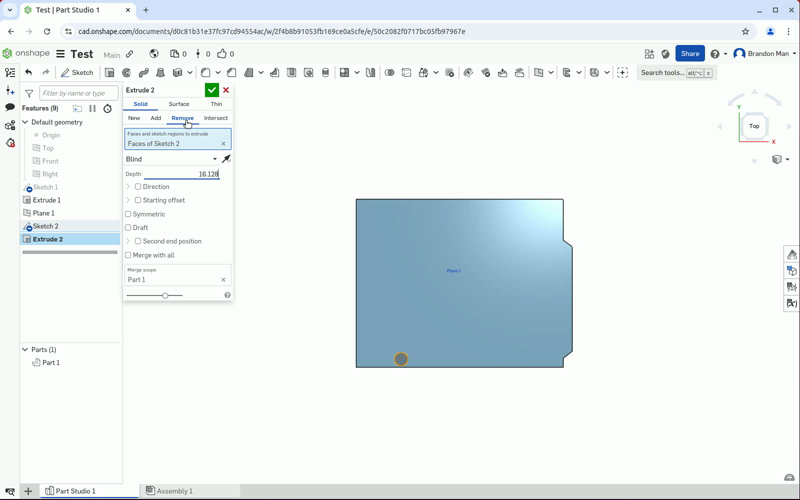
key(tab, 6)
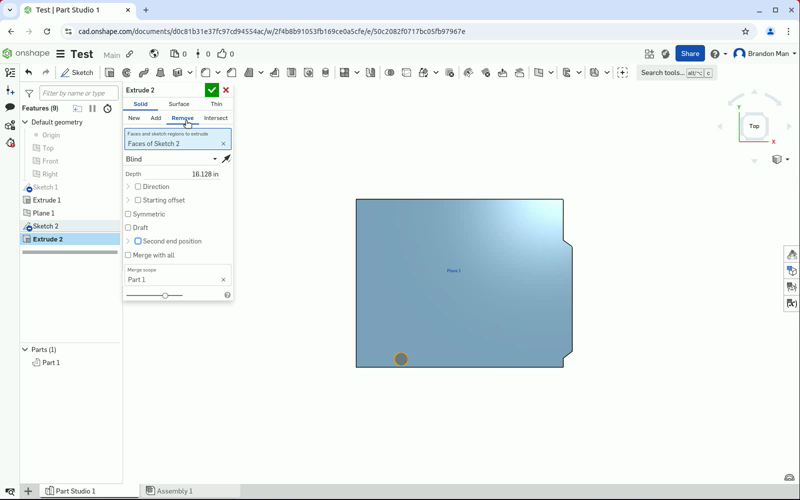
key(space)
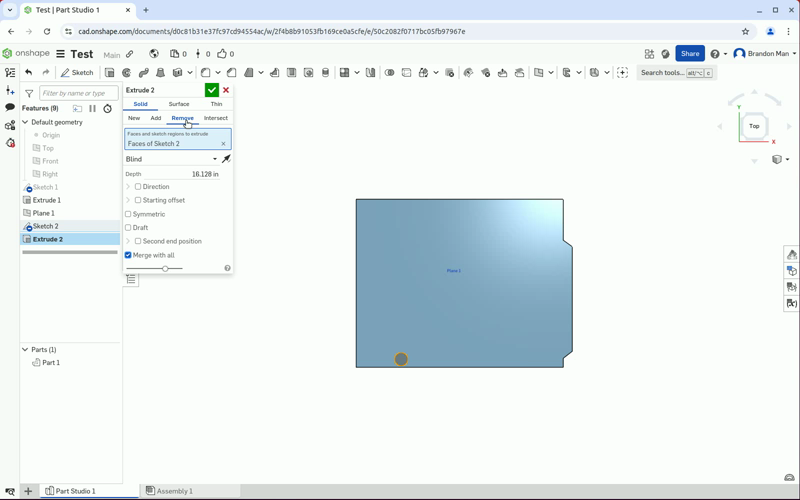
key(enter)
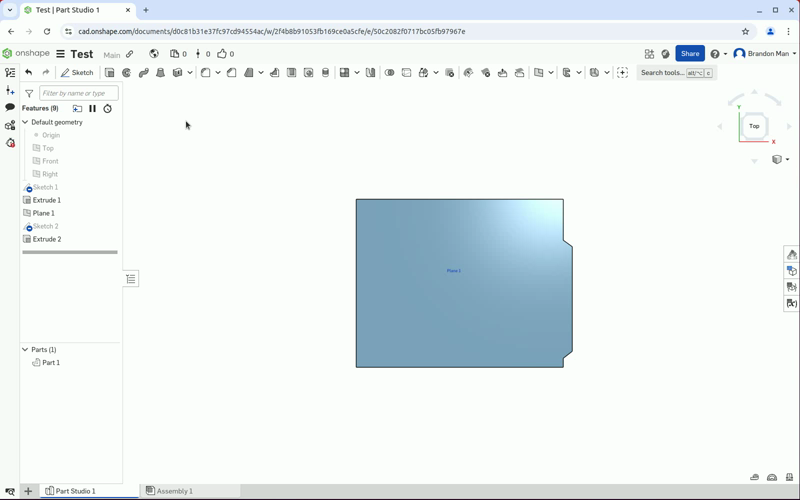
key(shift+h)
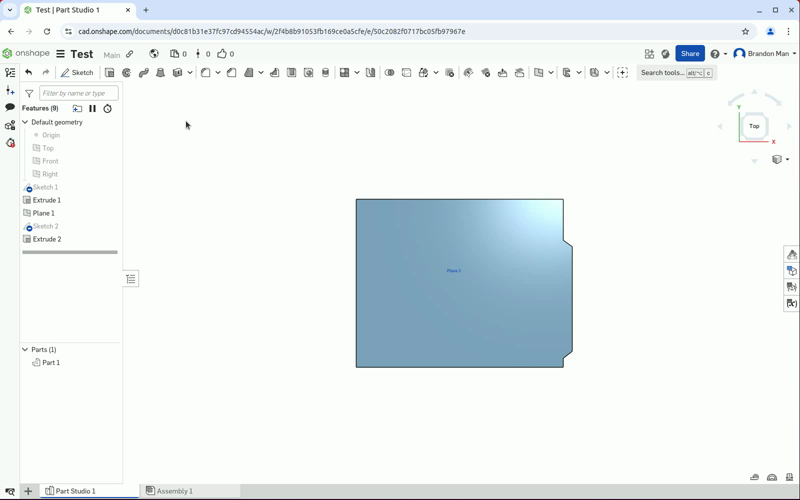
key(shift+h)
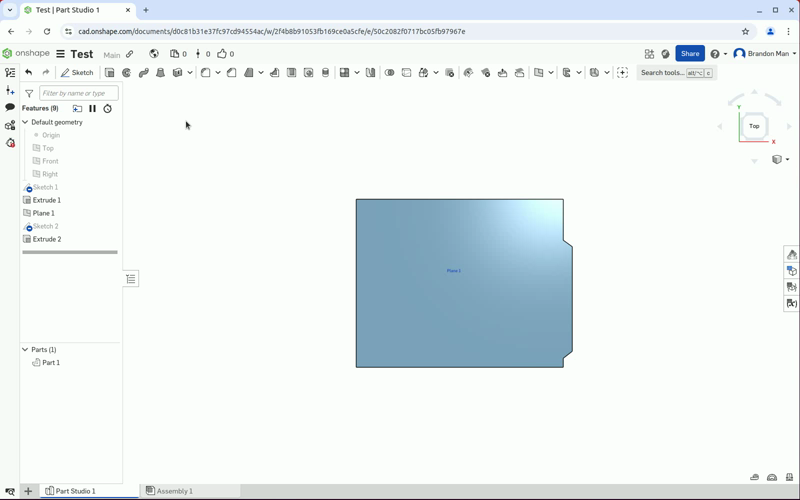
mouse_move(73, 189)
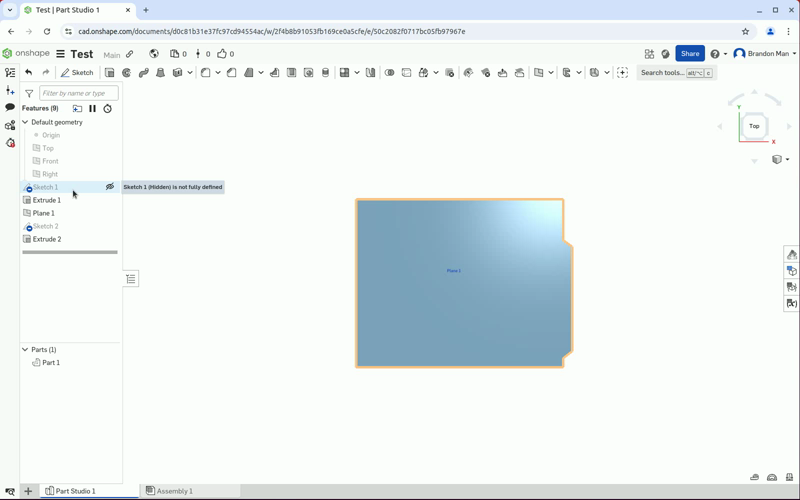
click(73, 189)
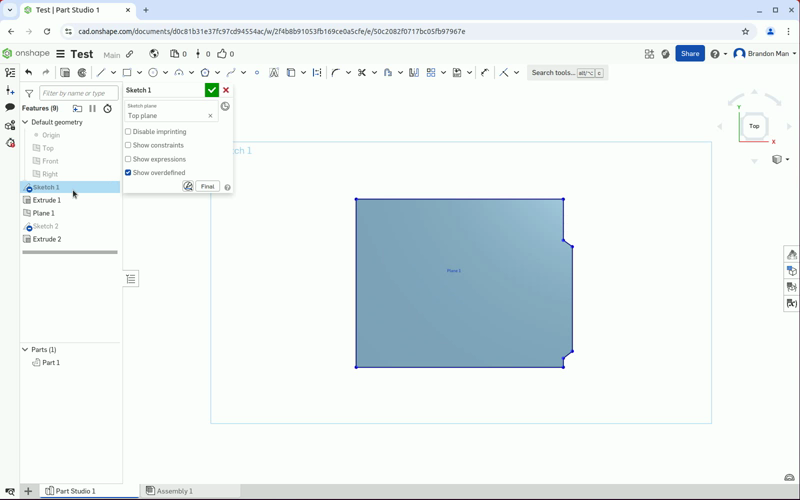
mouse_move(229, 92)
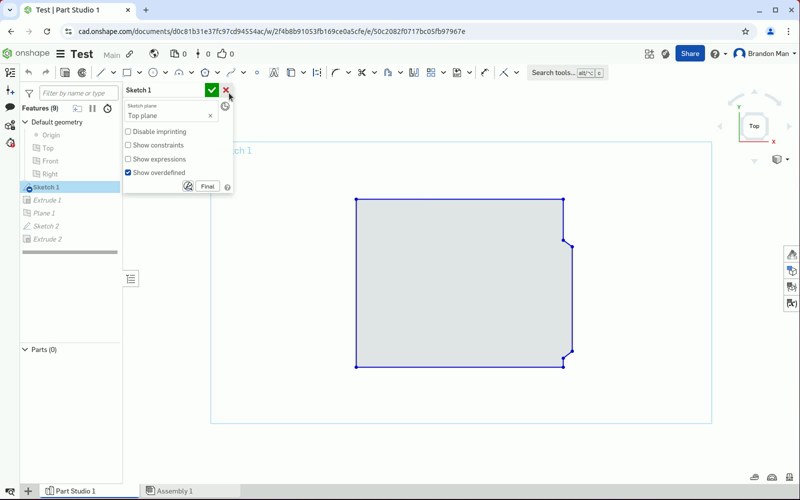
click(229, 92)
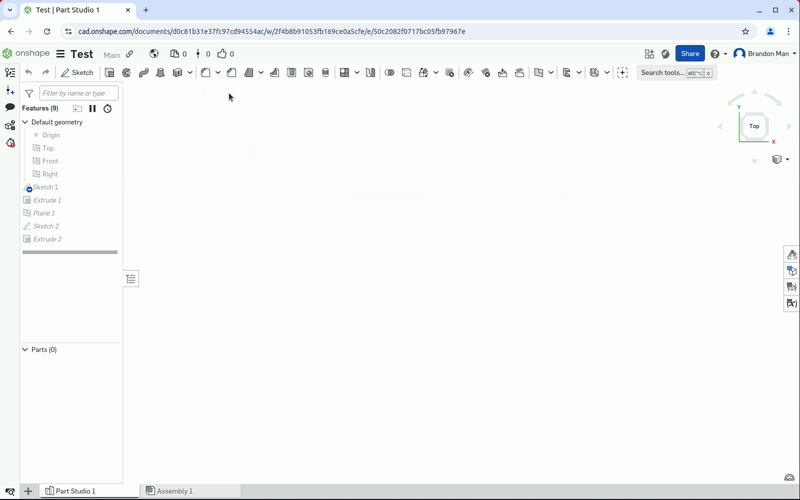
key(shift+s)
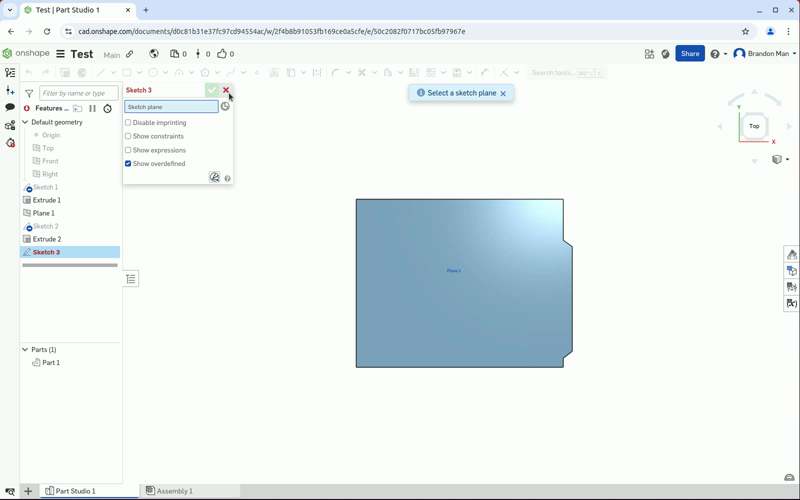
mouse_move(73, 215)
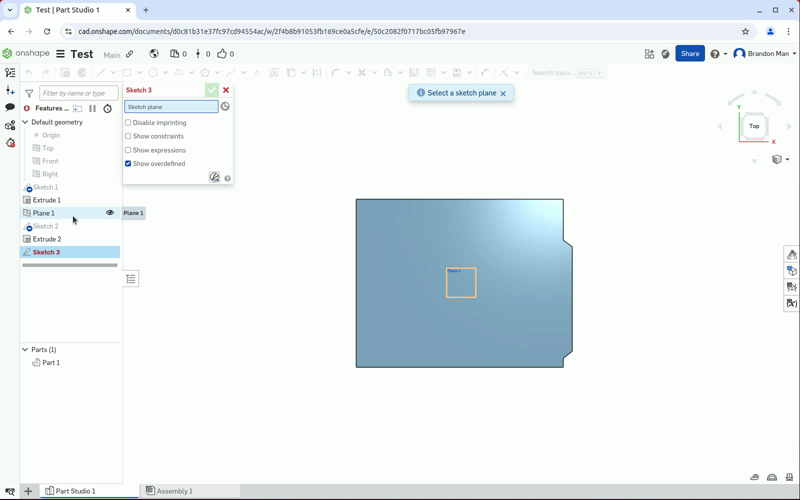
click(73, 215)
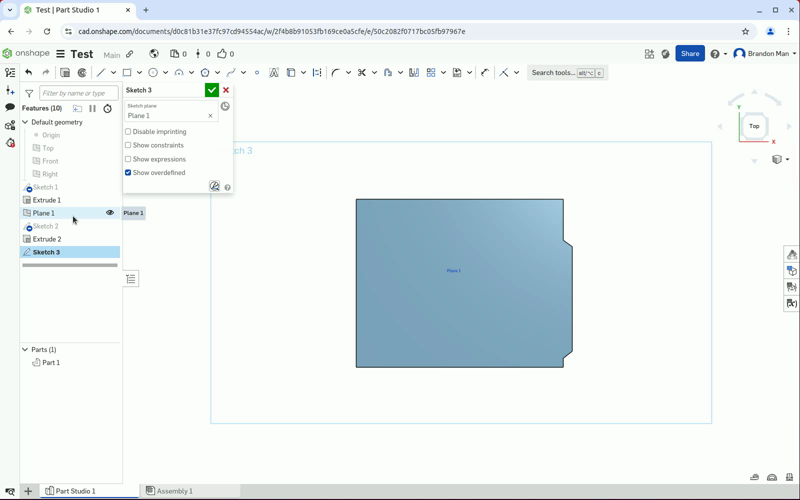
mouse_move(73, 352)
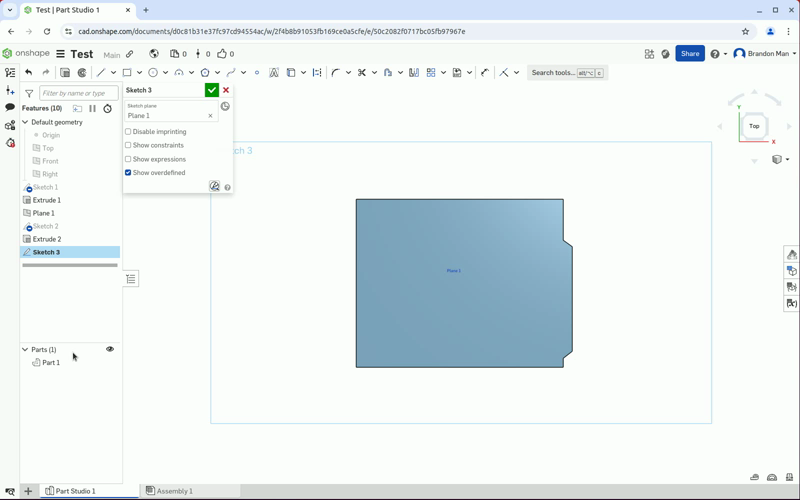
key(y)
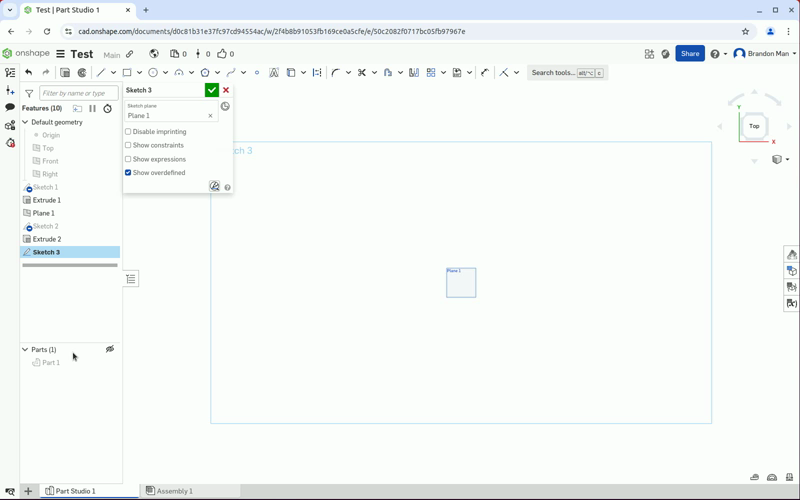
key(c)
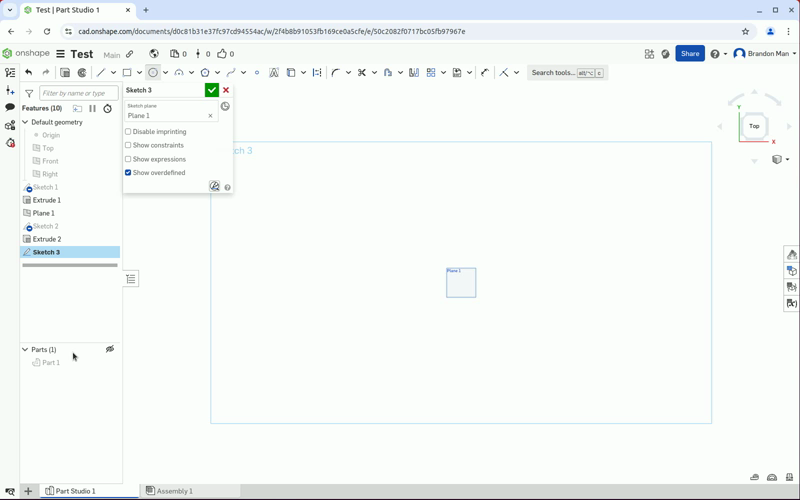
key_down(shift)
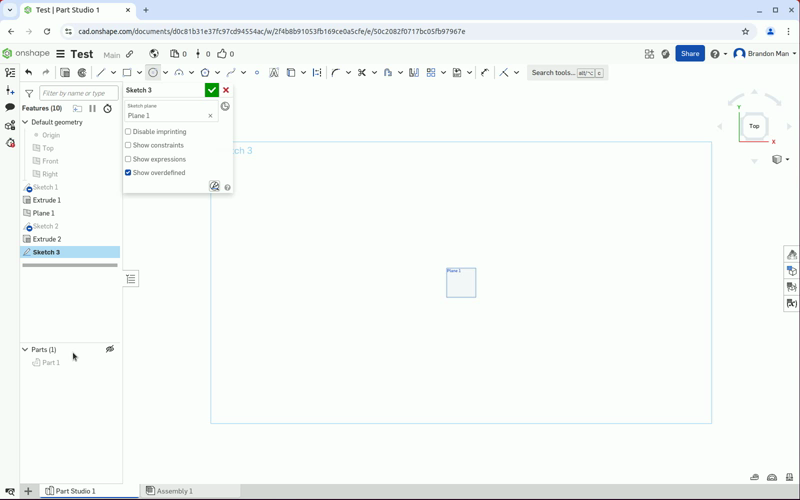
mouse_move(565, 343)
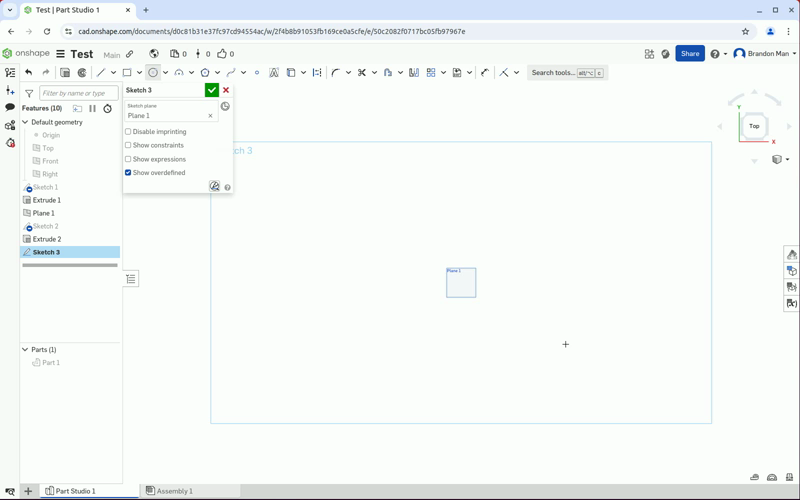
click(565, 343)
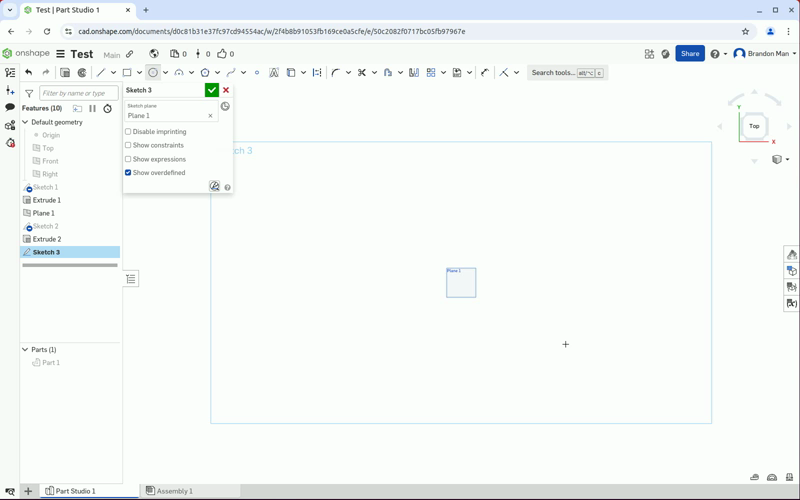
key_up(shift)
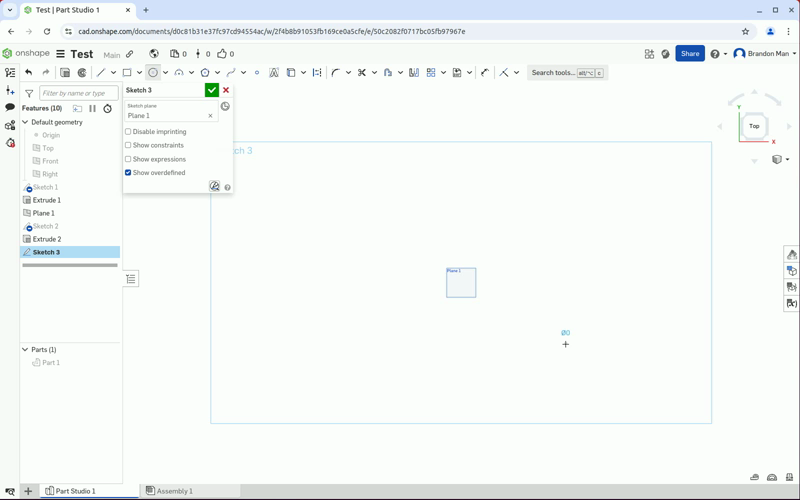
mouse_move(571, 343)
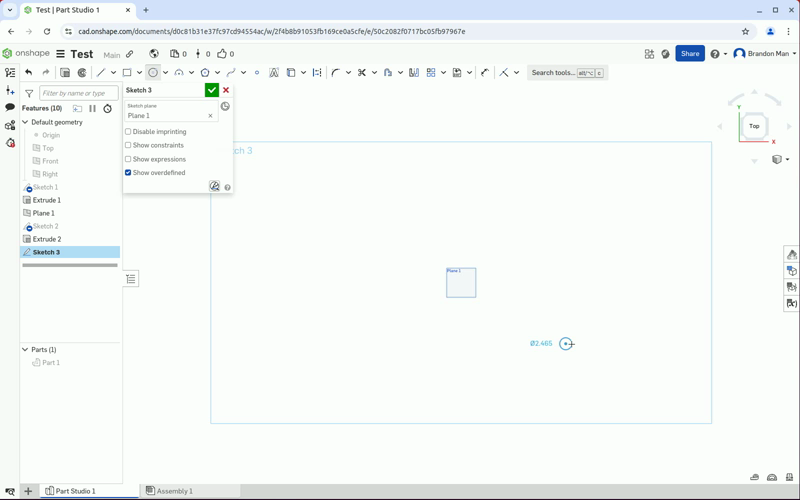
click(571, 343)
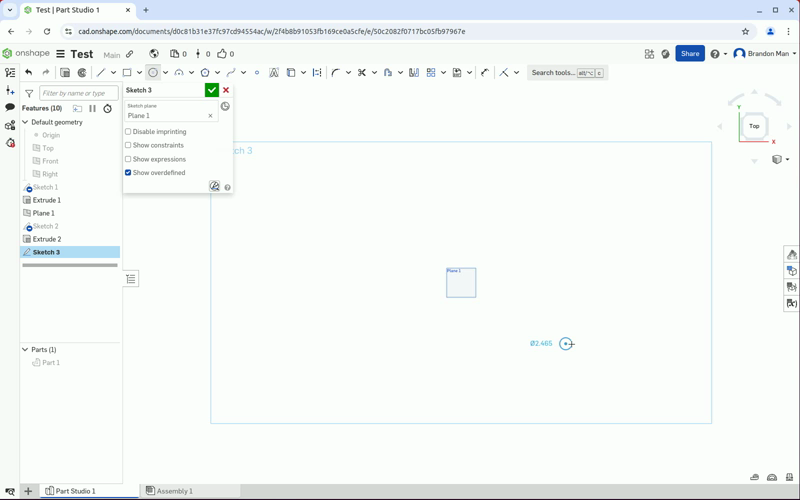
key(esc)
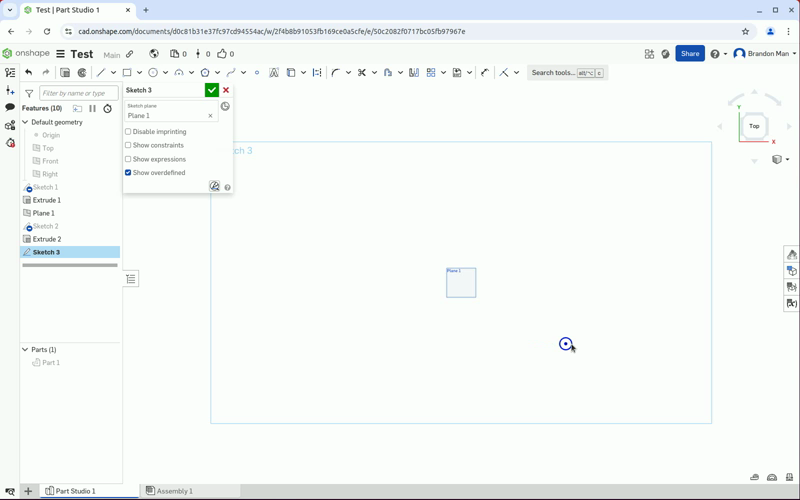
mouse_move(567, 337)
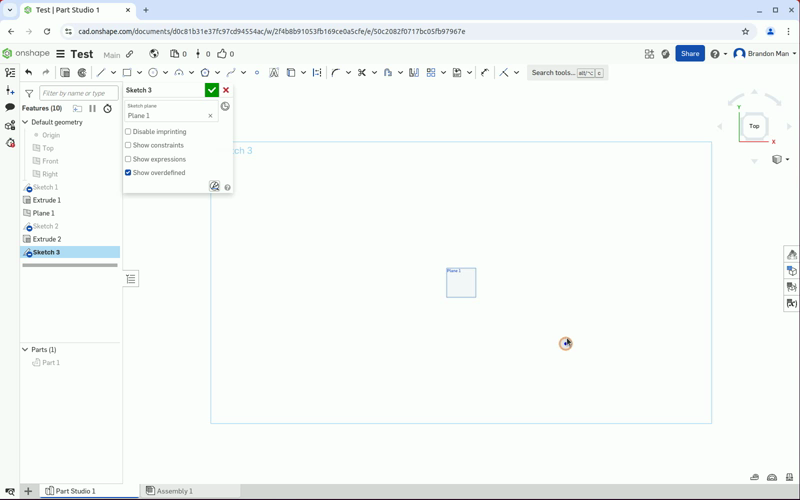
scroll(6)
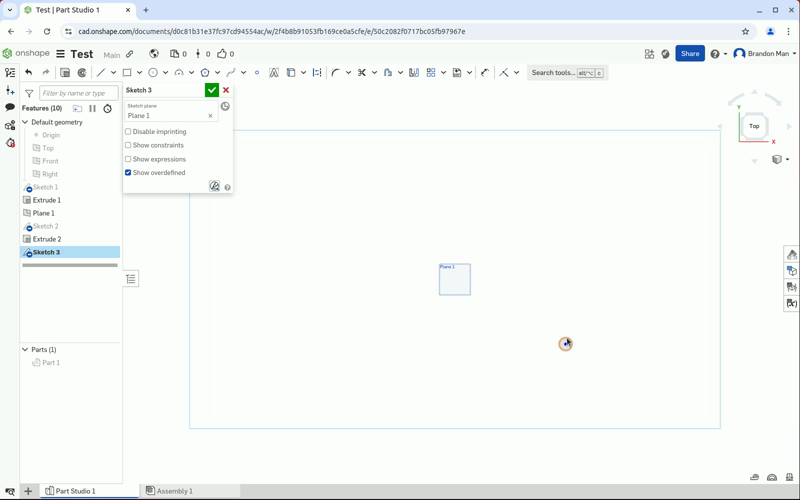
scroll(6)
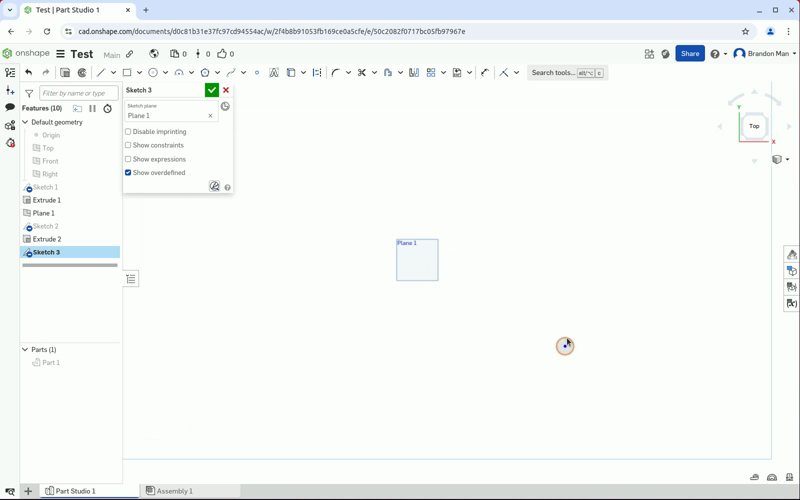
scroll(6)
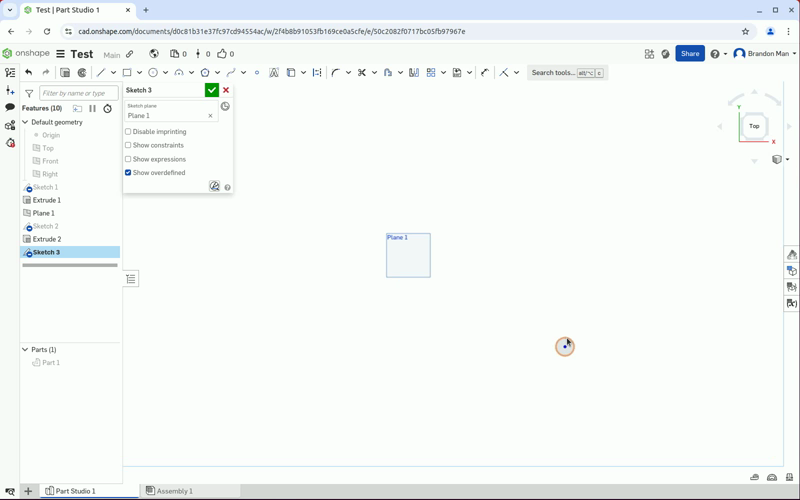
scroll(6)
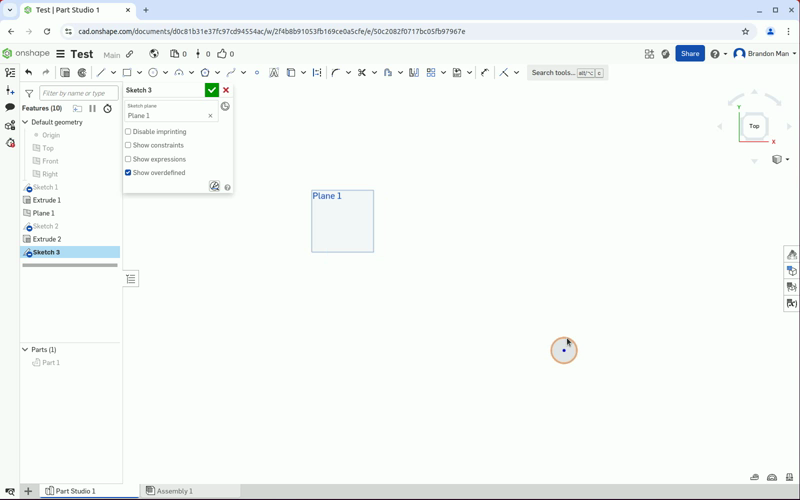
scroll(6)
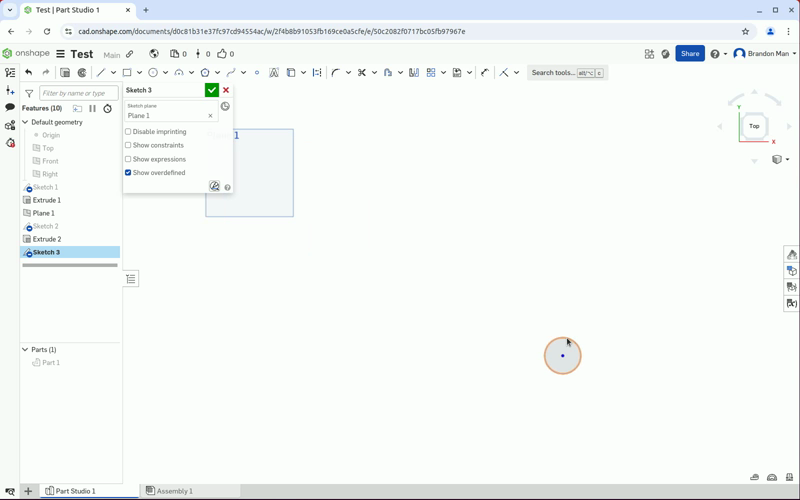
scroll(6)
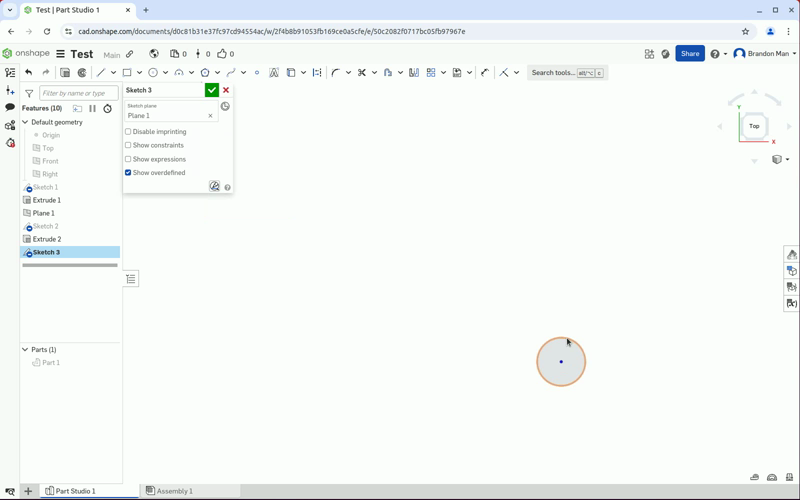
scroll(6)
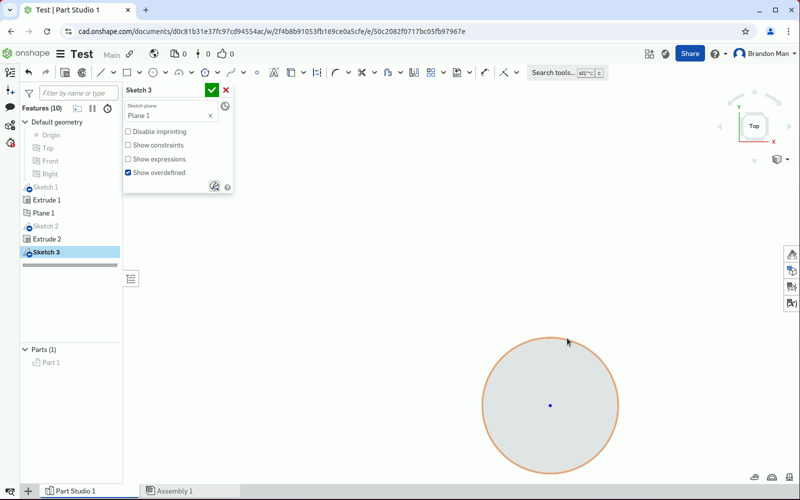
click(567, 337)
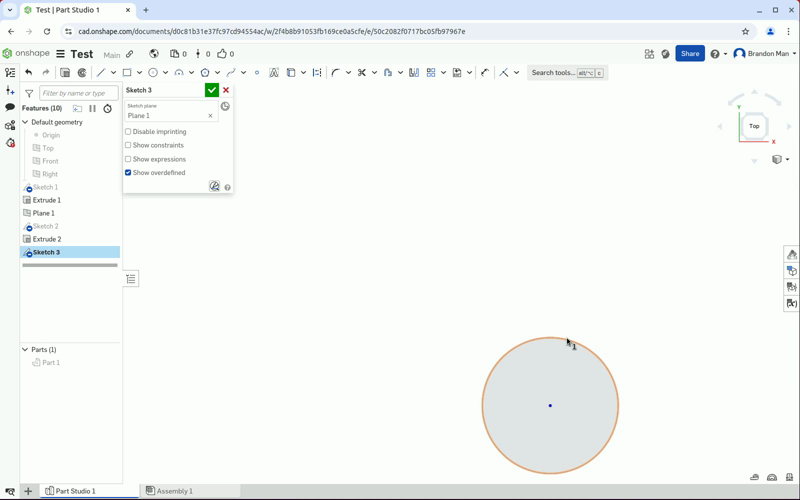
scroll(-6)
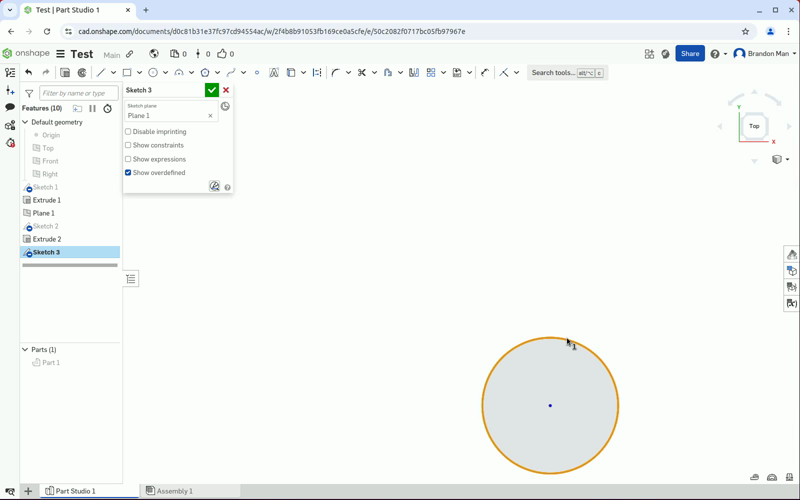
scroll(-6)
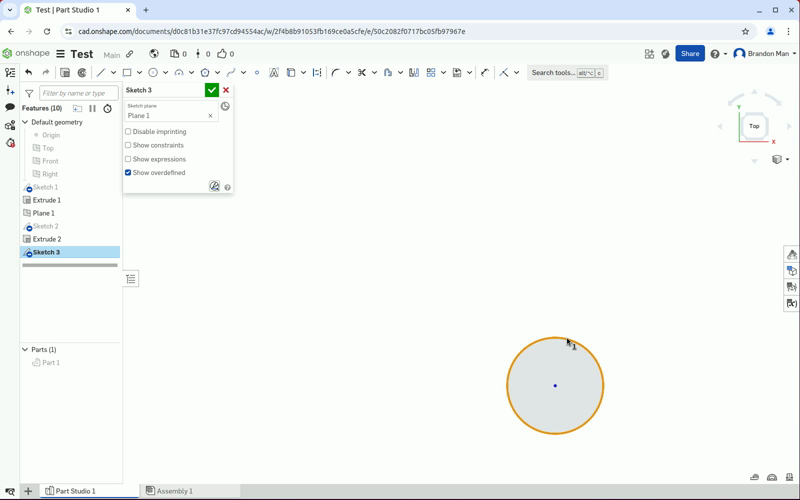
scroll(-6)
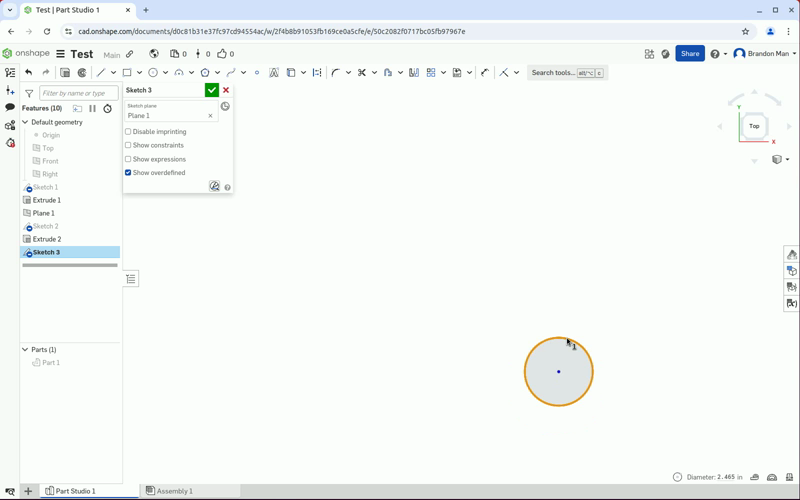
scroll(-6)
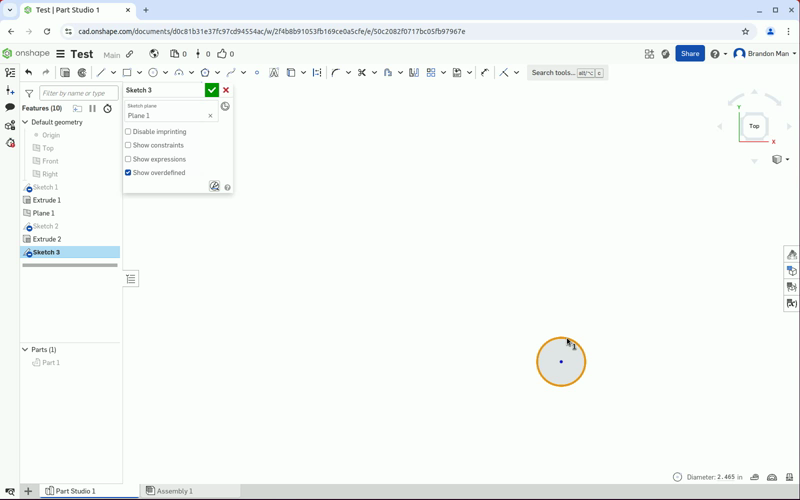
scroll(-6)
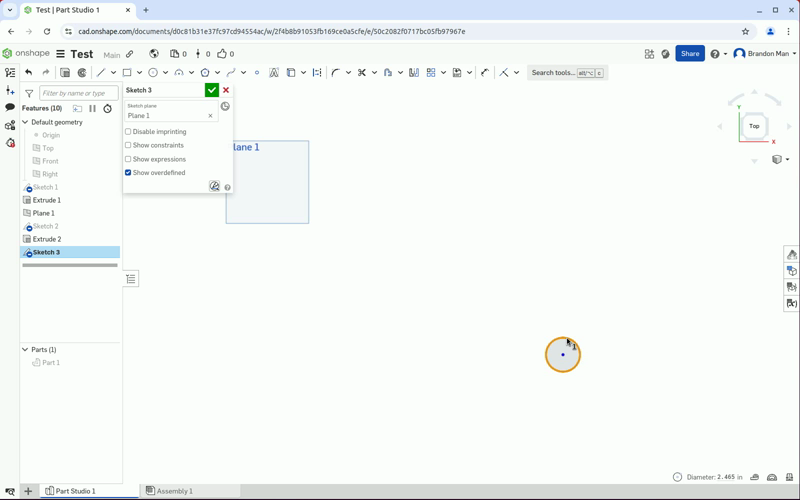
scroll(-6)
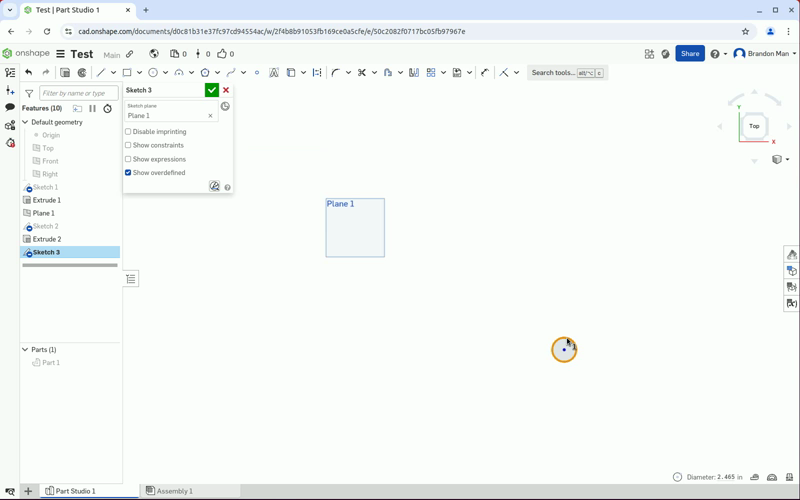
scroll(-6)
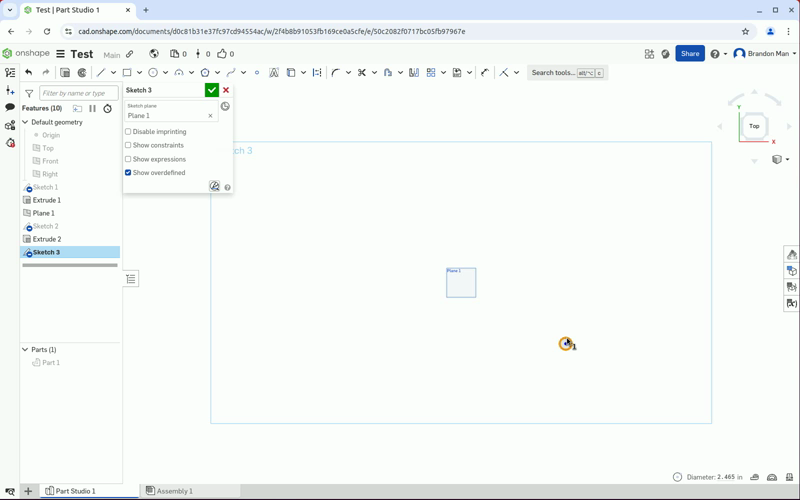
mouse_move(73, 352)
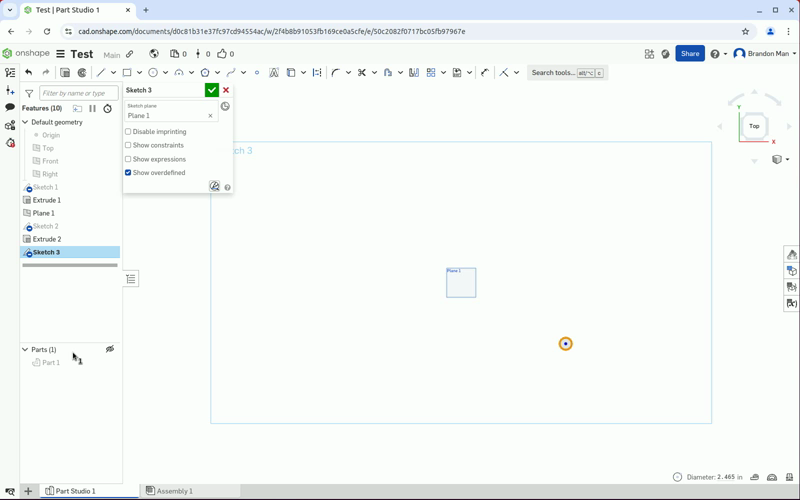
key(shift+y)
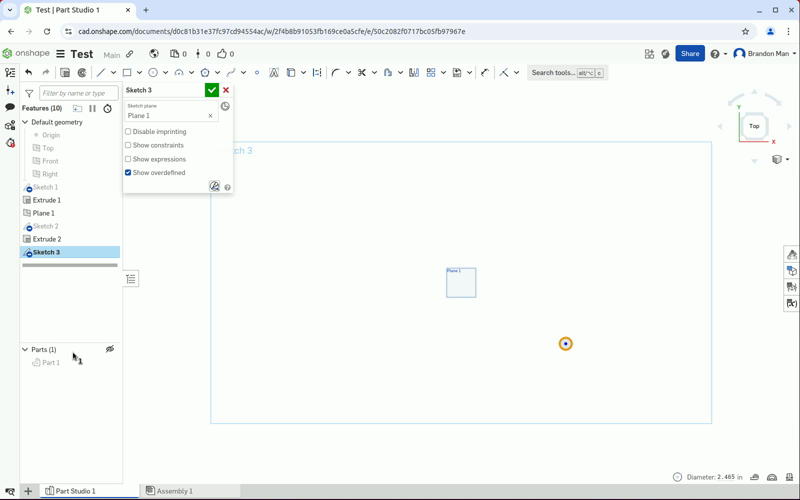
key(shift+e)
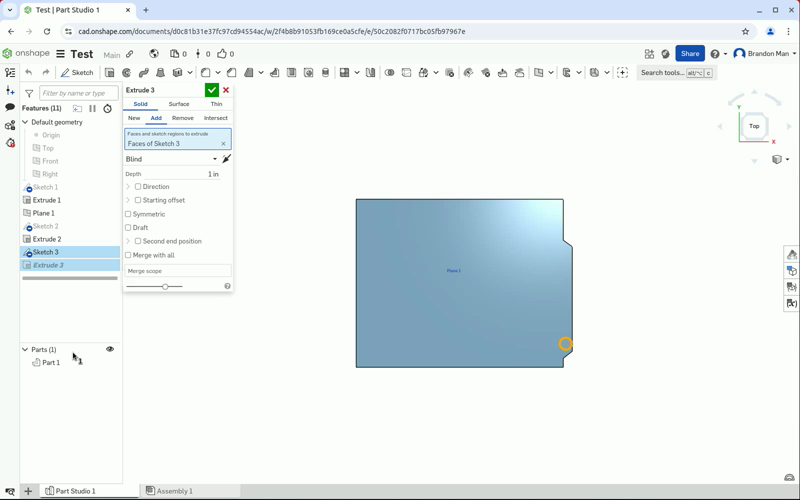
mouse_move(143, 106)
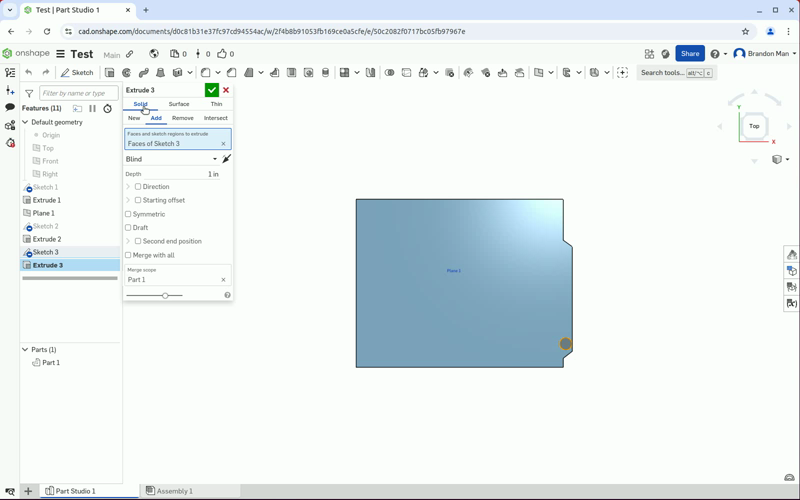
click(143, 106)
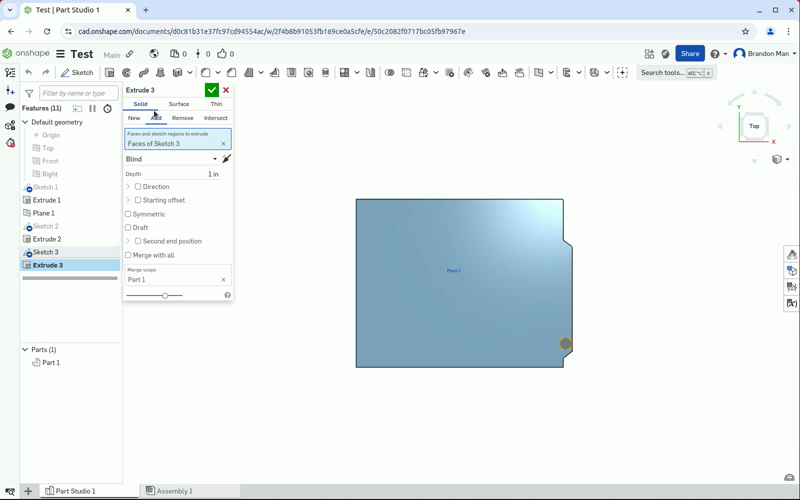
mouse_move(186, 120)
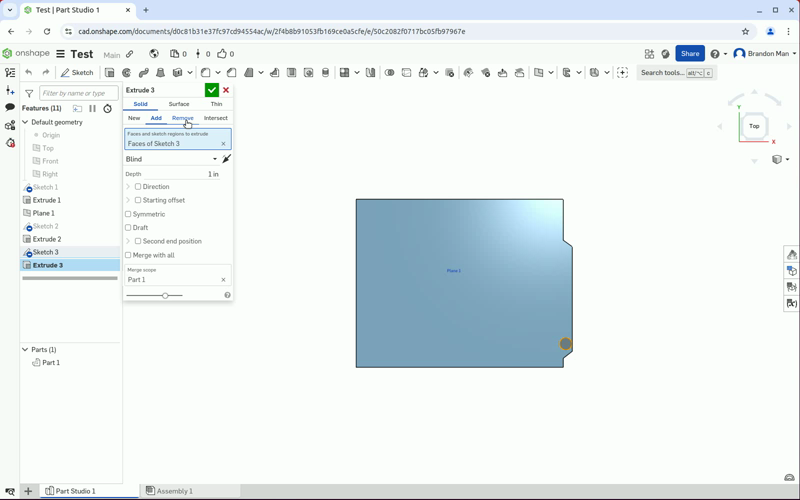
click(186, 120)
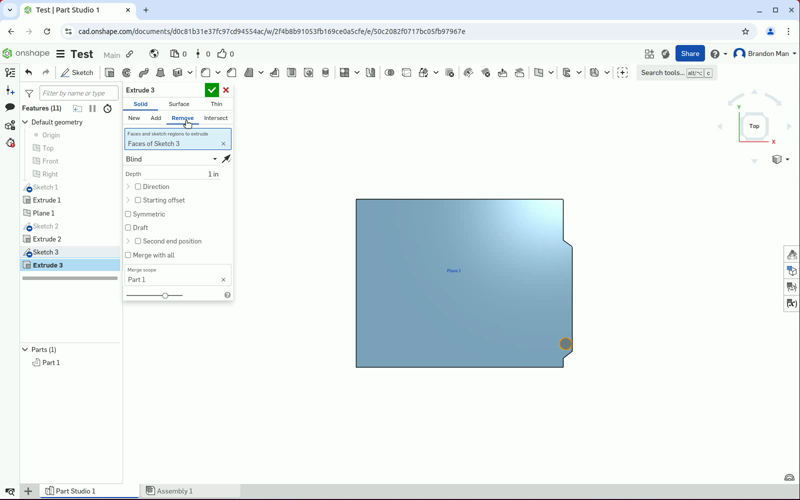
key(tab, 4)
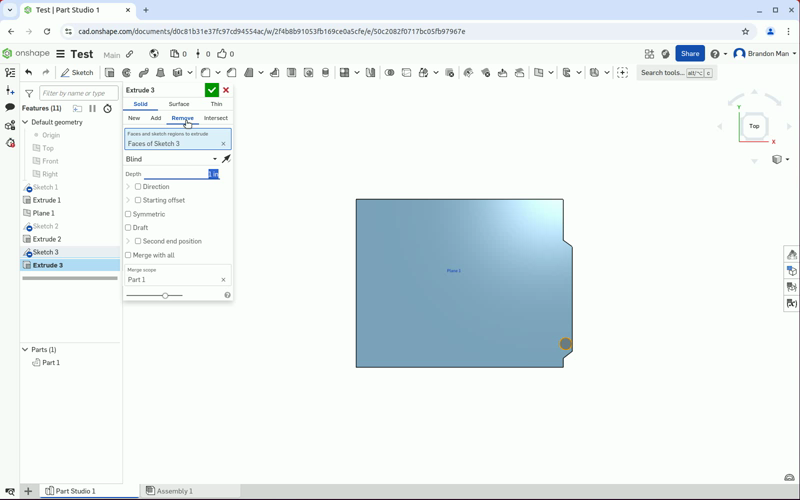
text(16.128)
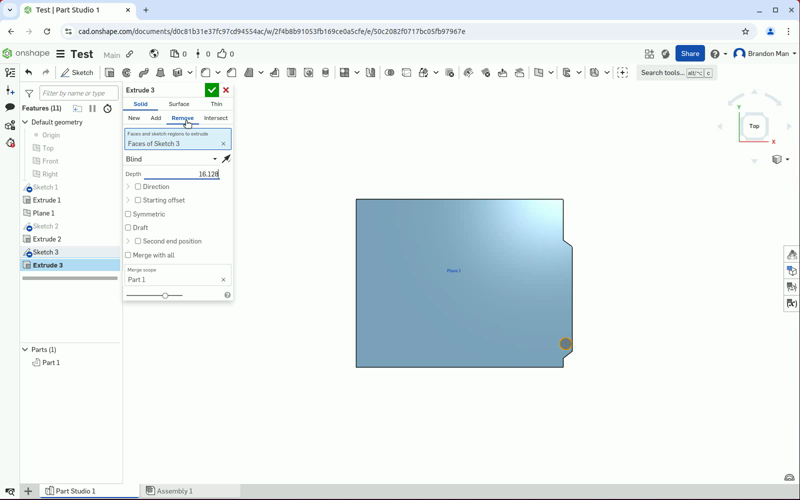
key(tab, 6)
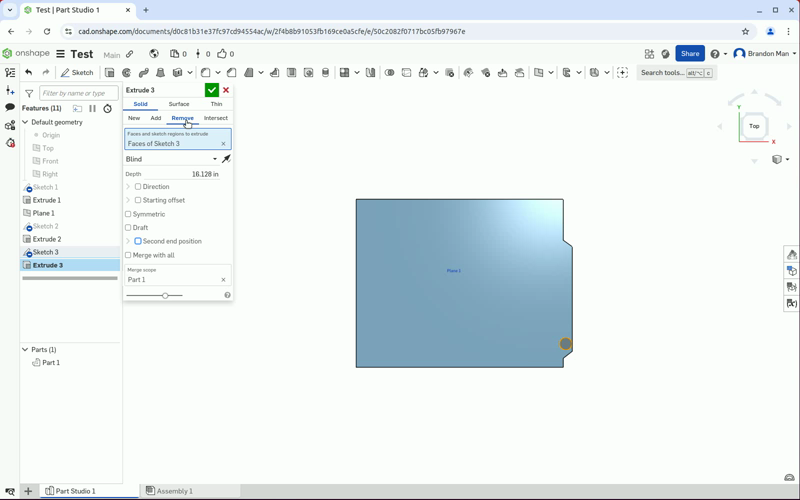
key(space)
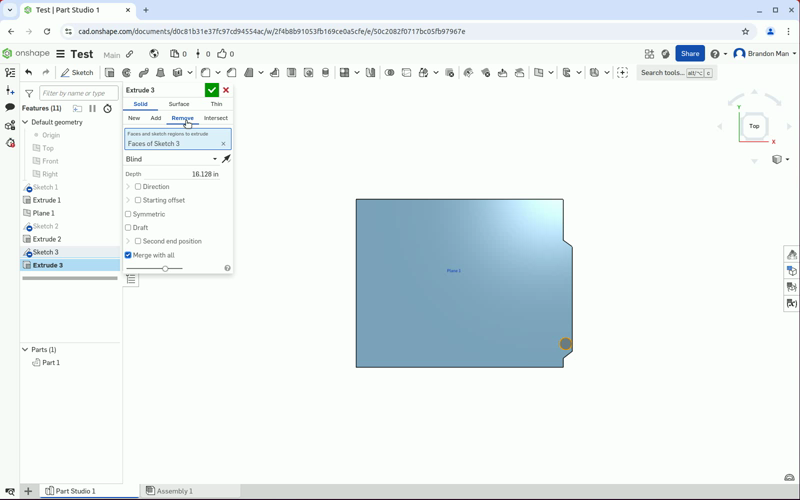
key(enter)
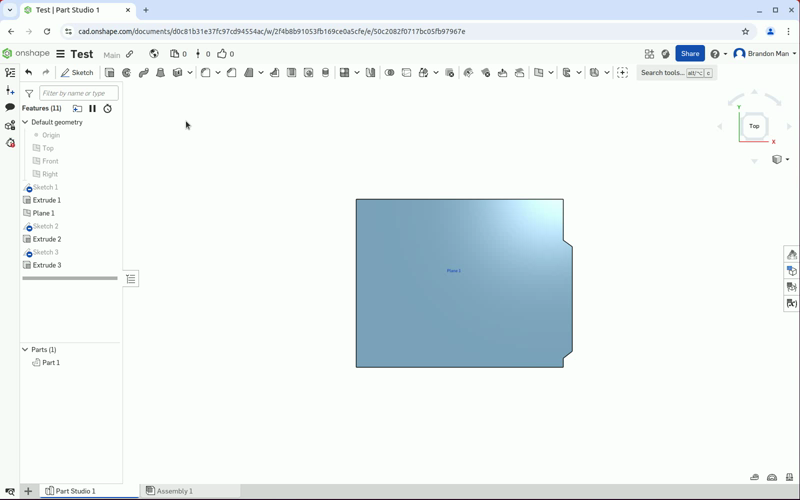
key(shift+h)
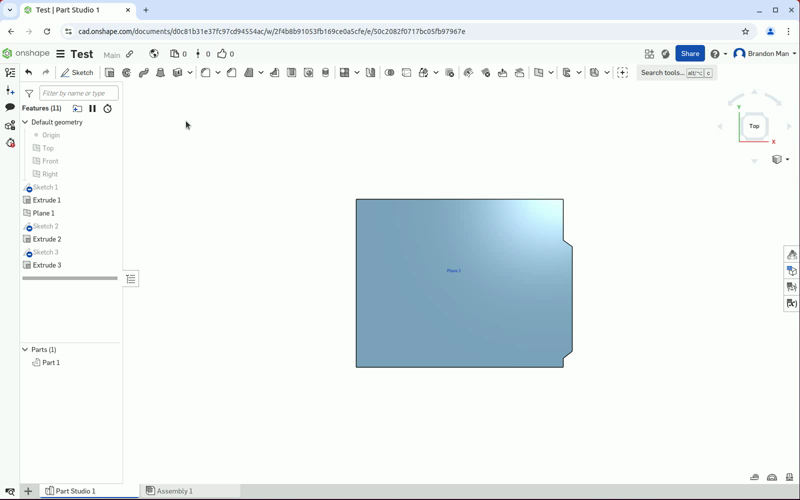
key(shift+h)
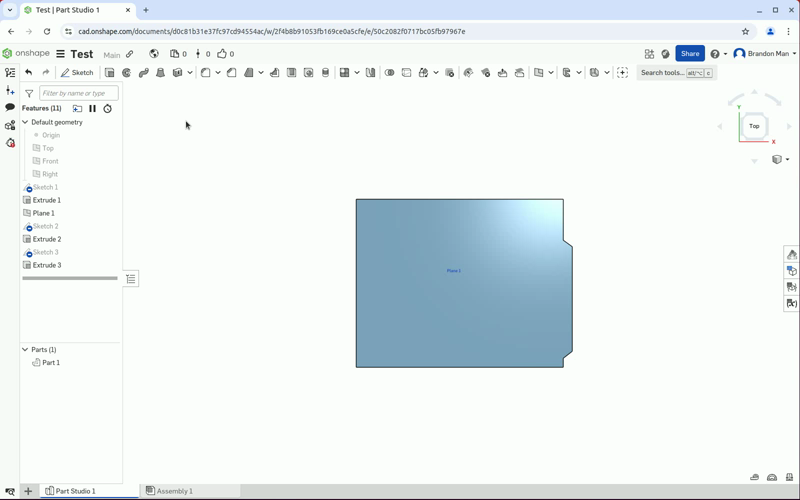
mouse_move(73, 189)
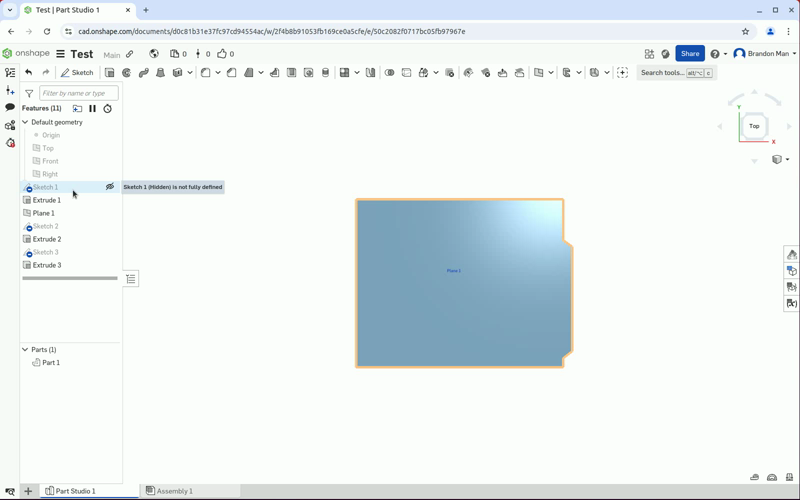
click(73, 189)
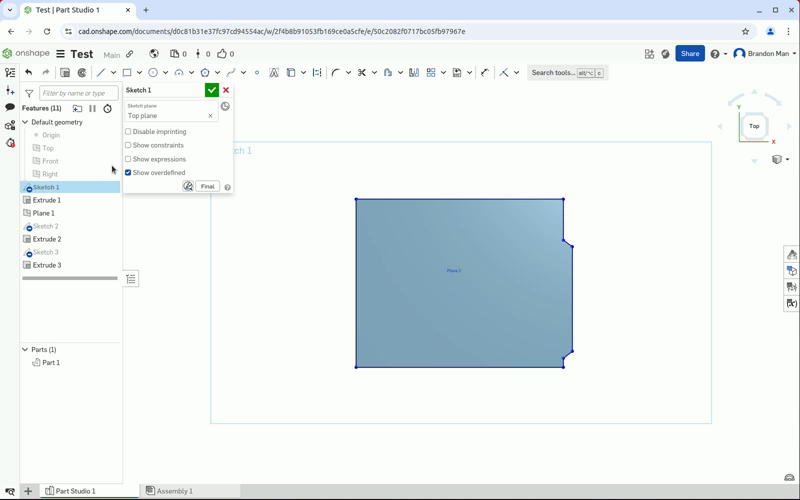
mouse_move(229, 92)
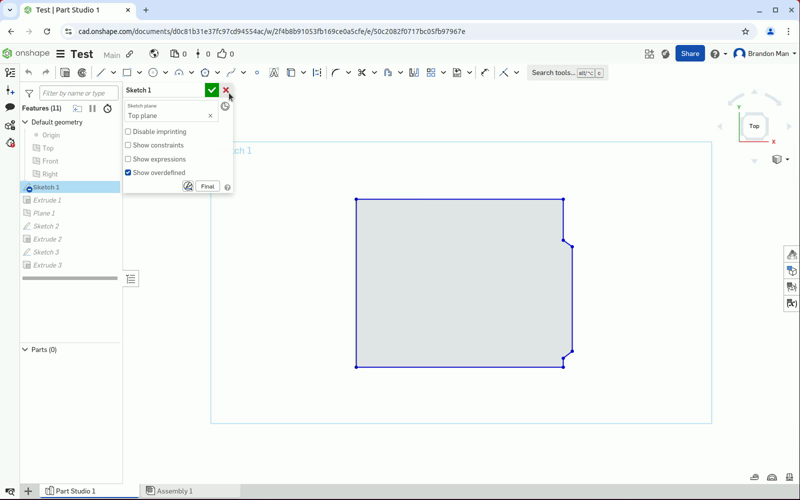
click(229, 92)
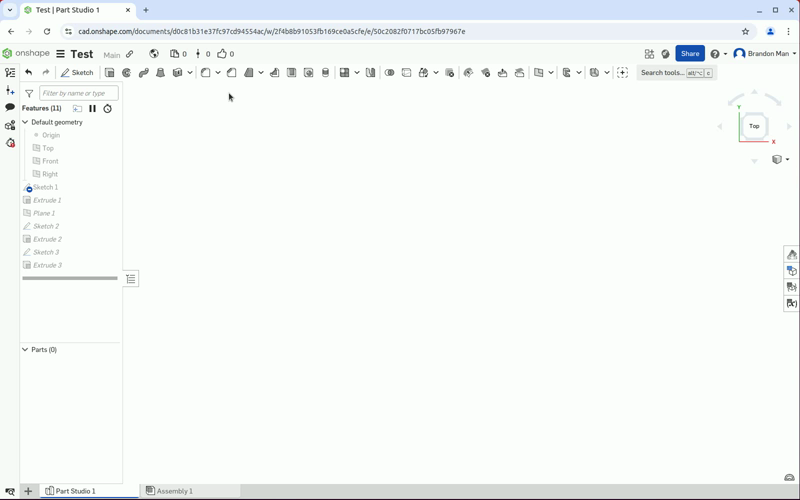
key(shift+s)
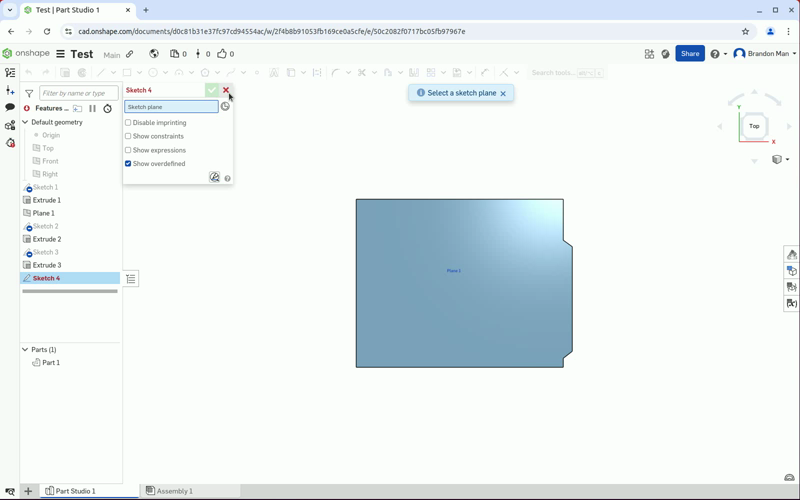
mouse_move(73, 215)
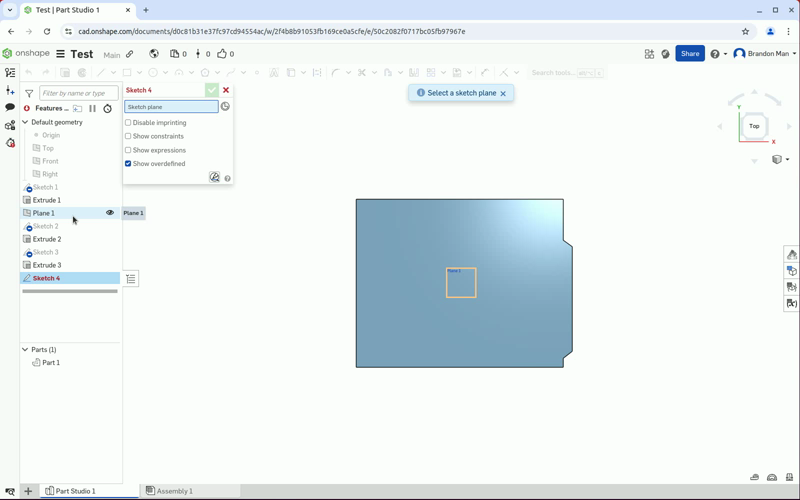
click(73, 215)
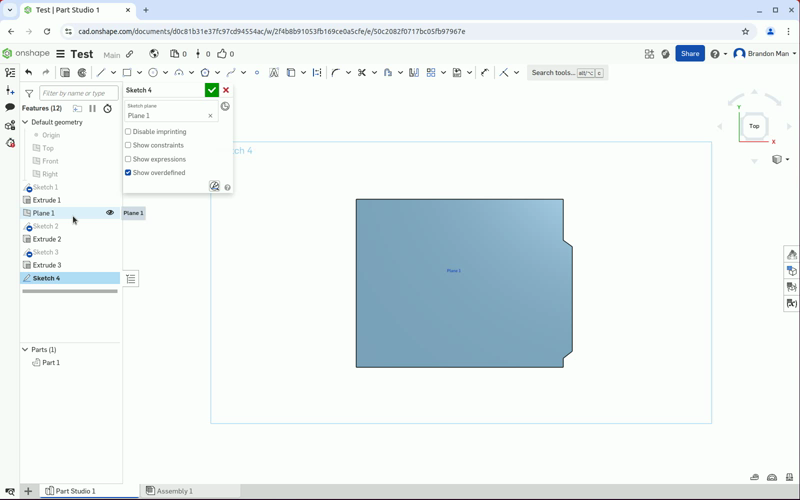
mouse_move(73, 352)
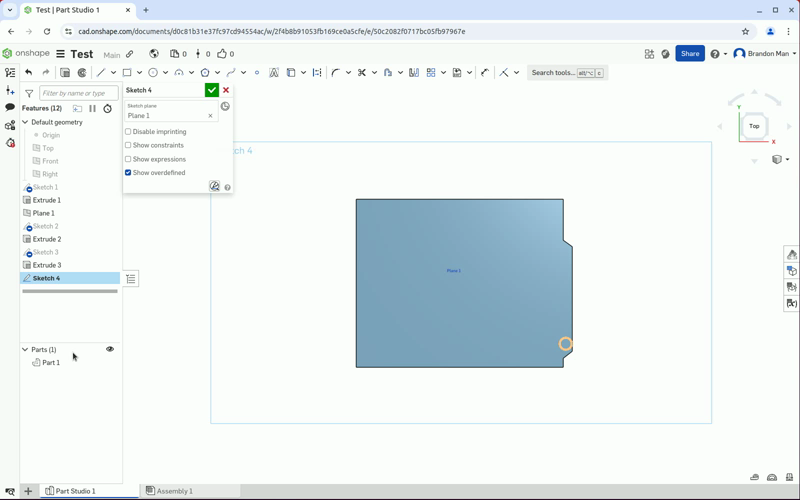
key(y)
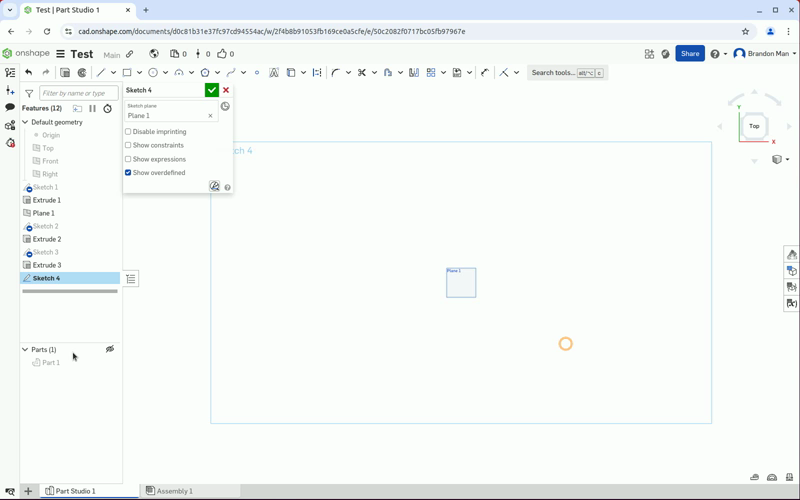
key(c)
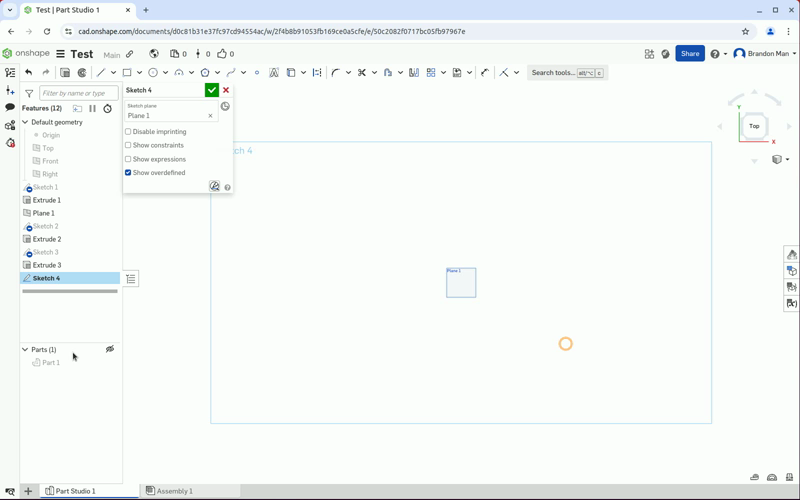
key_down(shift)
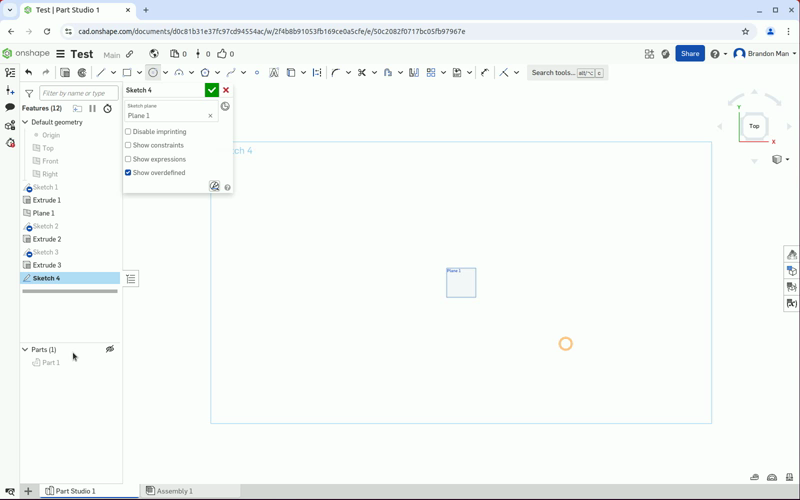
mouse_move(565, 254)
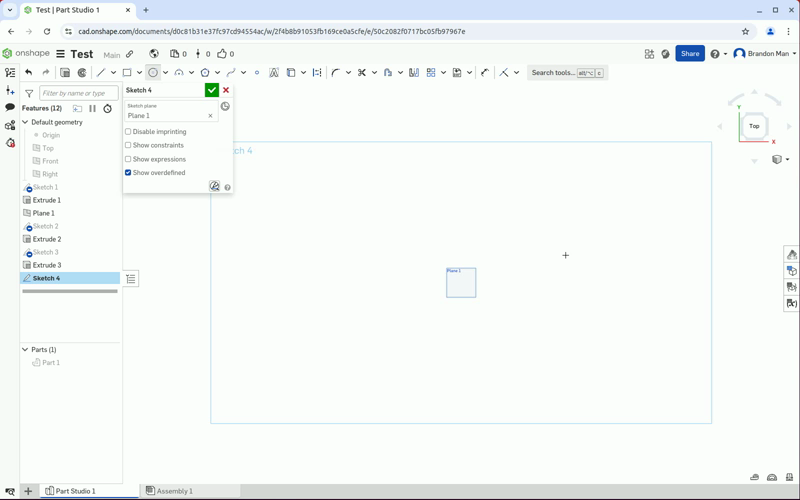
click(565, 254)
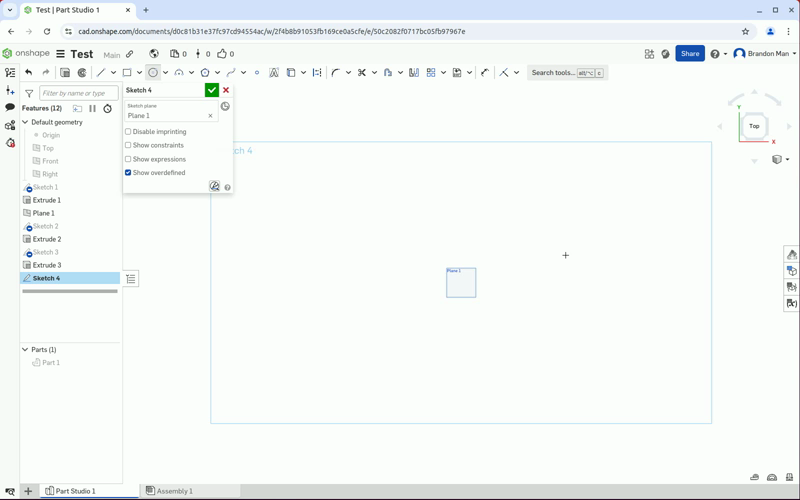
key_up(shift)
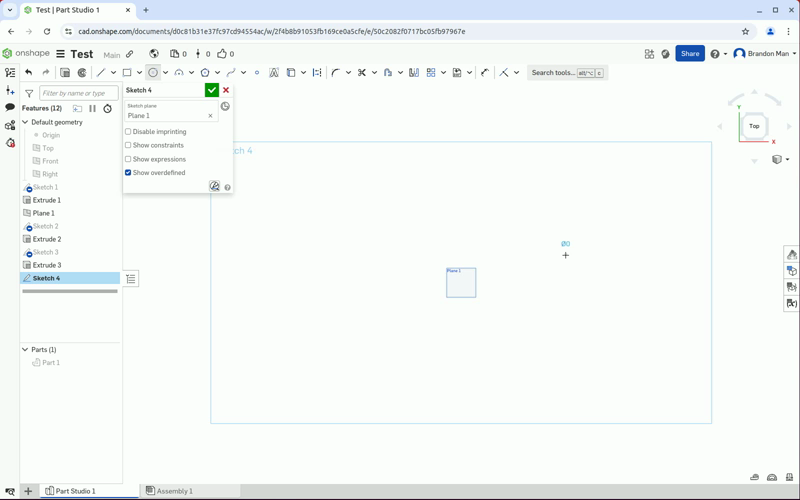
mouse_move(571, 254)
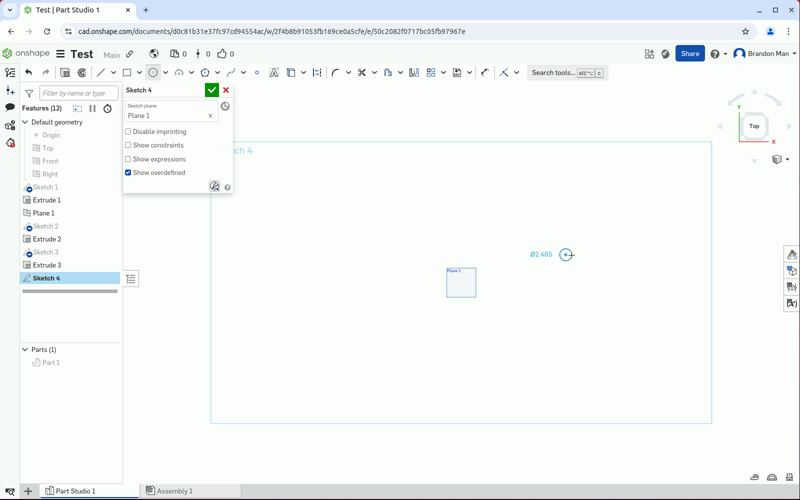
click(571, 254)
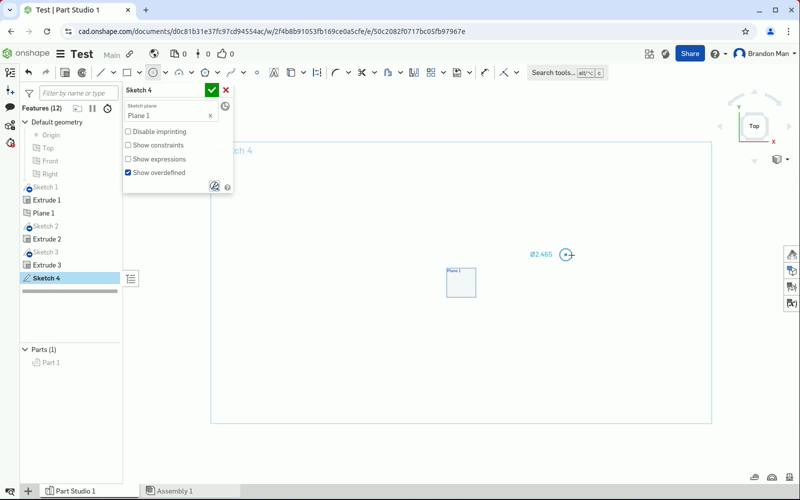
key(esc)
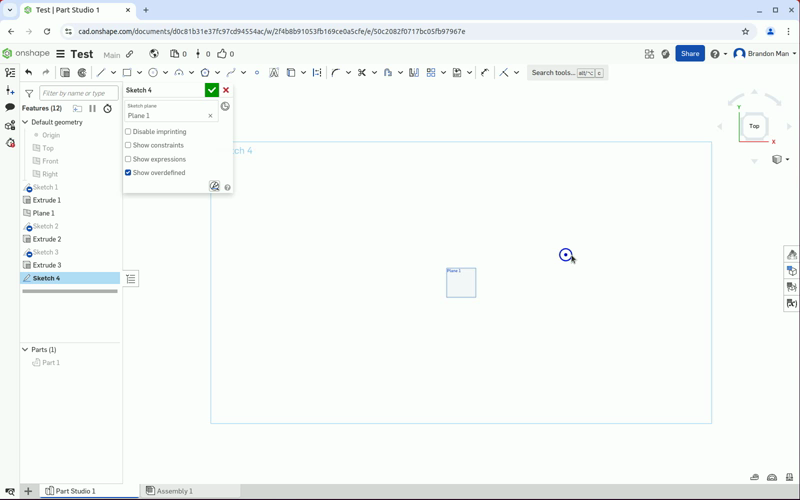
mouse_move(569, 250)
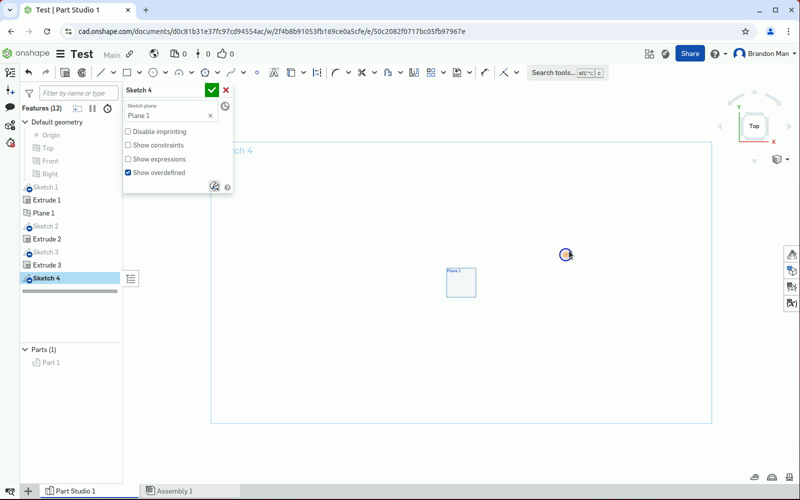
scroll(6)
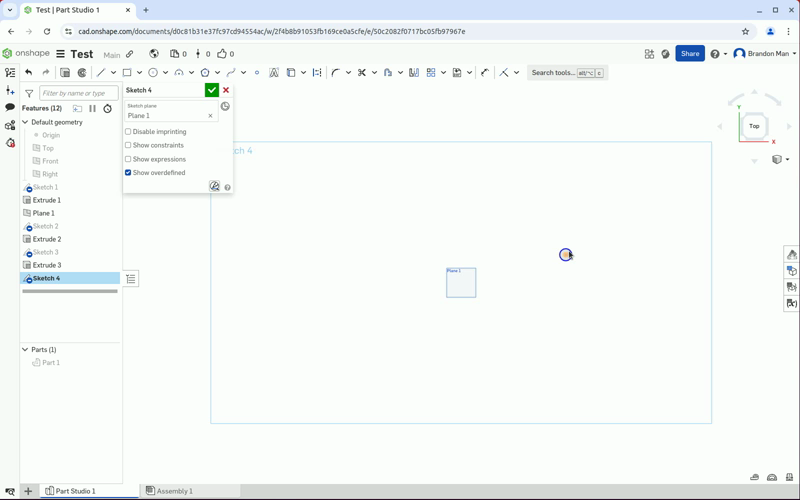
scroll(6)
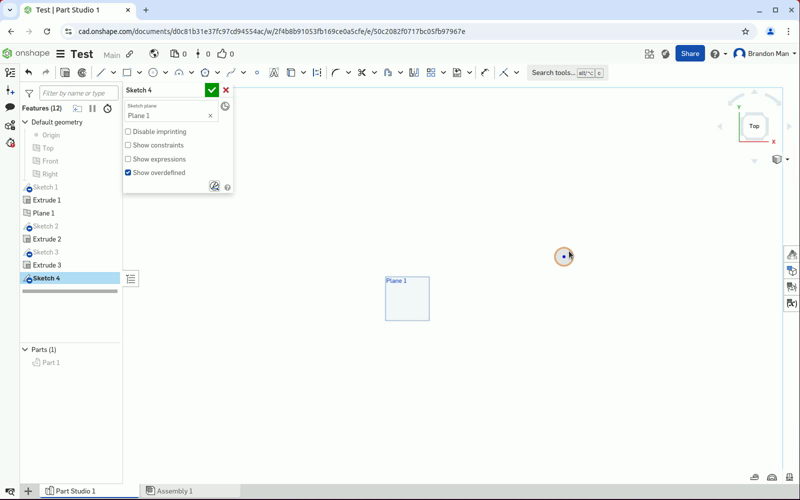
scroll(6)
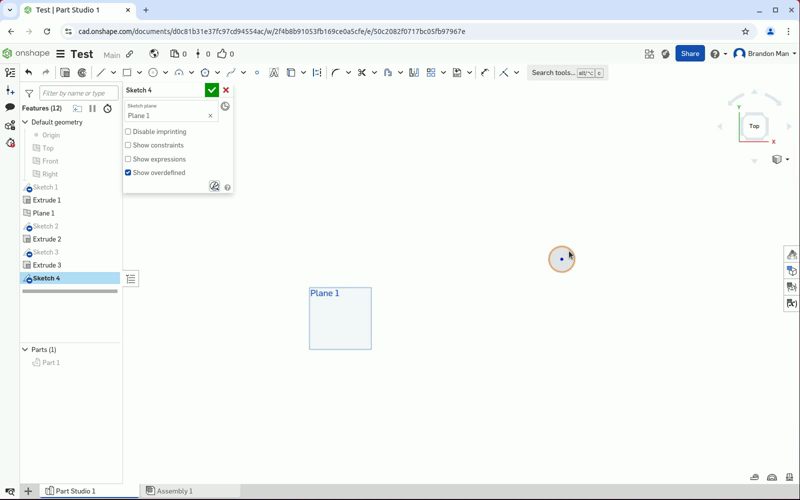
scroll(6)
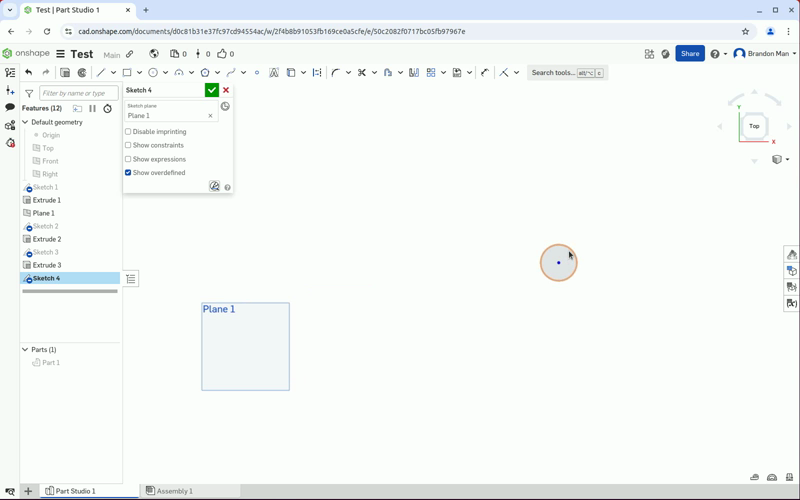
scroll(6)
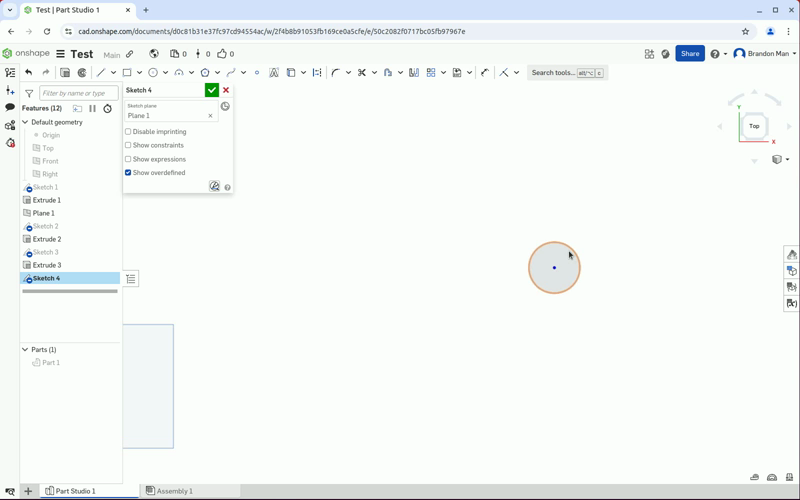
scroll(6)
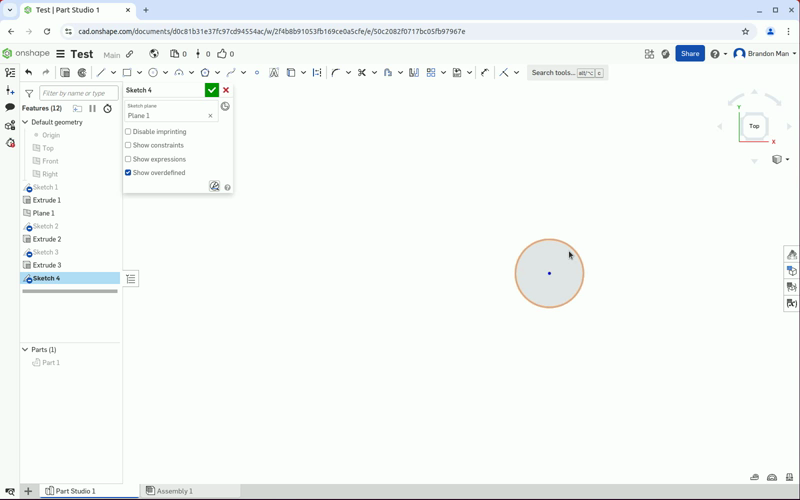
scroll(6)
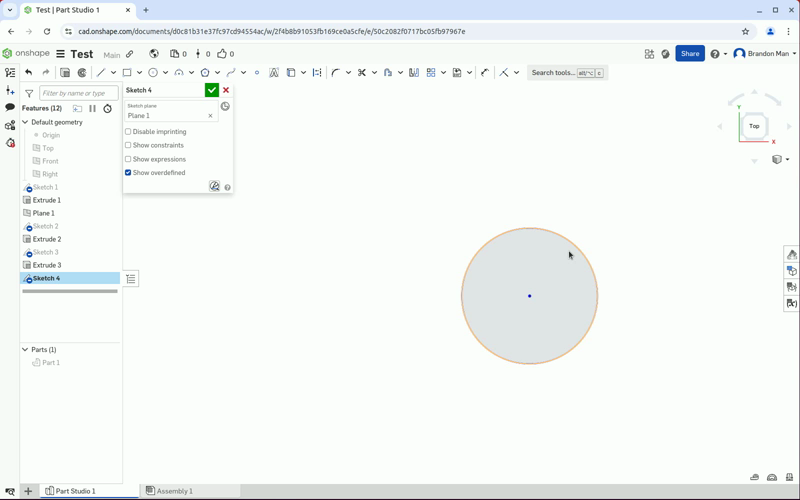
click(569, 250)
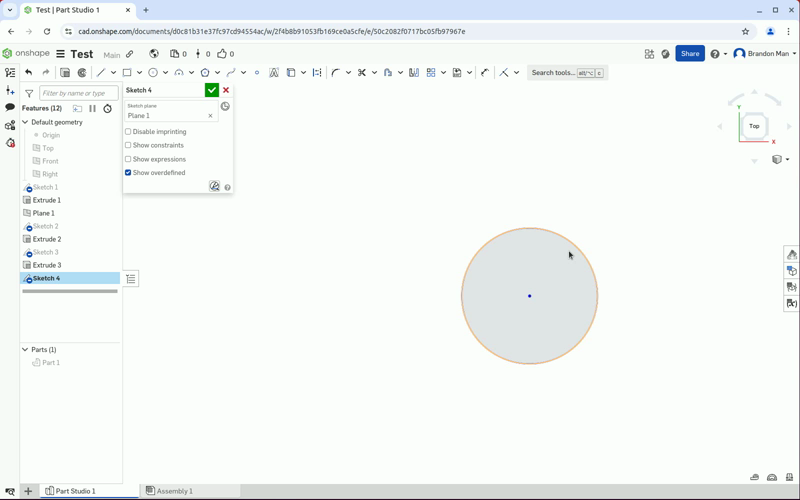
scroll(-6)
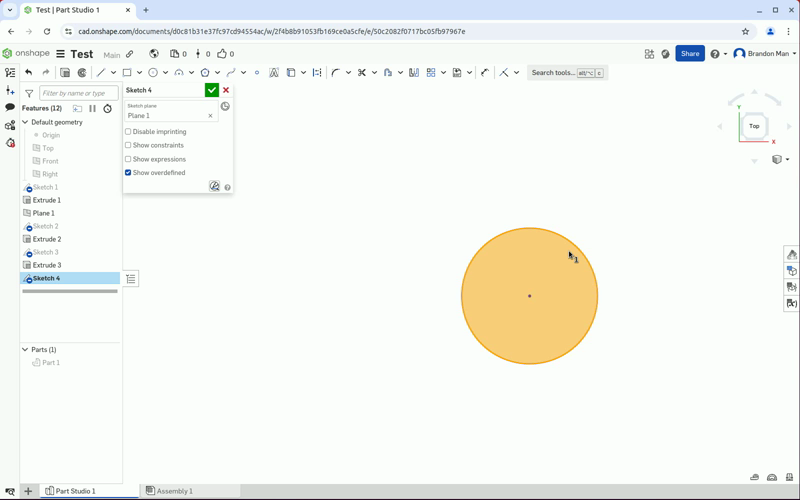
scroll(-6)
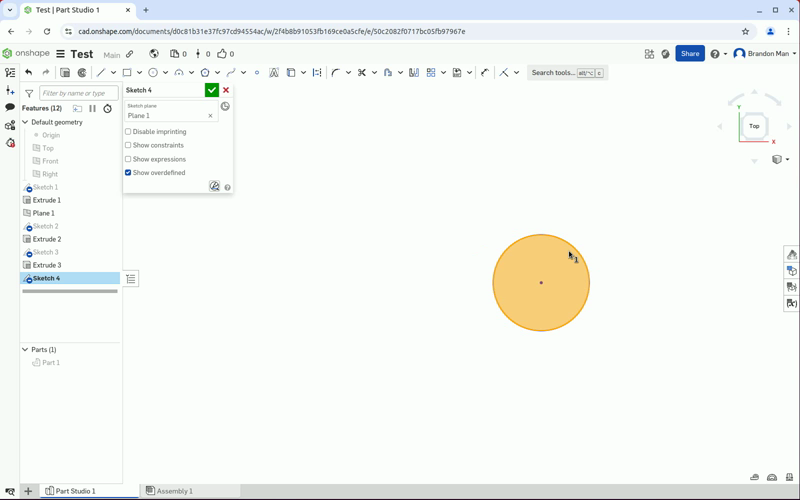
scroll(-6)
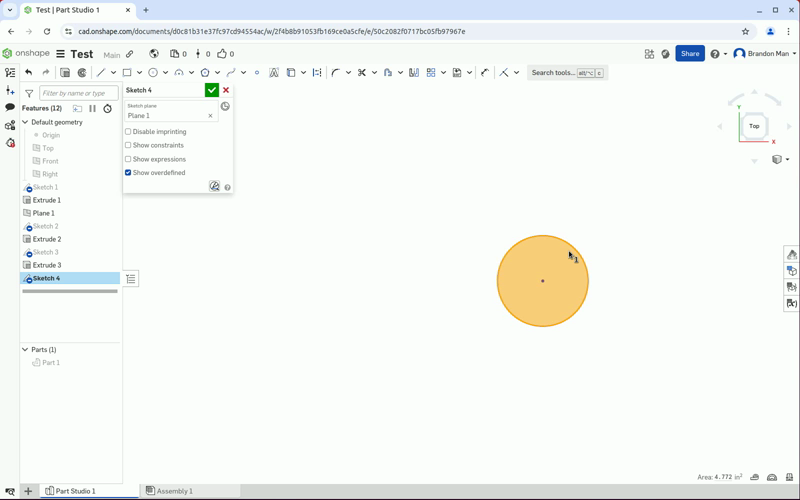
scroll(-6)
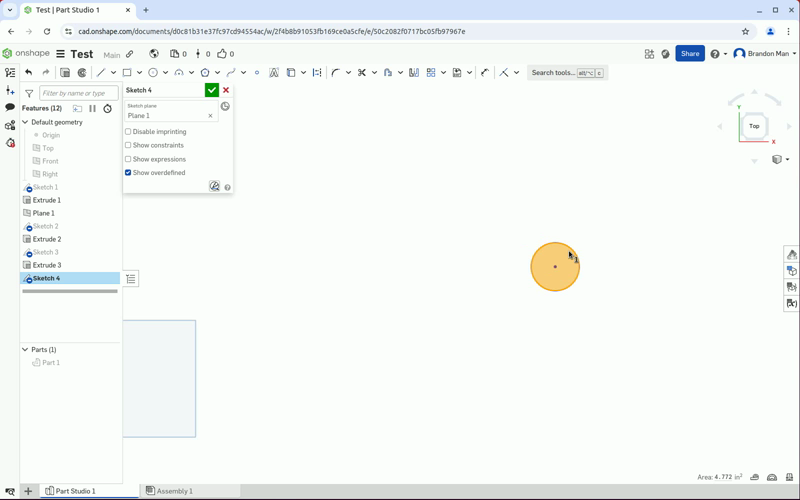
scroll(-6)
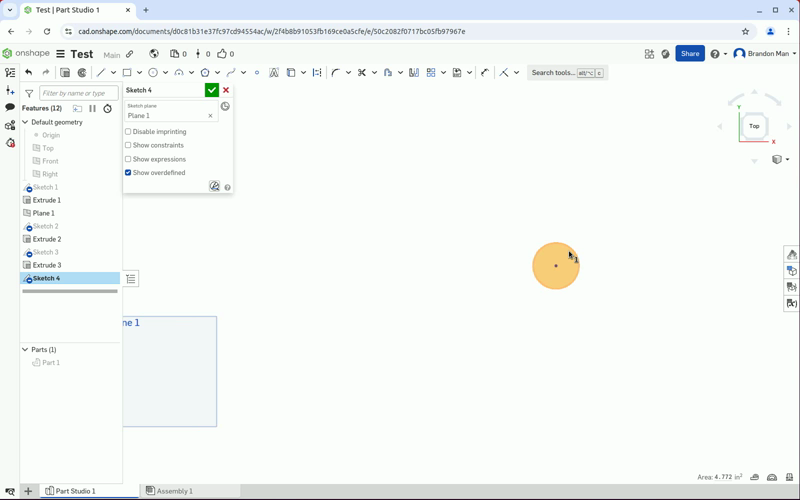
scroll(-6)
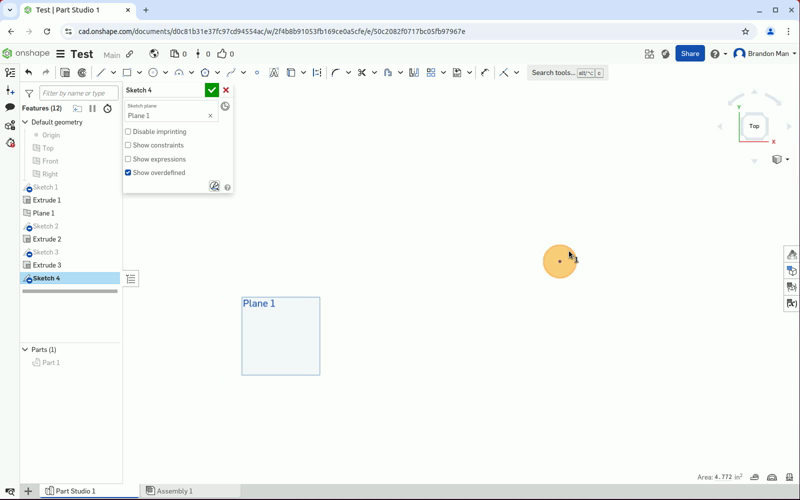
scroll(-6)
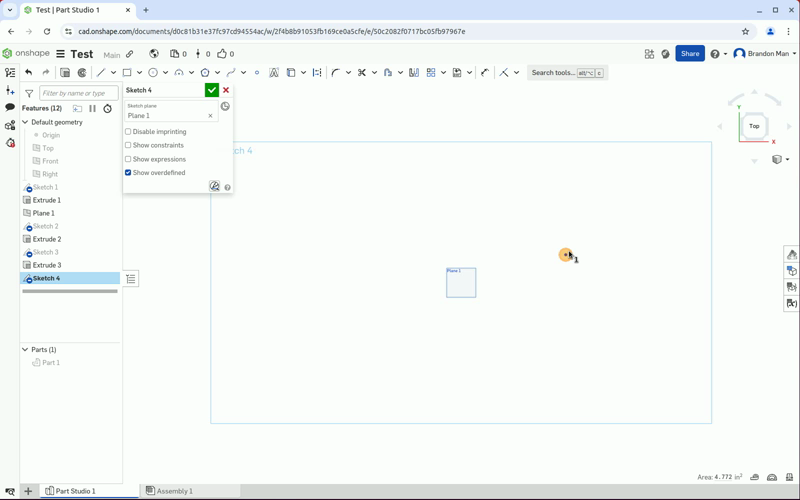
mouse_move(73, 352)
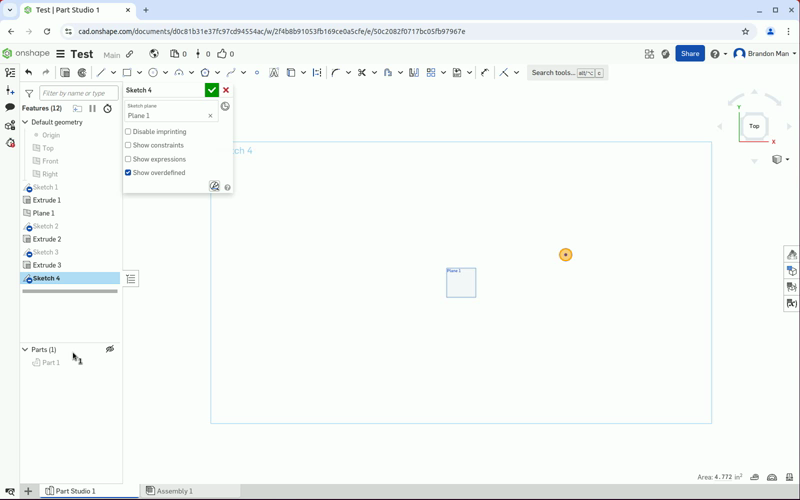
key(shift+y)
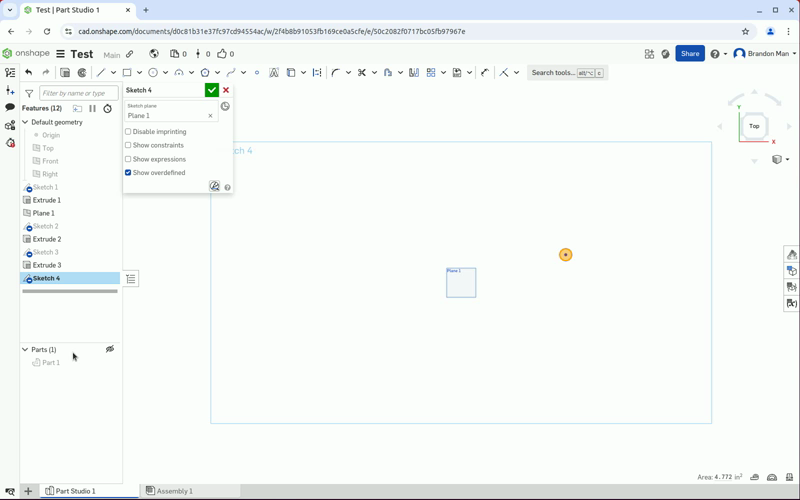
key(shift+e)
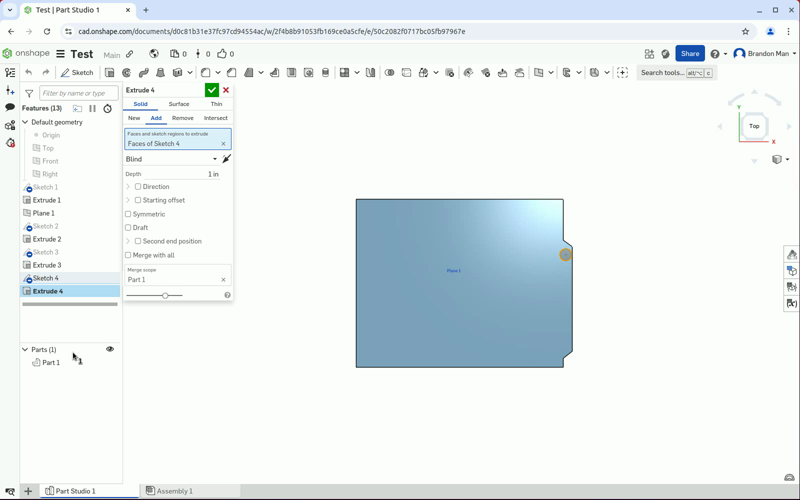
mouse_move(143, 106)
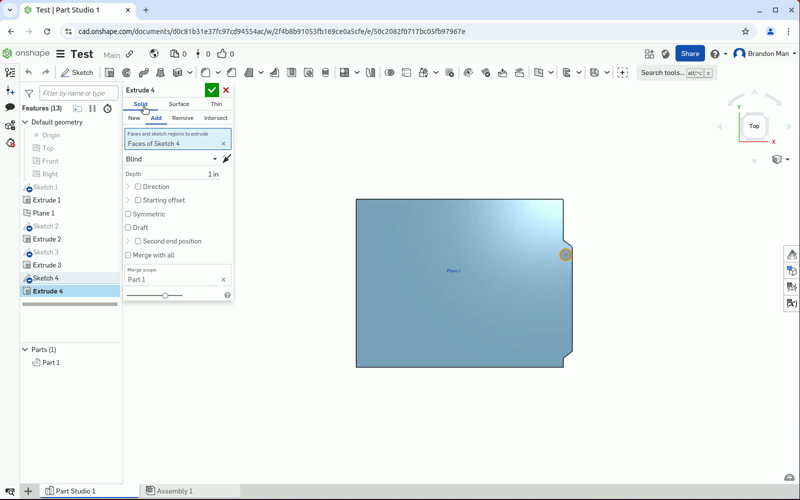
click(143, 106)
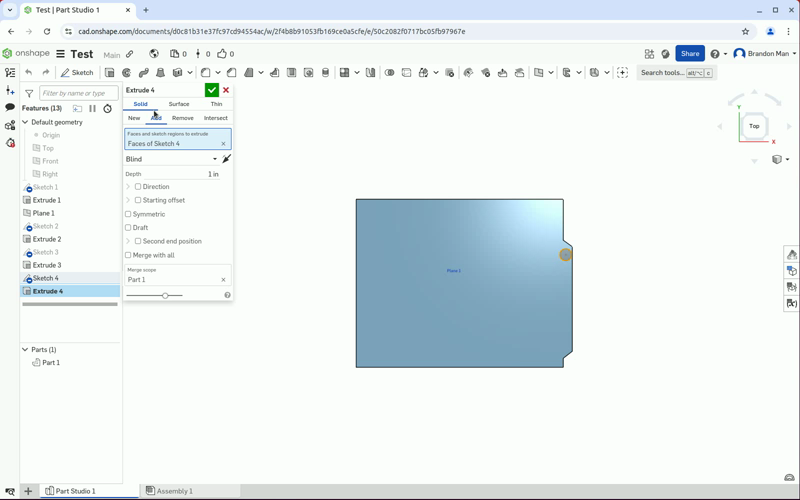
mouse_move(186, 120)
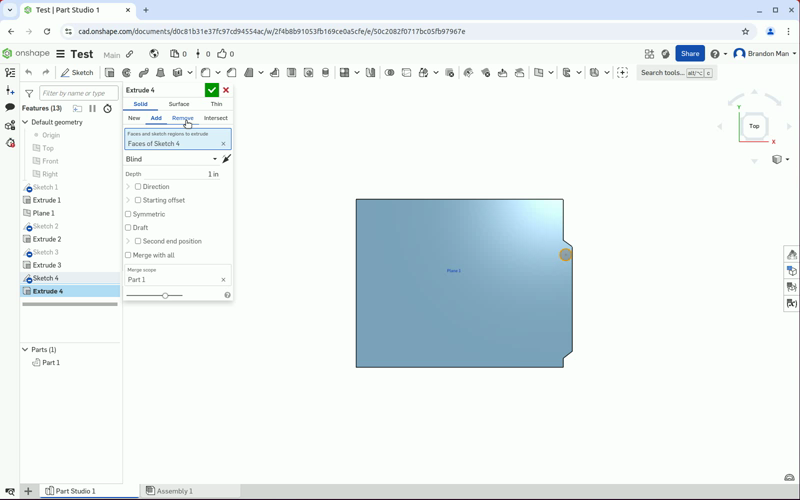
click(186, 120)
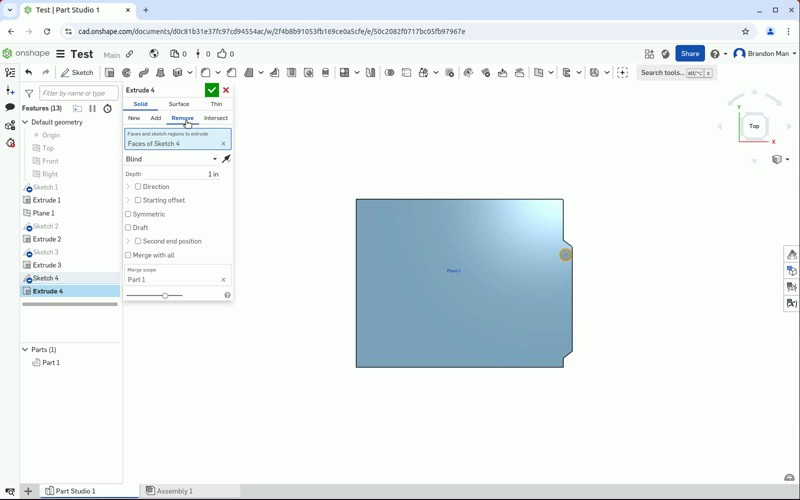
key(tab, 4)
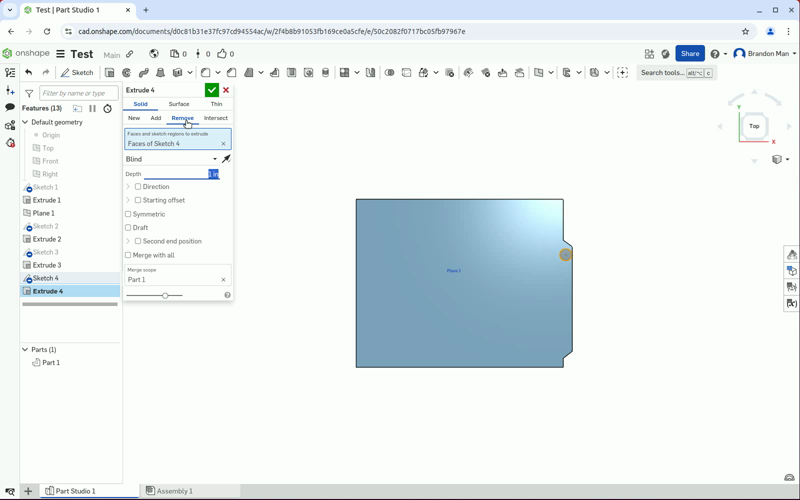
text(16.128)
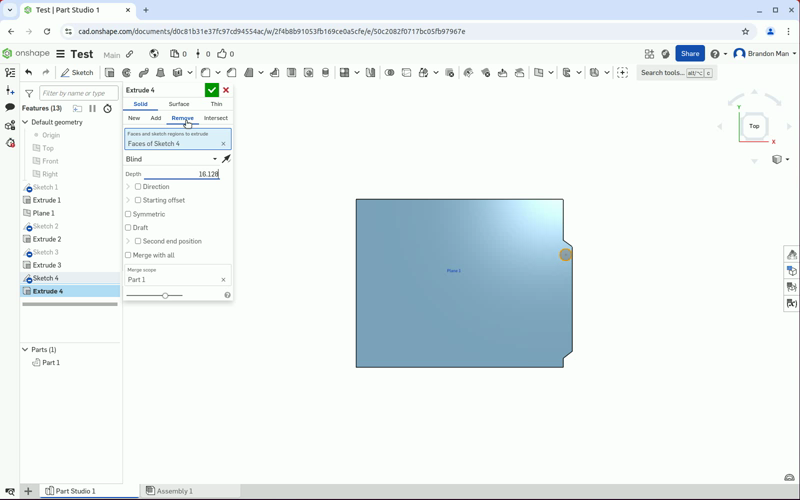
key(tab, 6)
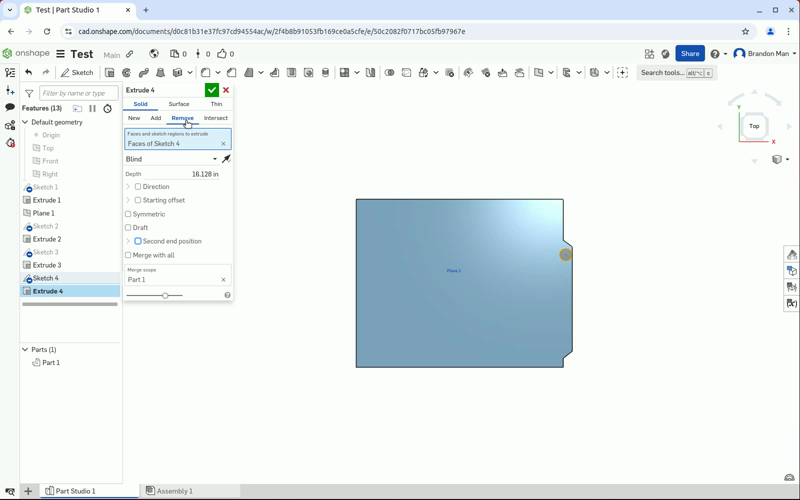
key(space)
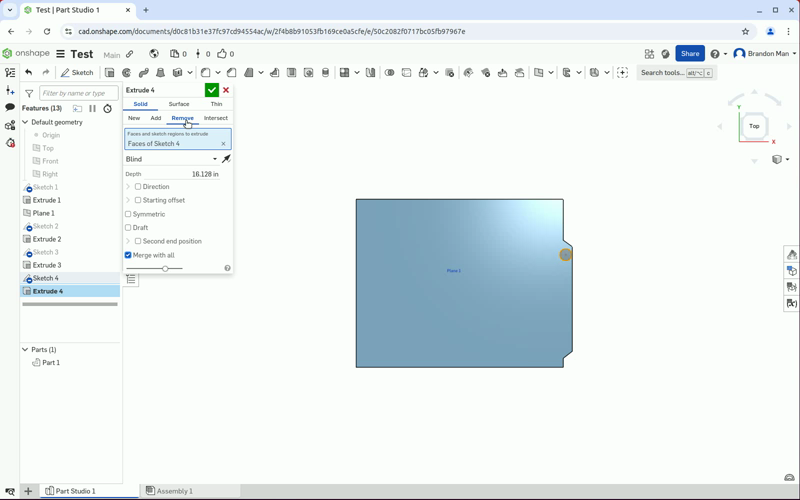
key(enter)
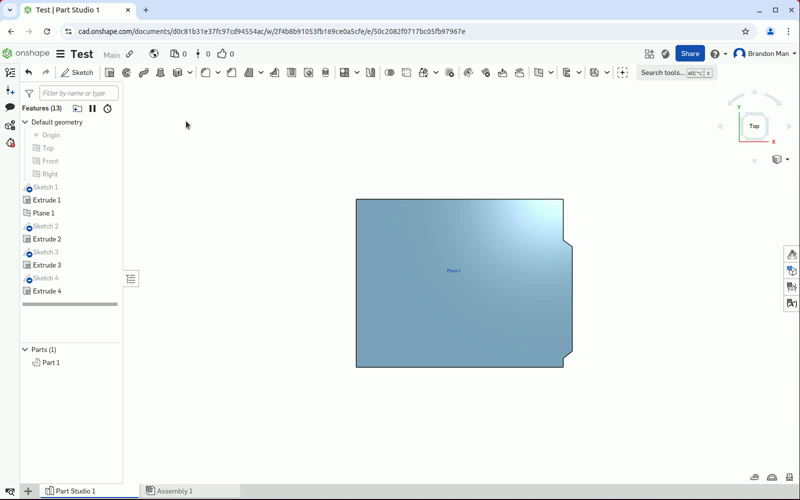
key(shift+h)
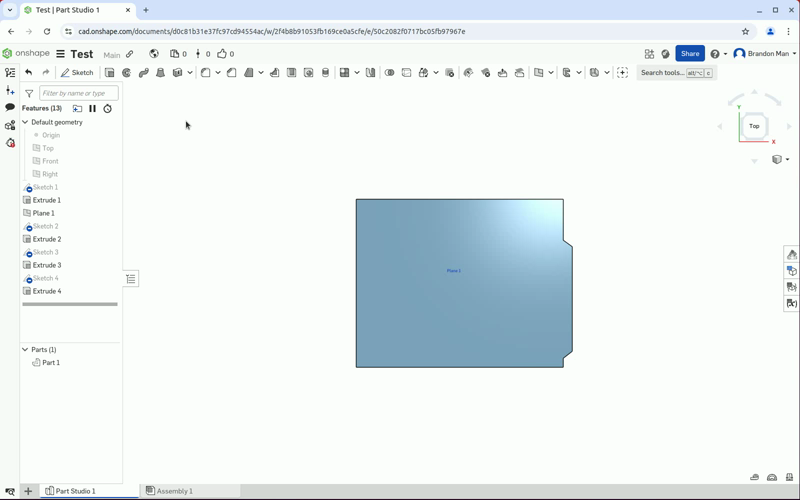
key(shift+h)
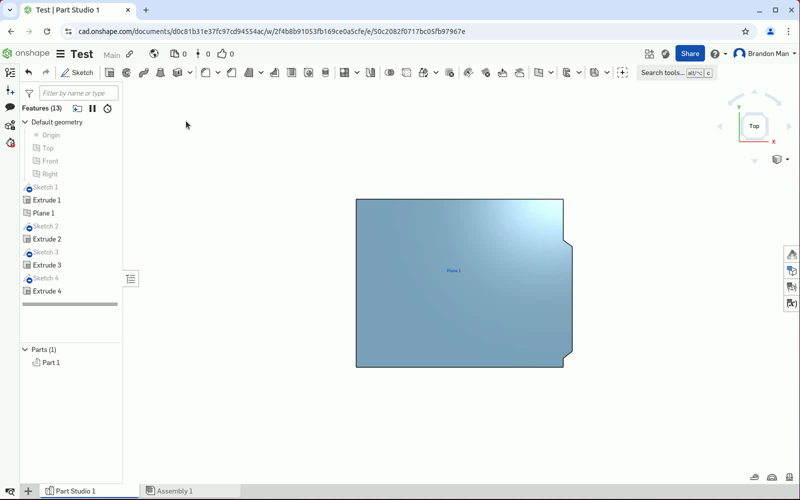
mouse_move(73, 189)
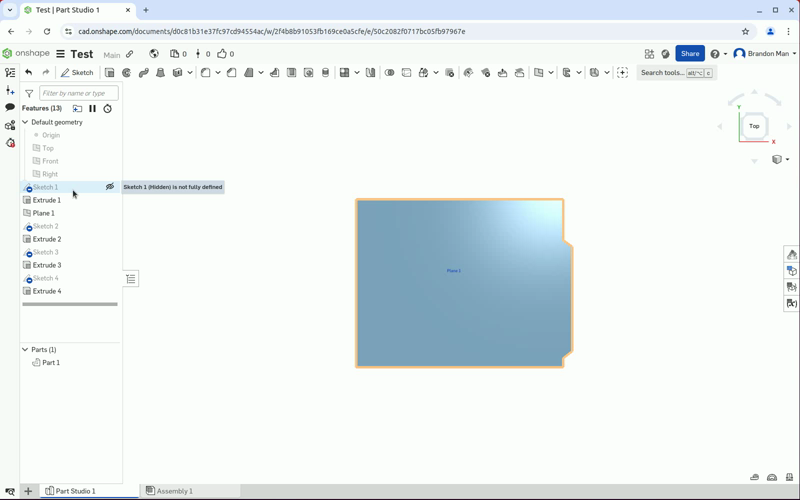
click(73, 189)
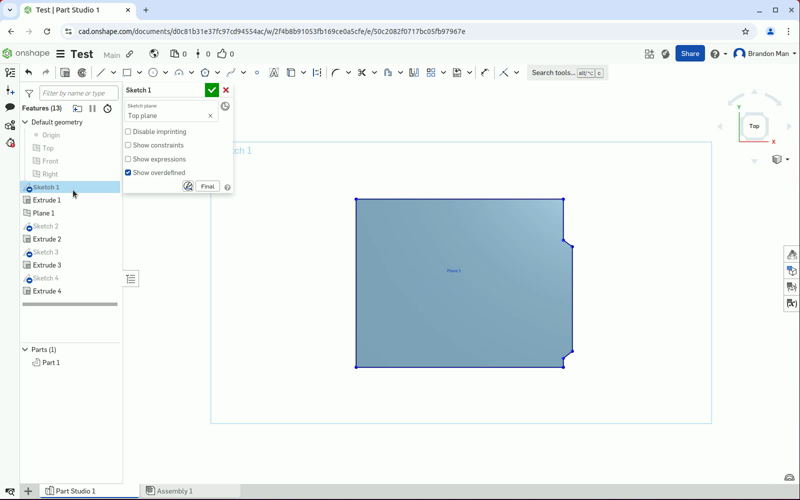
mouse_move(229, 92)
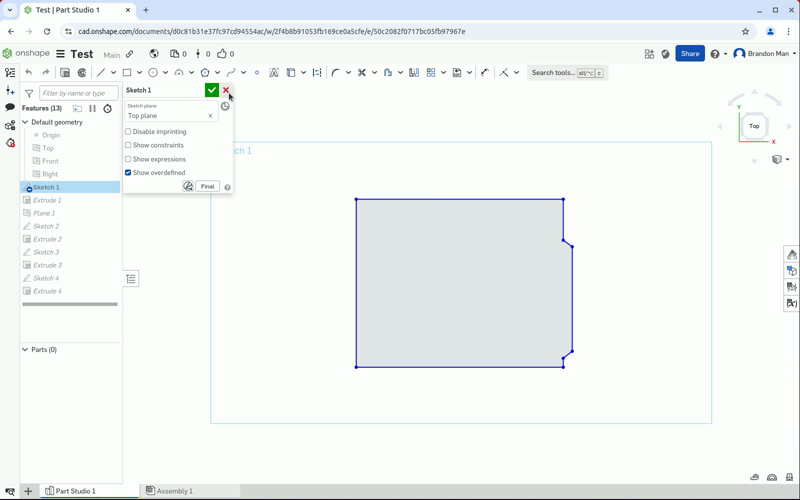
click(229, 92)
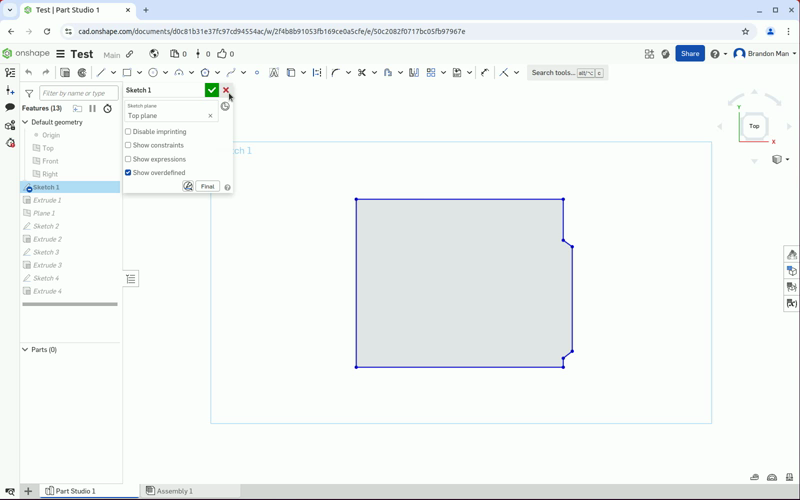
key(shift+s)
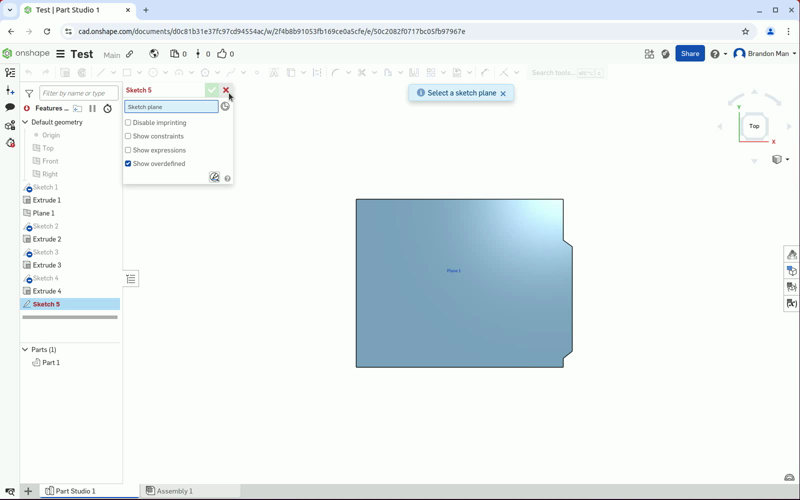
mouse_move(73, 215)
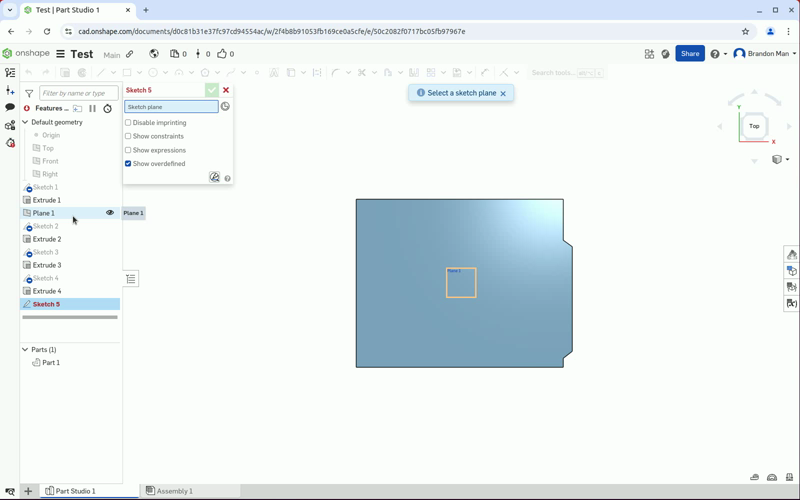
click(73, 215)
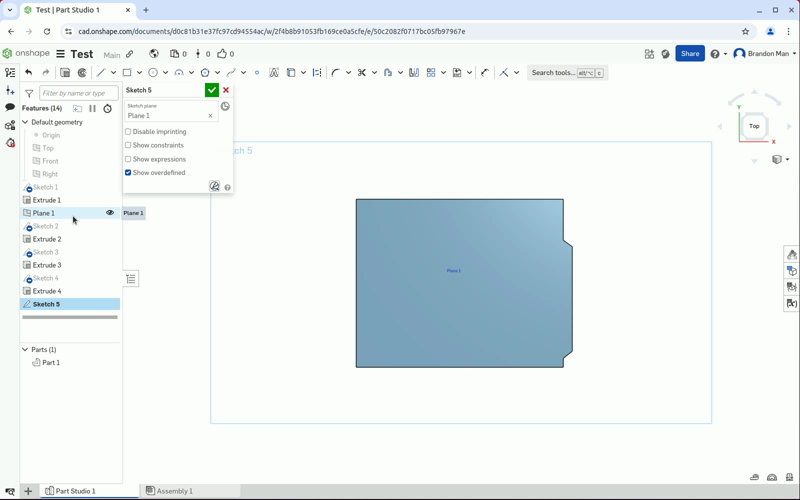
mouse_move(73, 352)
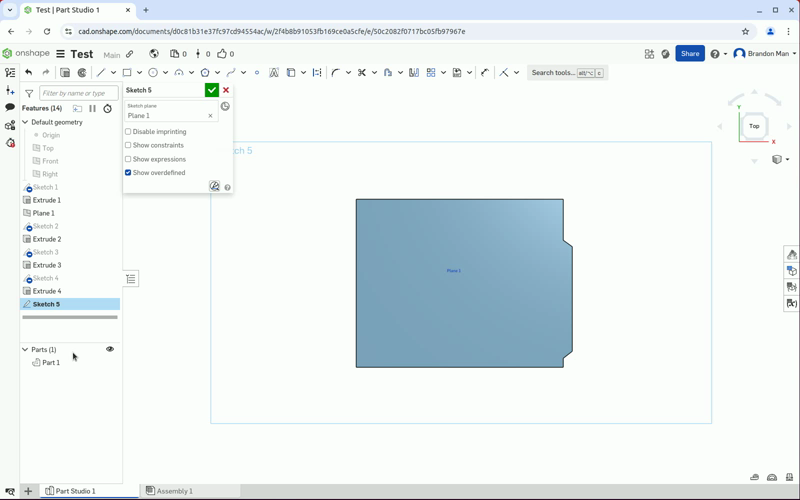
key(y)
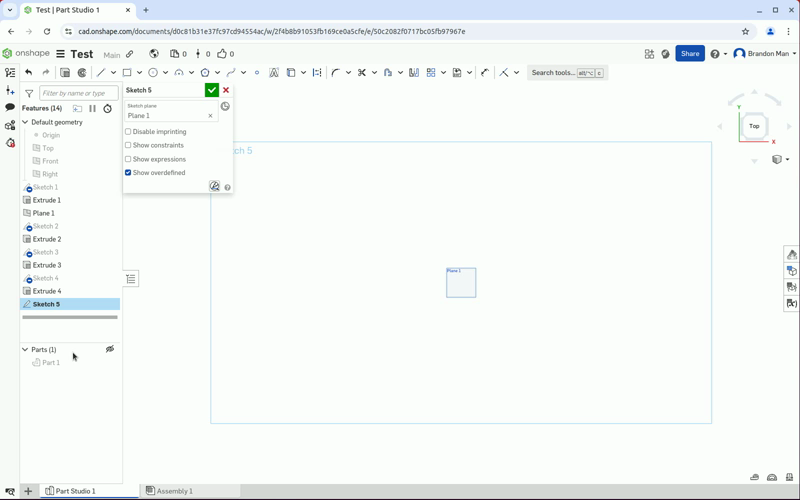
key(c)
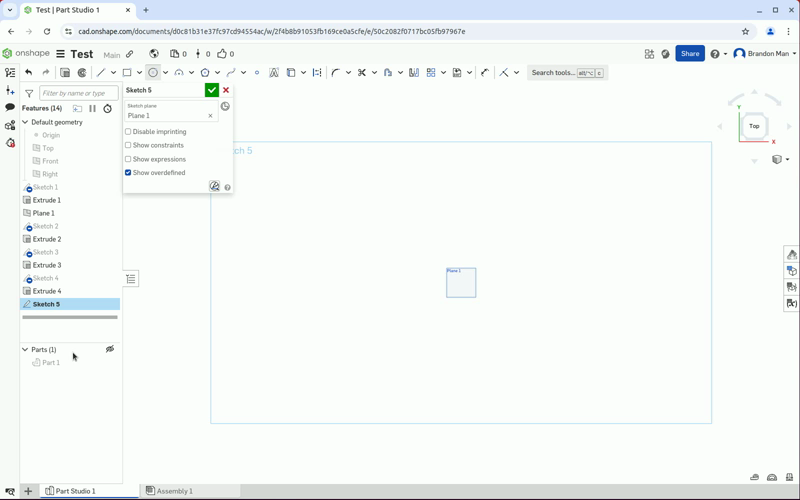
key_down(shift)
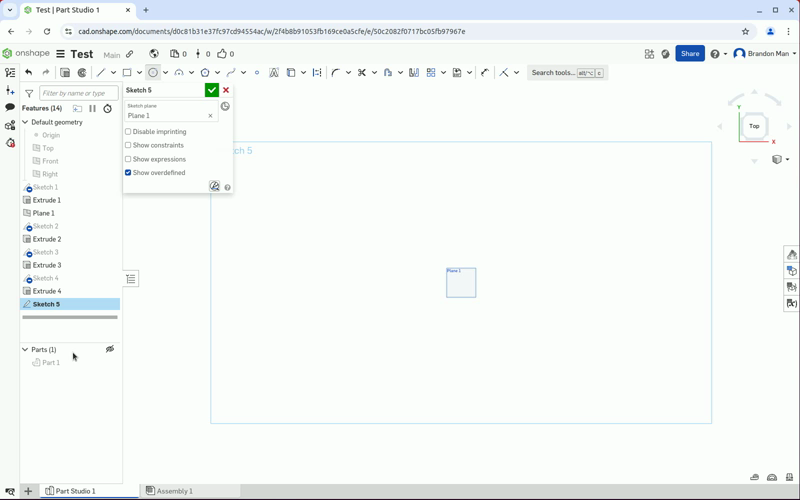
mouse_move(404, 206)
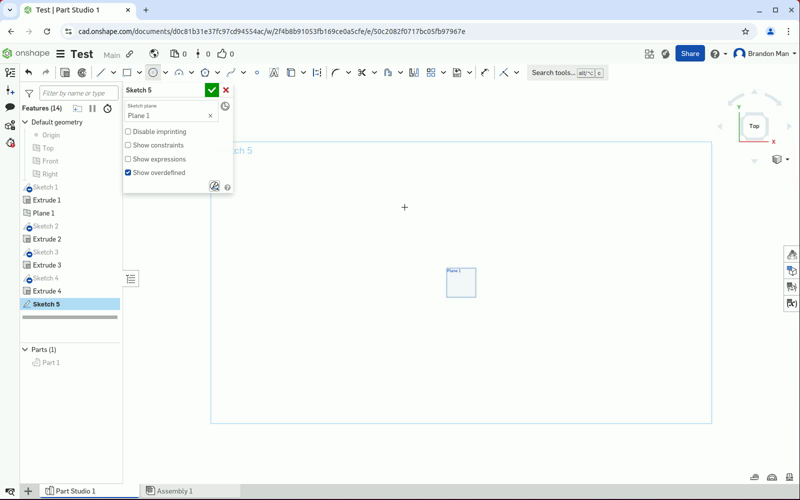
click(404, 206)
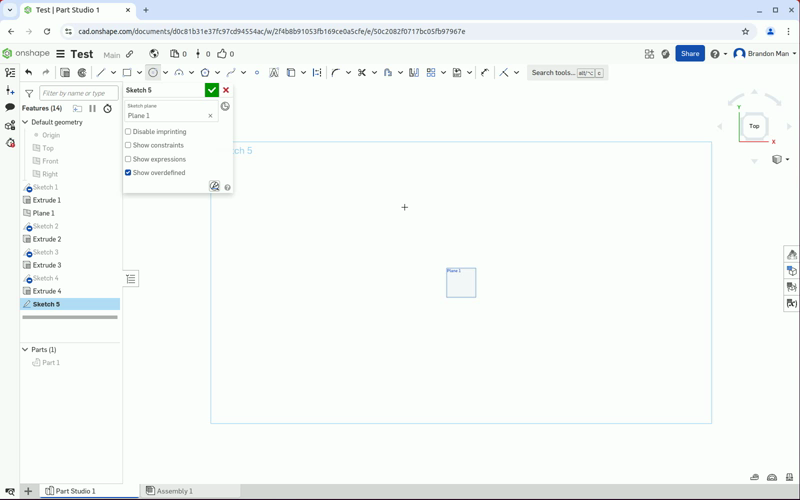
key_up(shift)
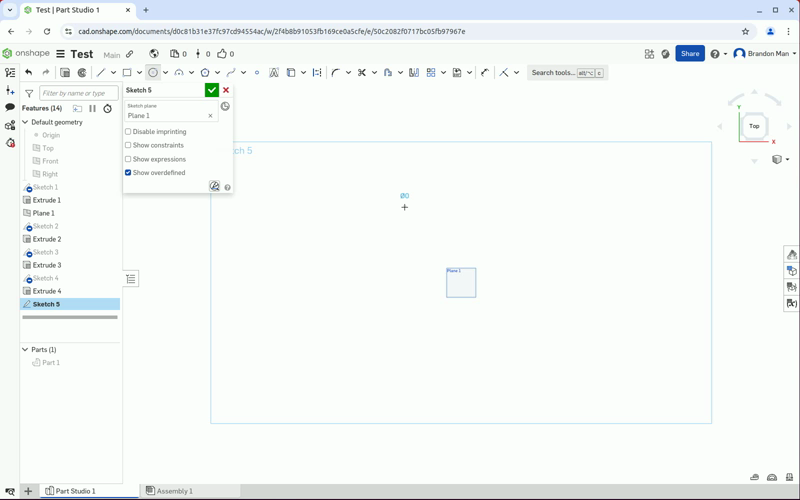
mouse_move(411, 206)
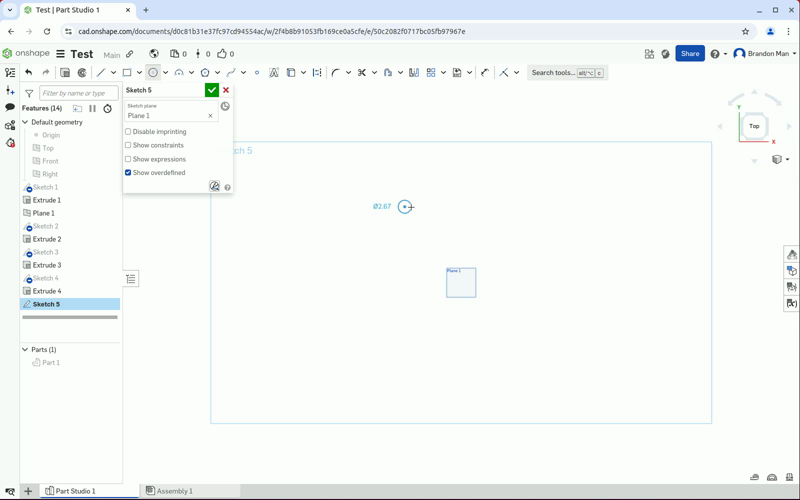
click(411, 206)
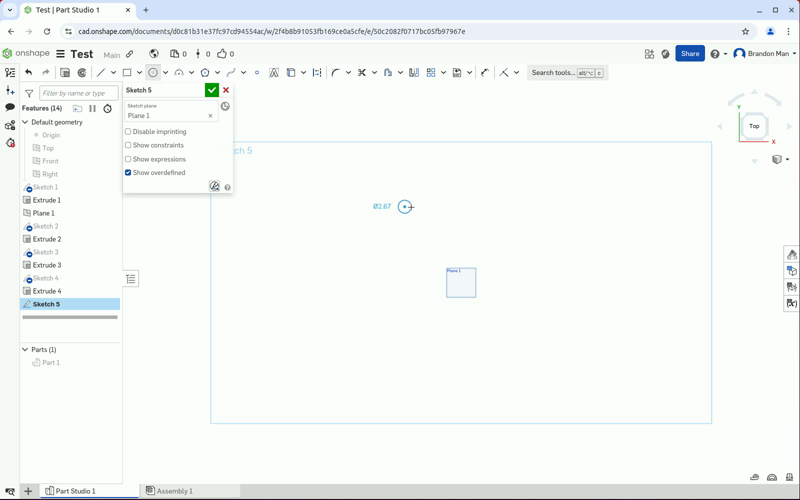
key(esc)
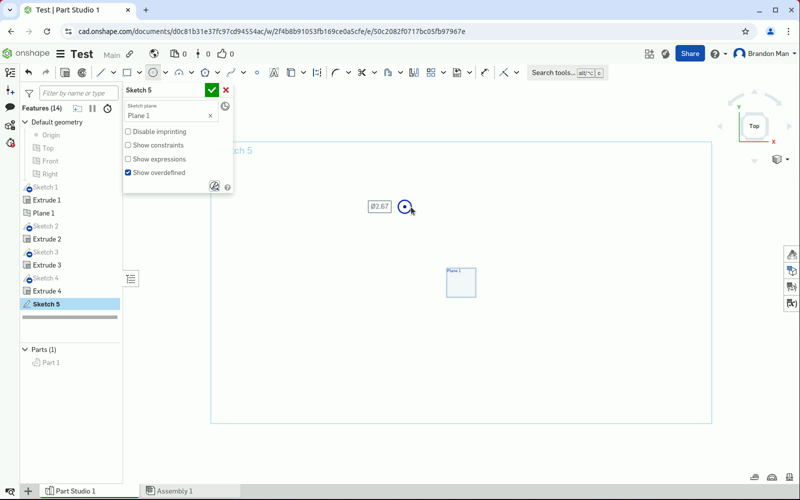
mouse_move(410, 205)
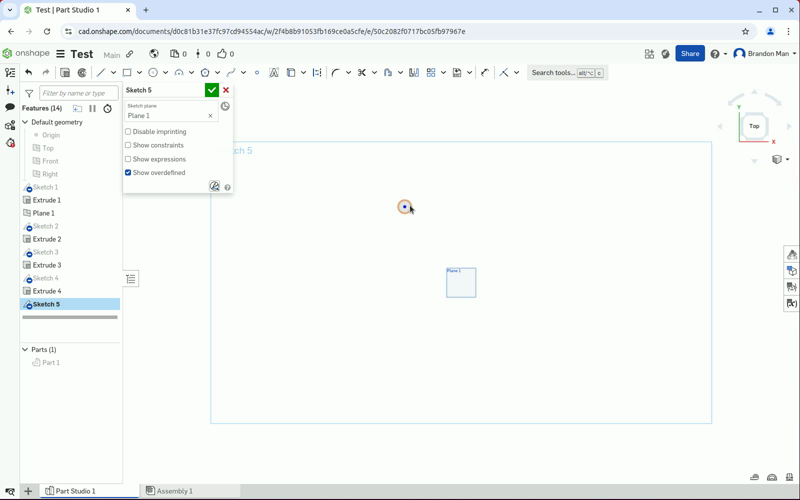
scroll(6)
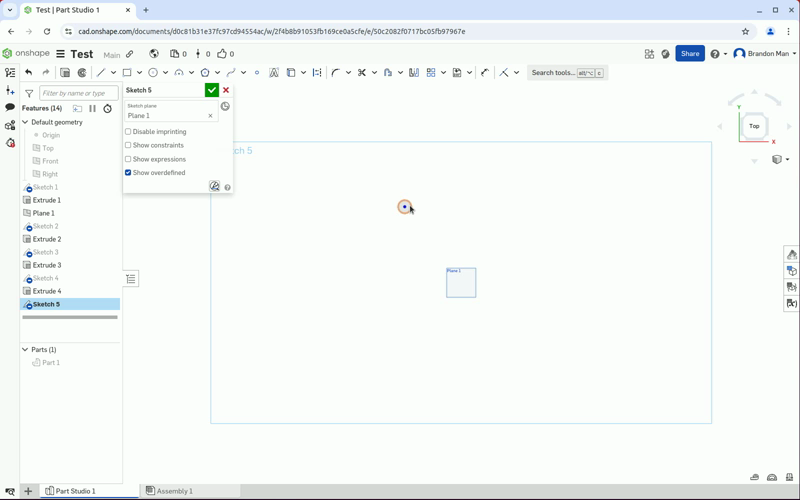
scroll(6)
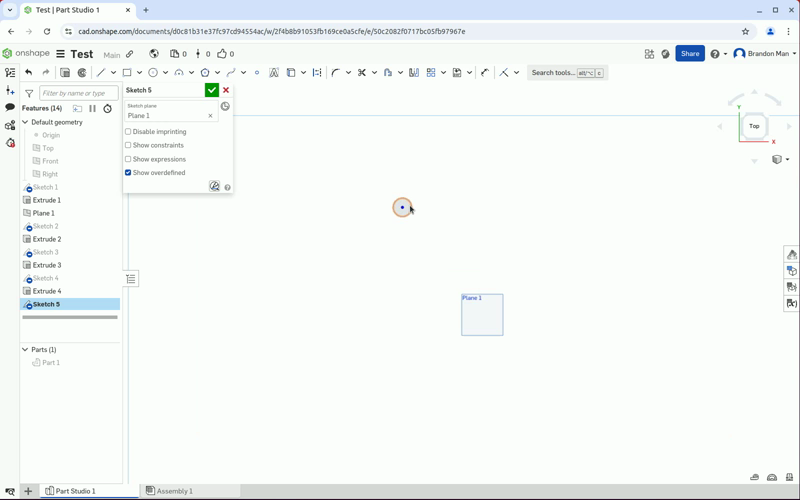
scroll(6)
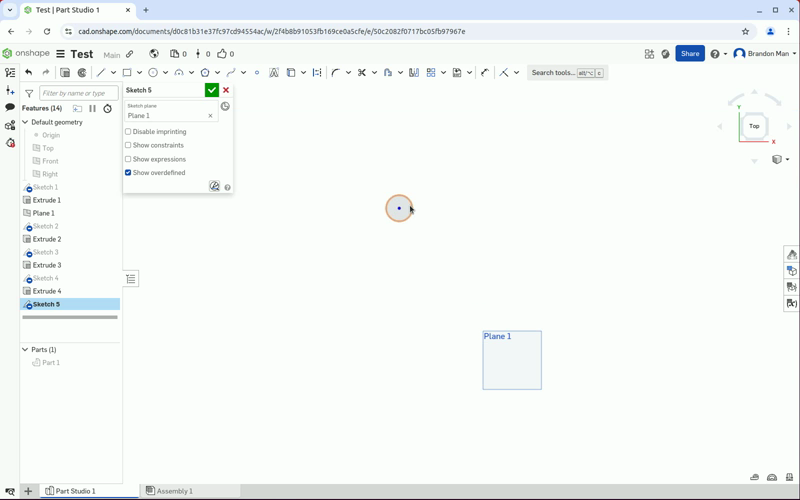
scroll(6)
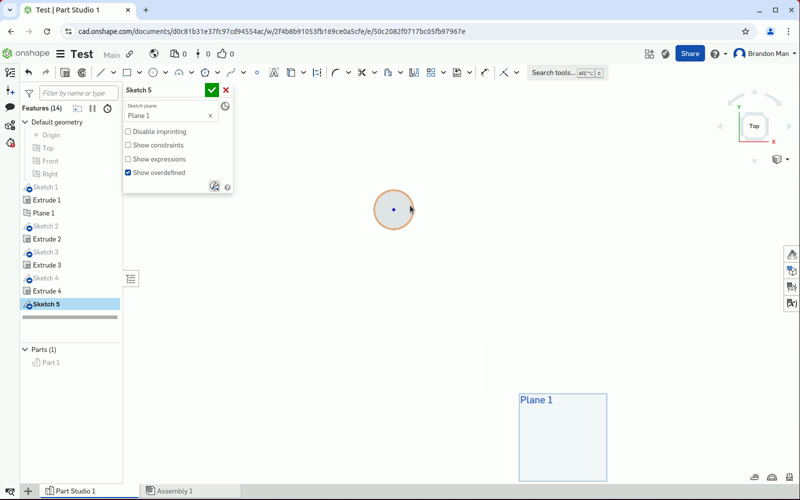
scroll(6)
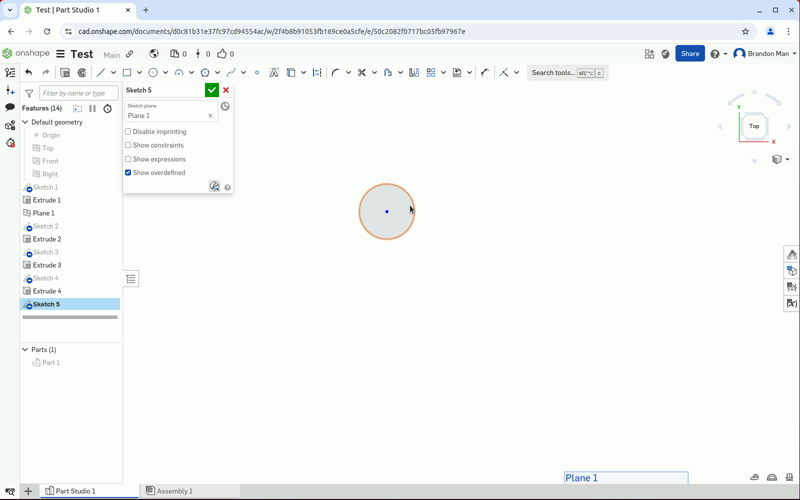
scroll(6)
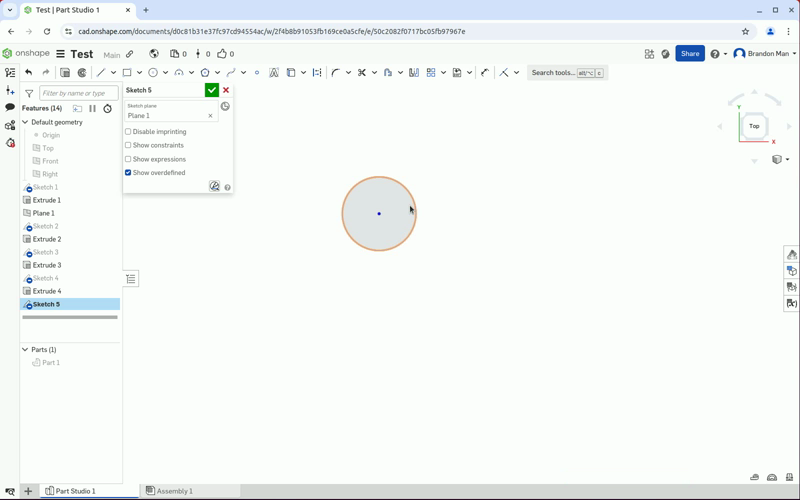
scroll(6)
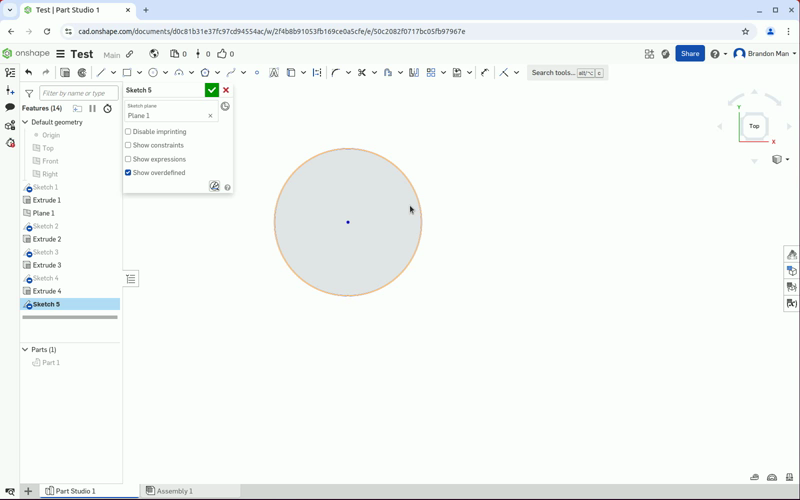
click(410, 205)
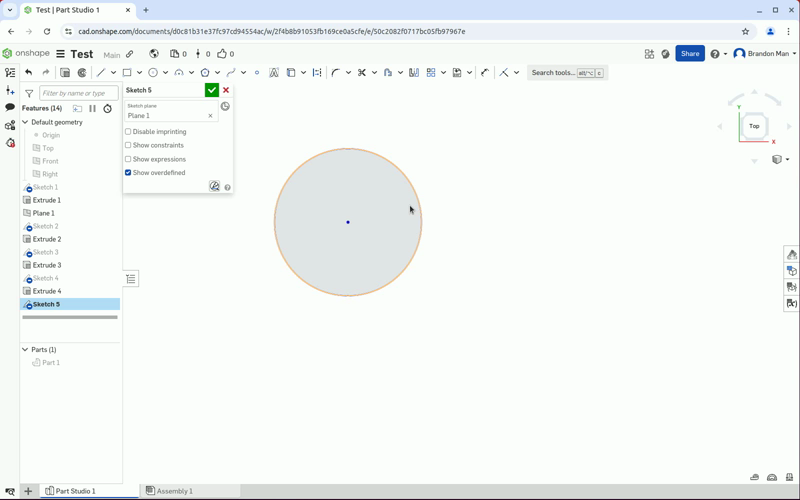
scroll(-6)
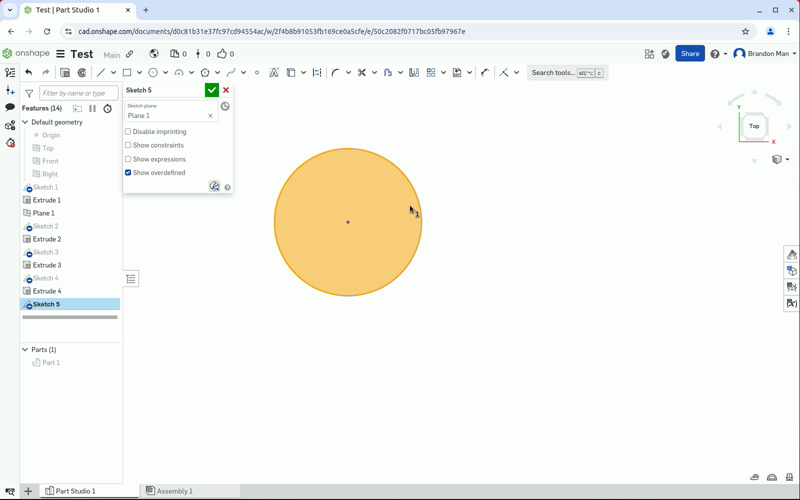
scroll(-6)
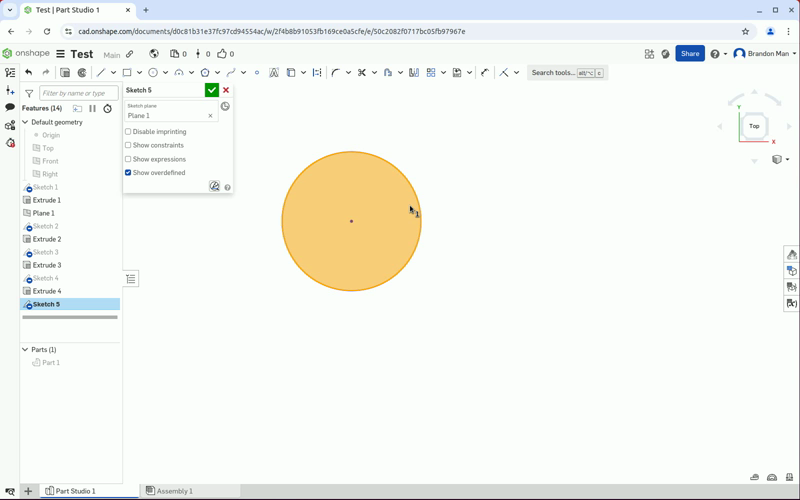
scroll(-6)
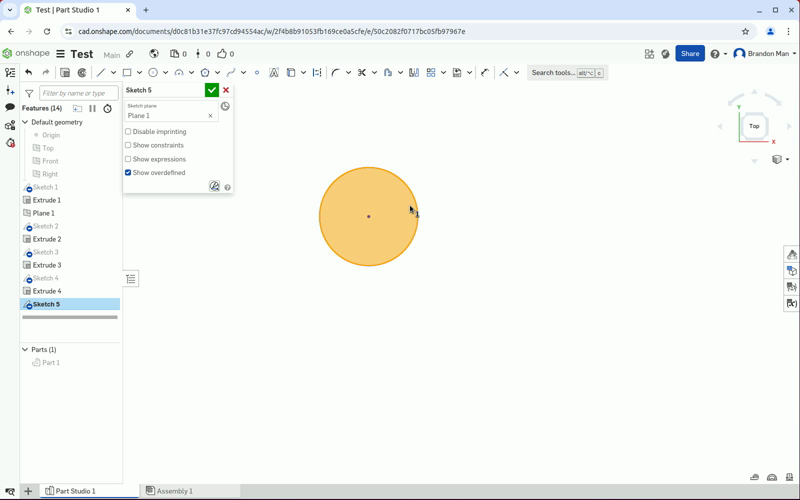
scroll(-6)
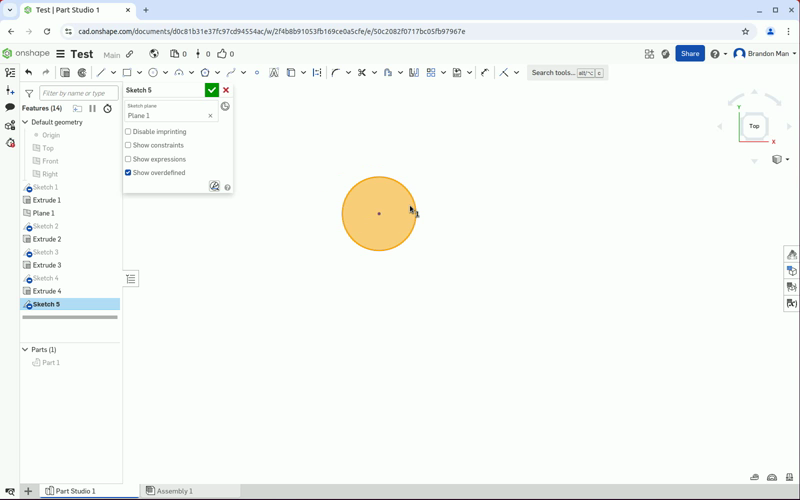
scroll(-6)
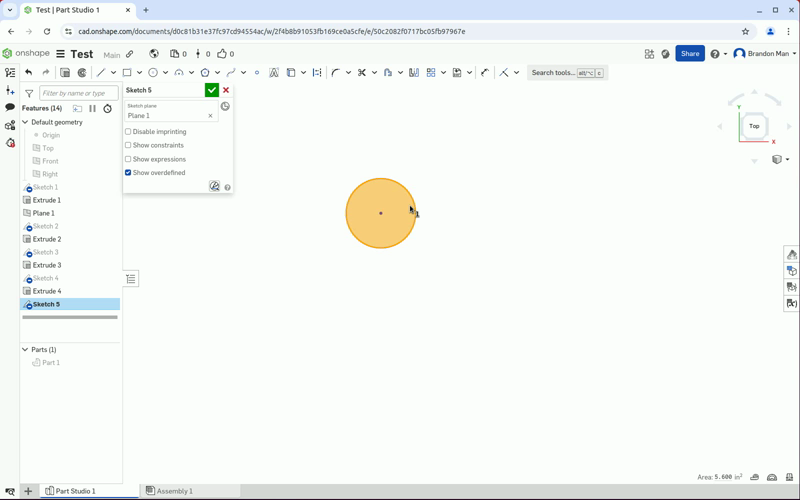
scroll(-6)
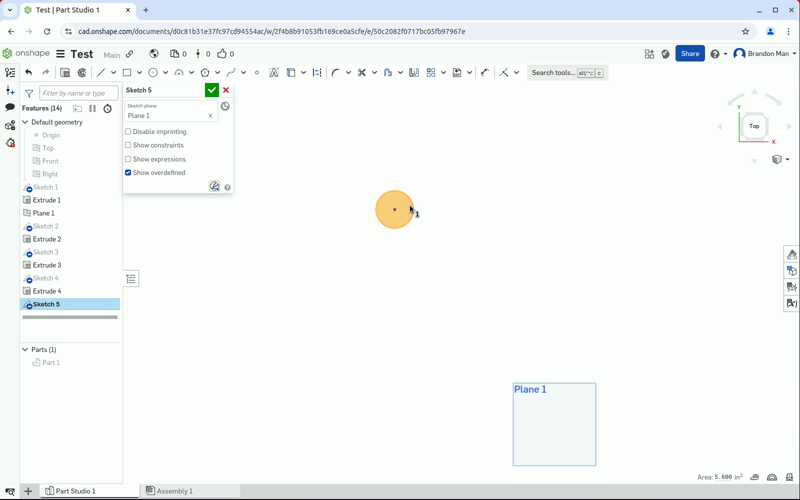
scroll(-6)
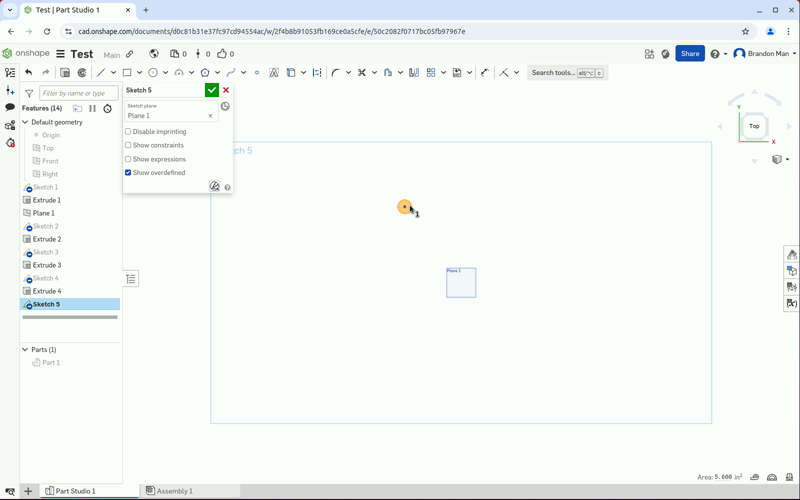
mouse_move(73, 352)
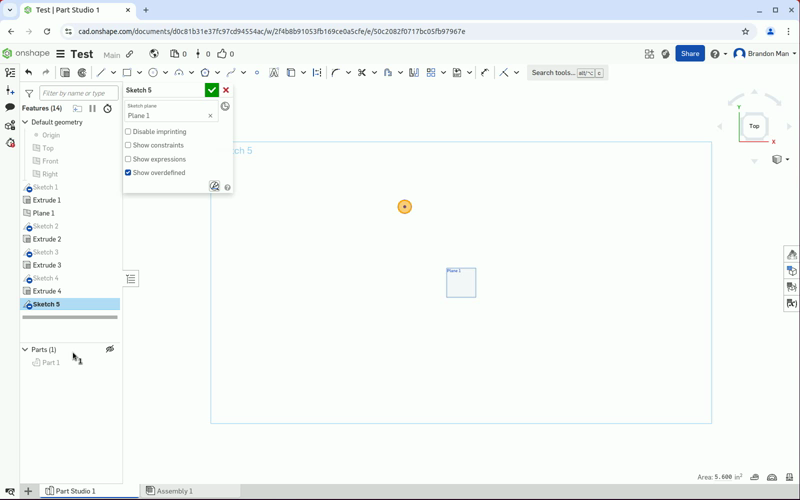
key(shift+y)
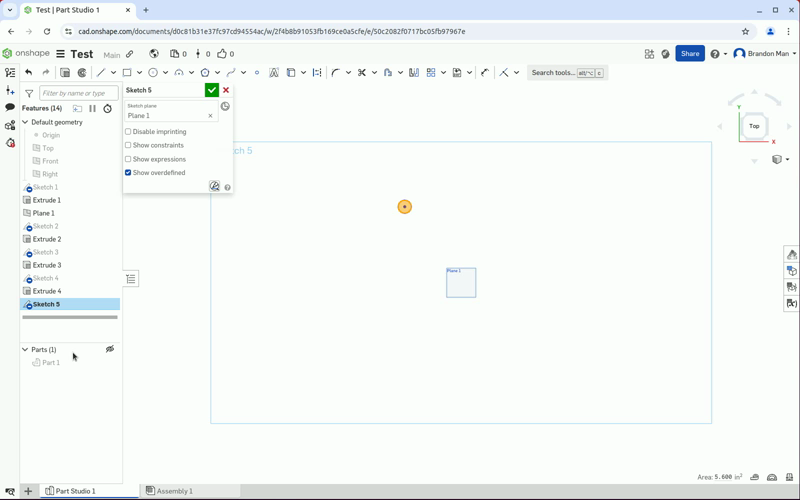
key(shift+e)
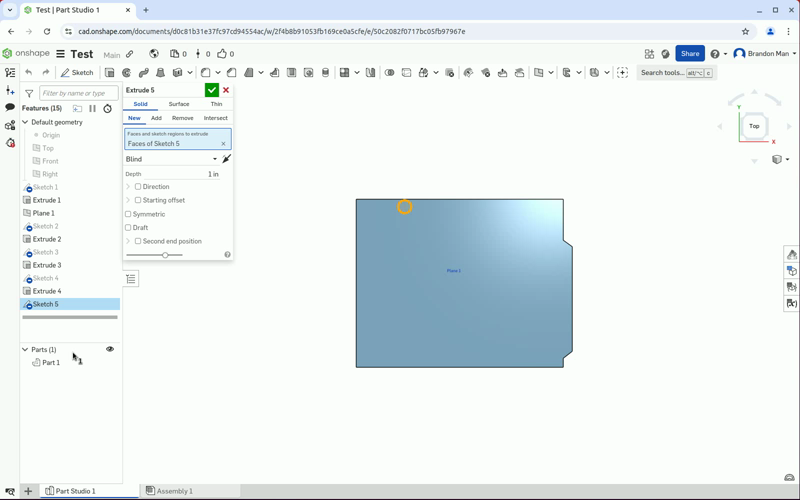
mouse_move(143, 106)
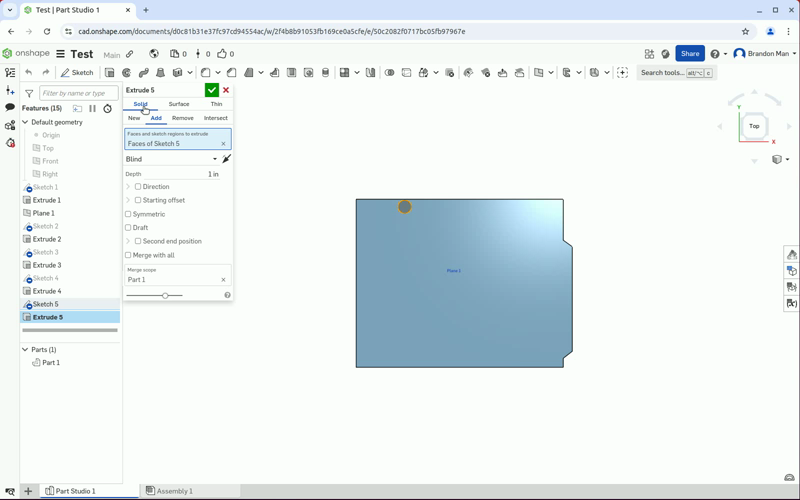
click(143, 106)
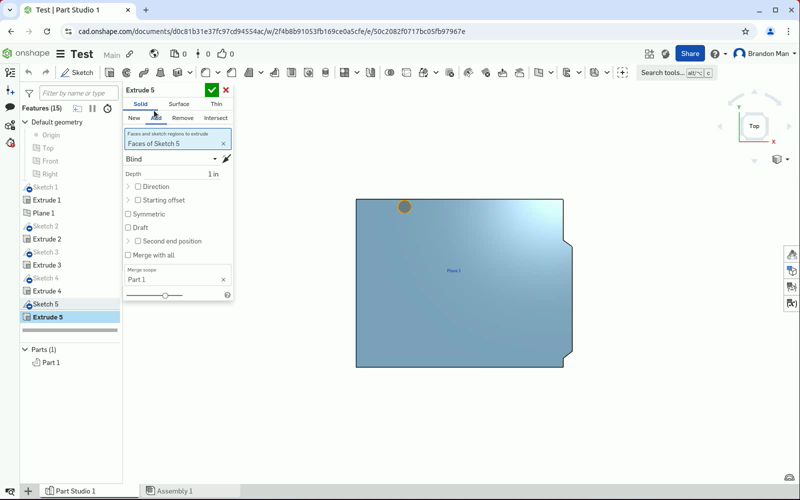
mouse_move(186, 120)
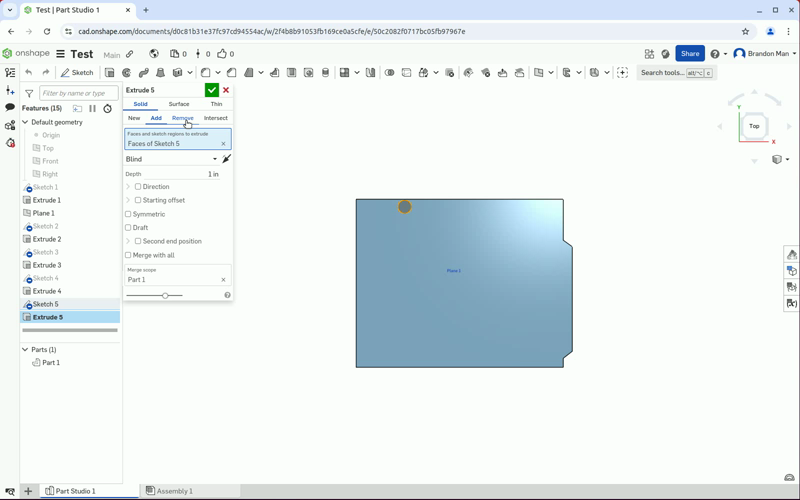
click(186, 120)
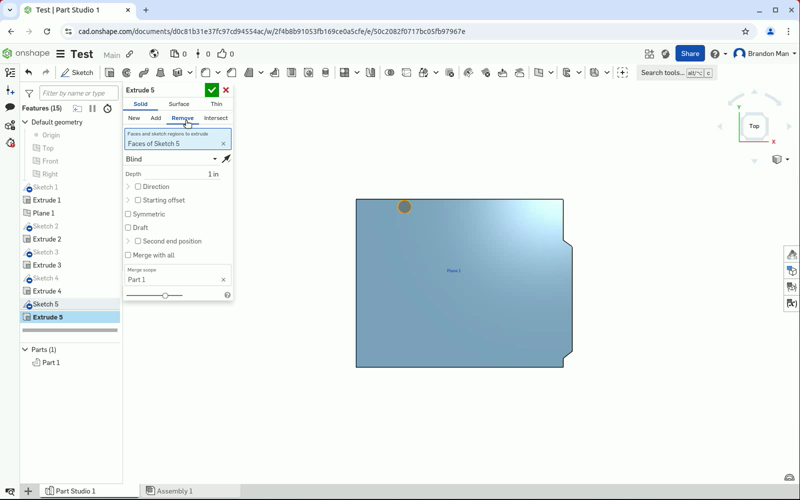
key(tab, 4)
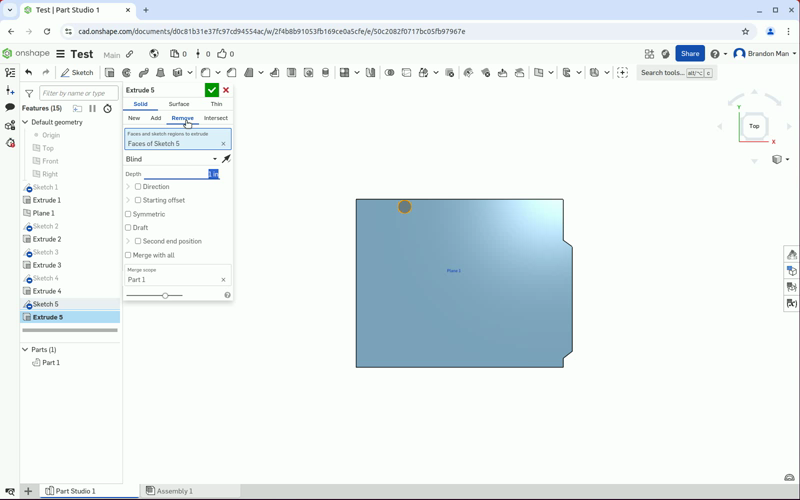
text(16.128)
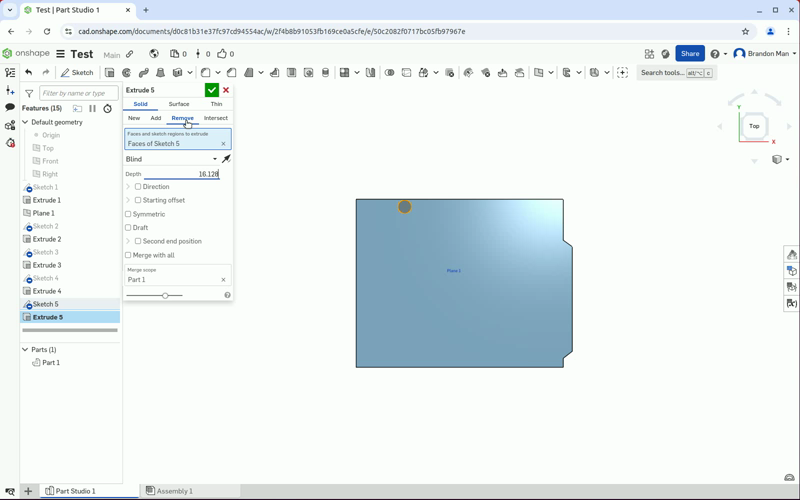
key(tab, 6)
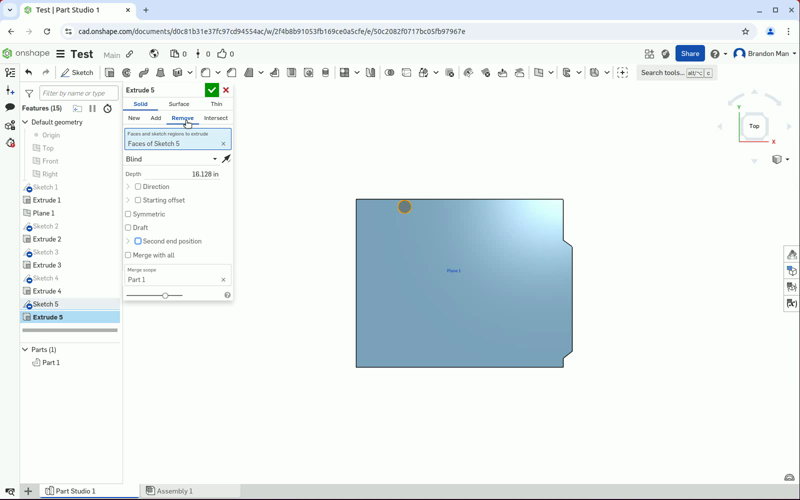
key(space)
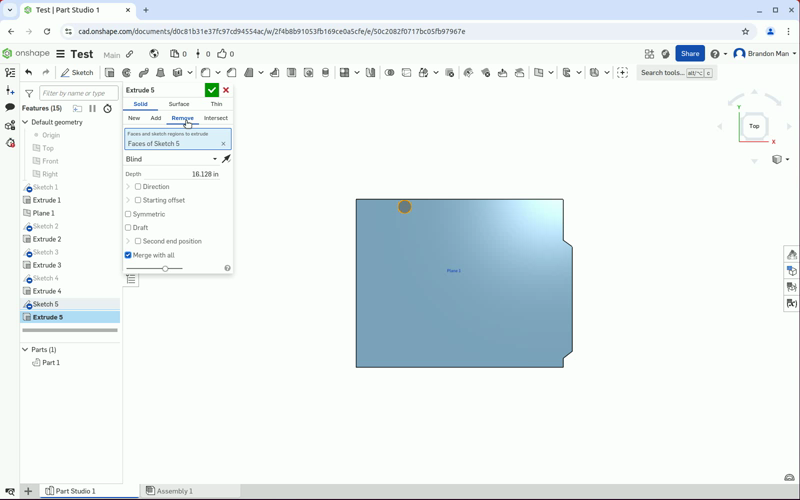
key(enter)
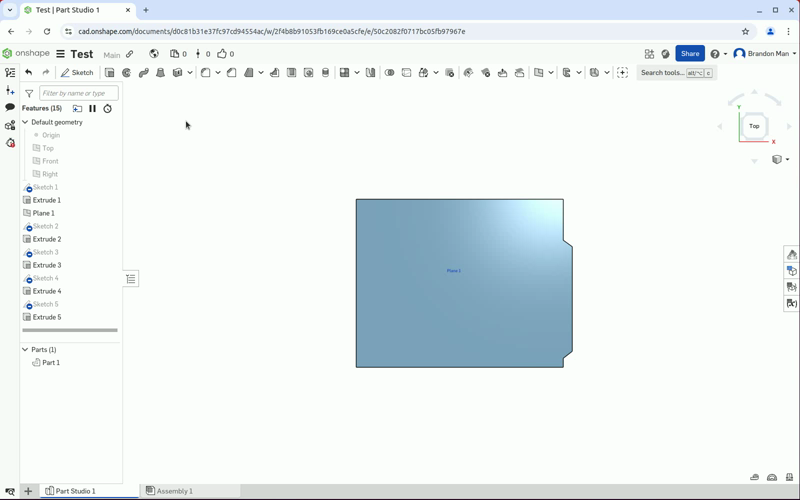
key(shift+h)
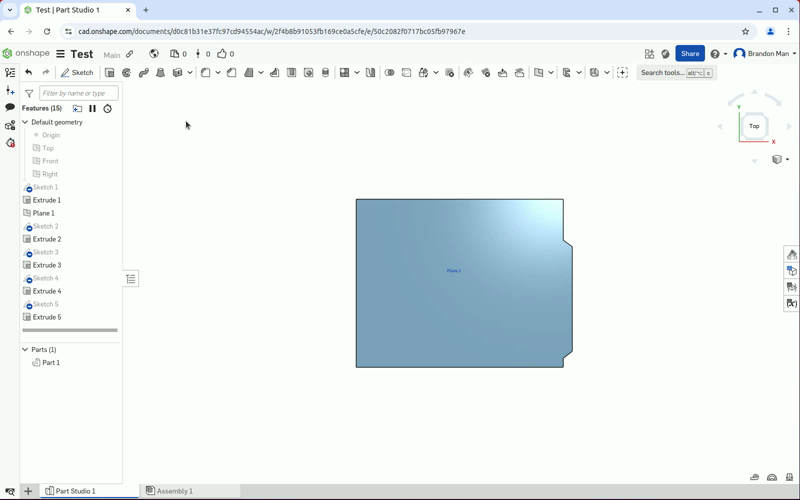
key(shift+h)
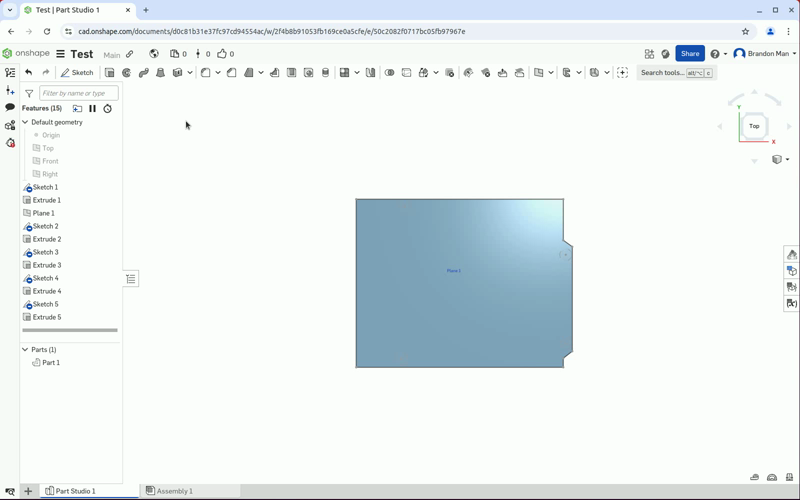
key(shift+7)
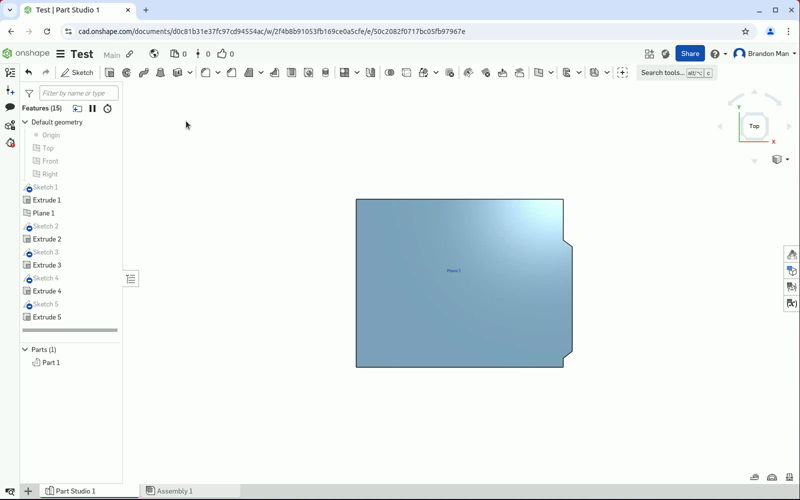
key(up, 3)
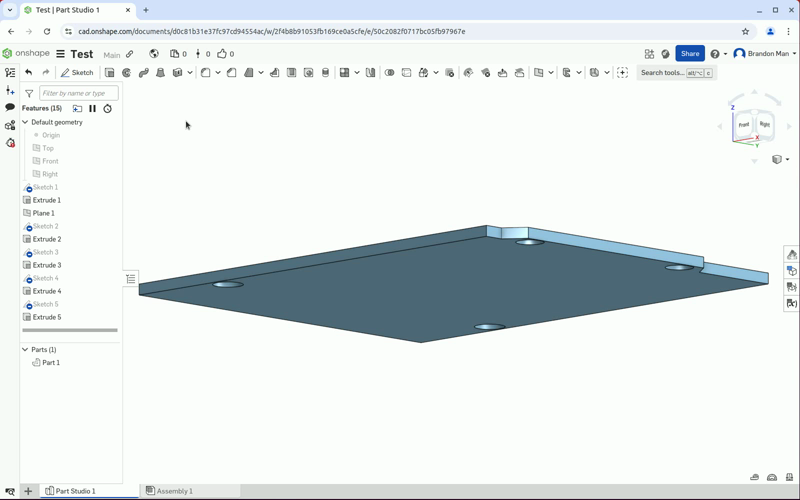
key(left, 3)
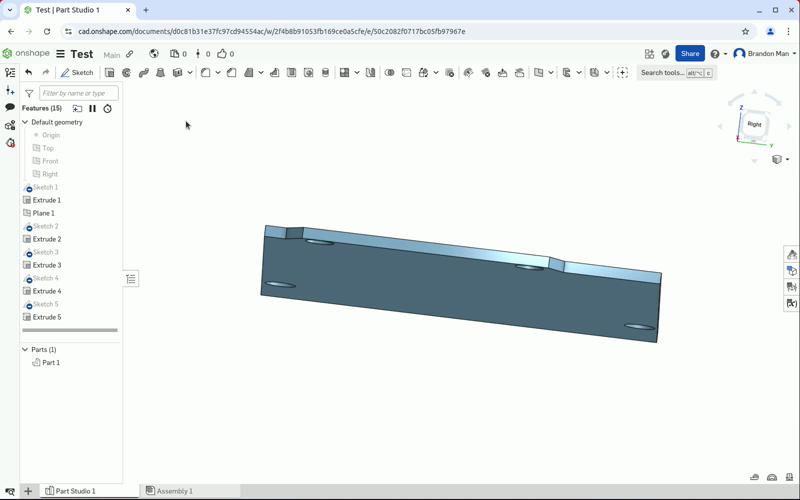
key(right, 3)
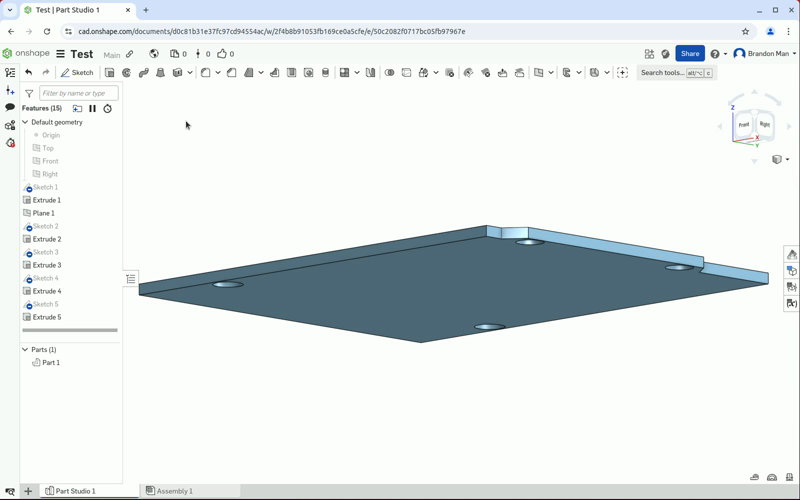
key(down, 3)
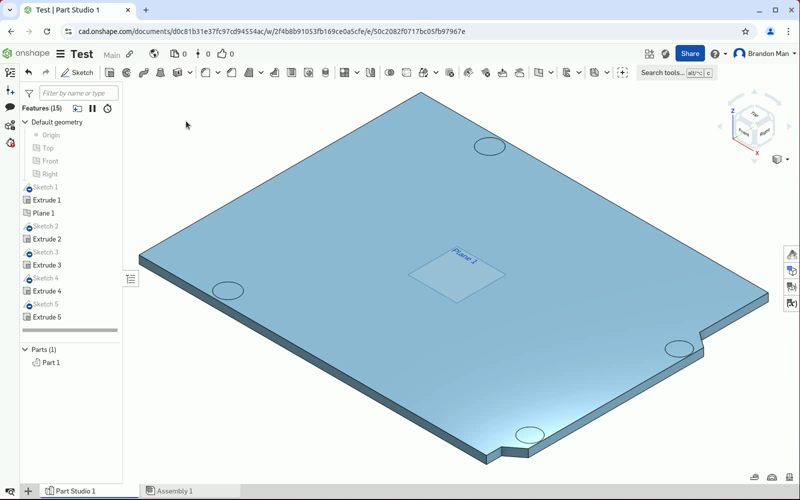
mouse_move(73, 189)
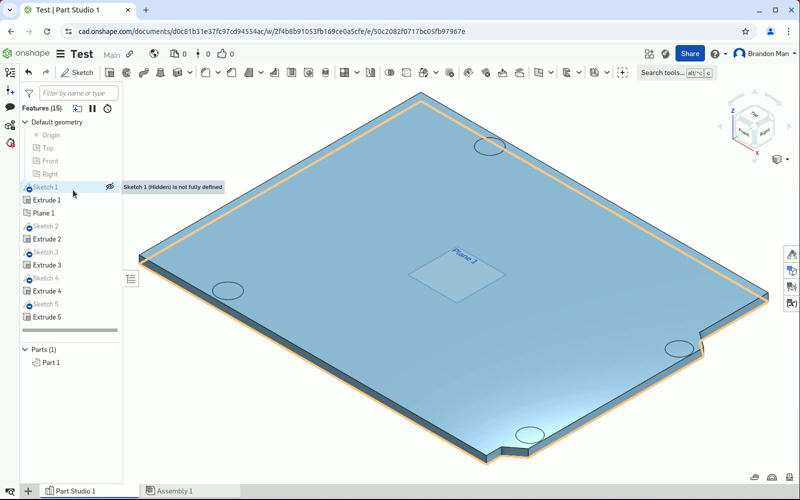
click(73, 189)